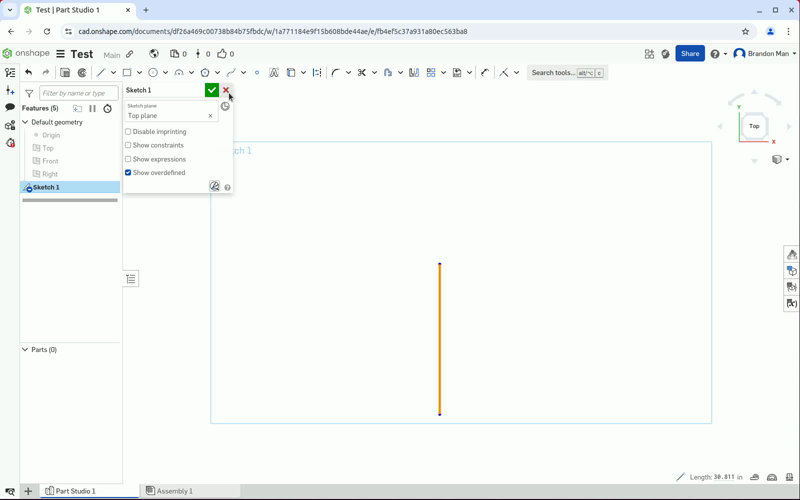
key(shift+h)
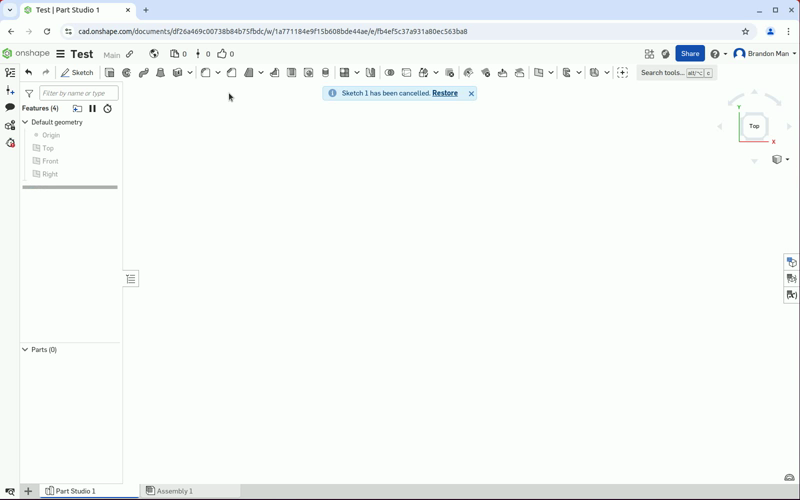
mouse_move(73, 352)
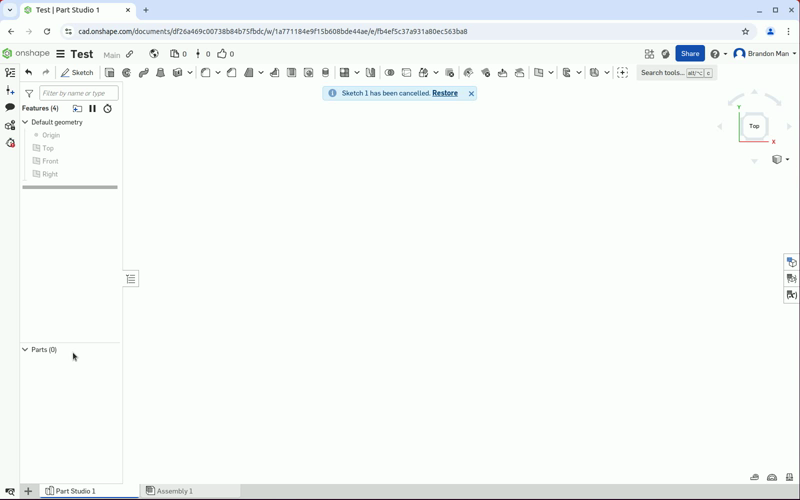
key(y)
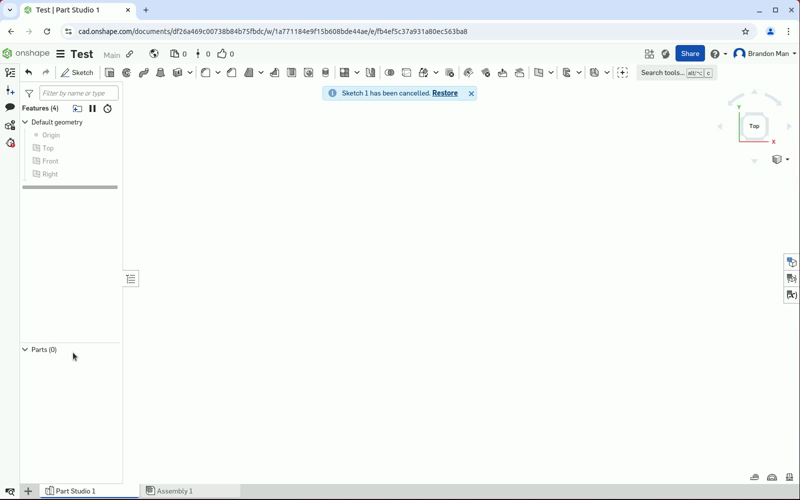
key(shift+p)
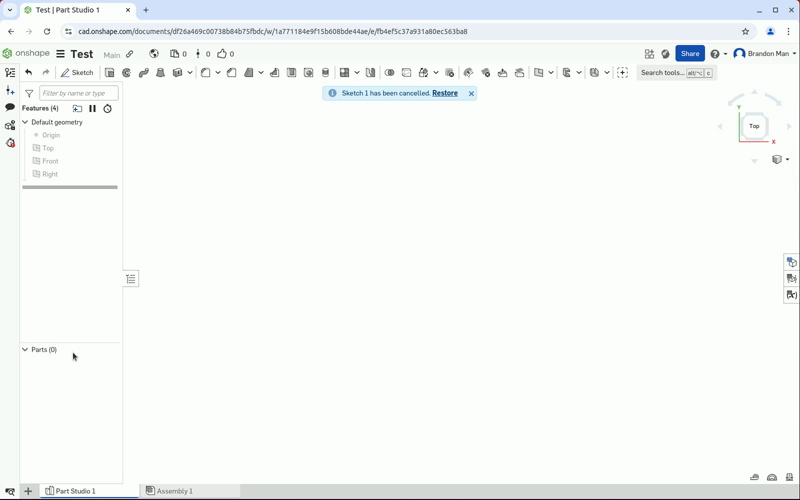
key(space)
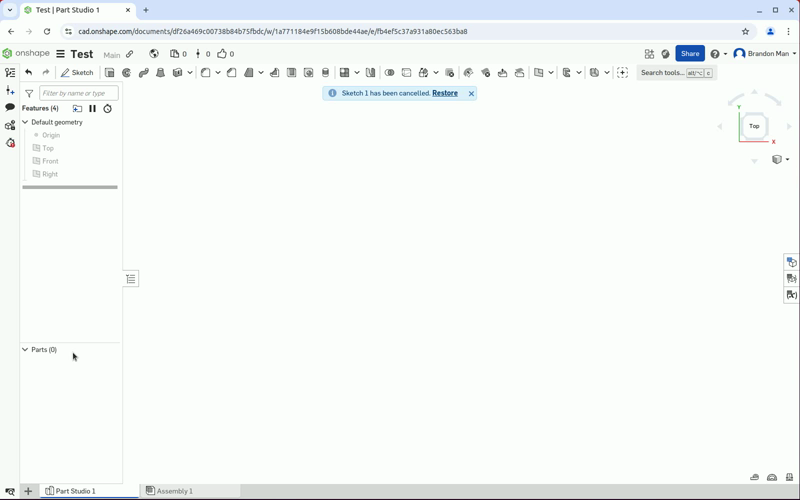
key_down(shift)
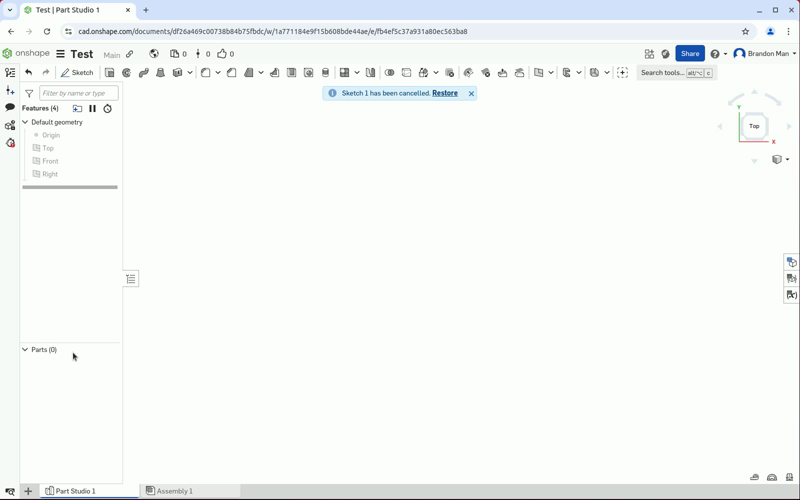
key(up)
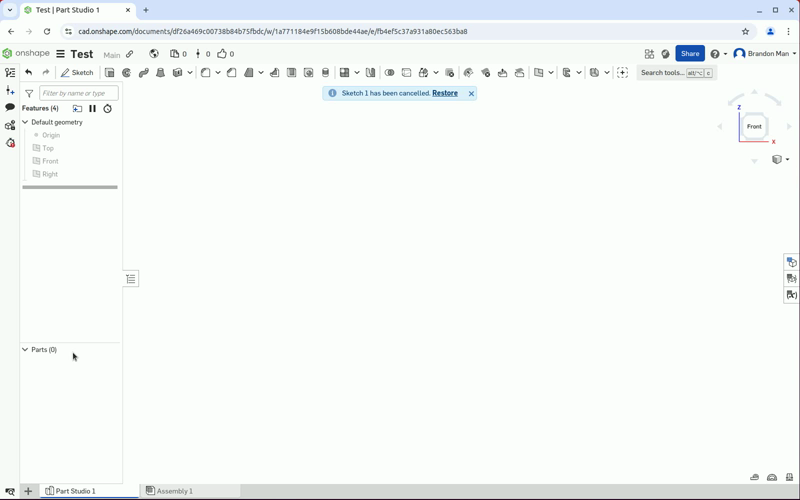
key_up(shift)
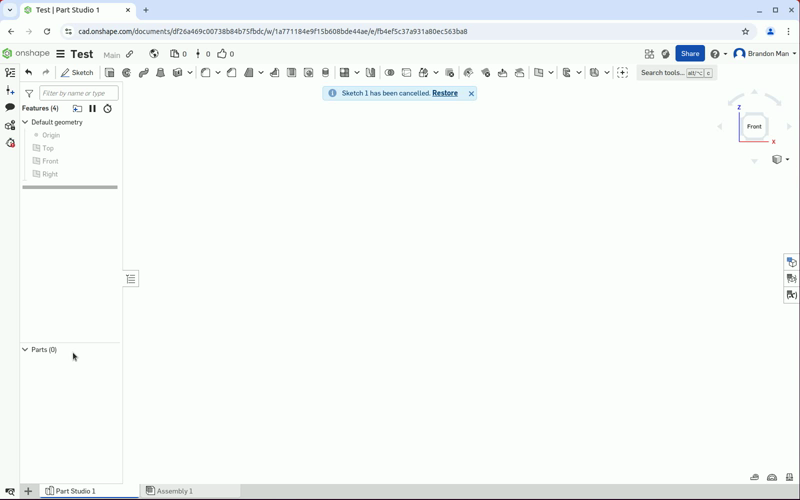
key(space)
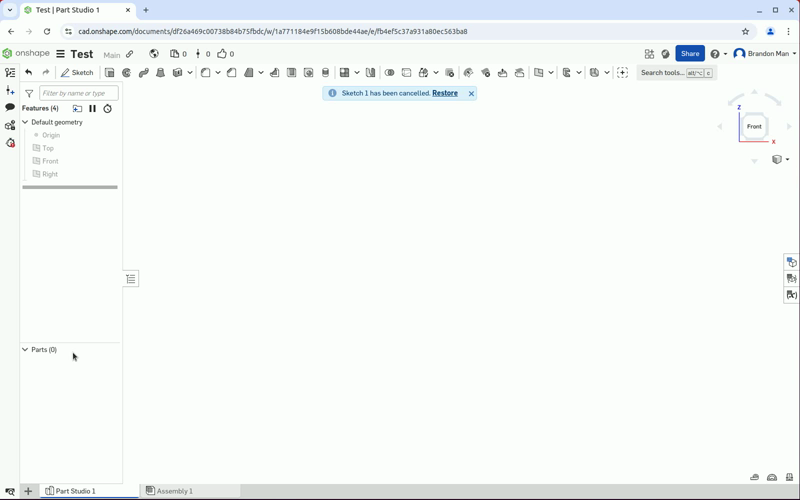
key_down(shift)
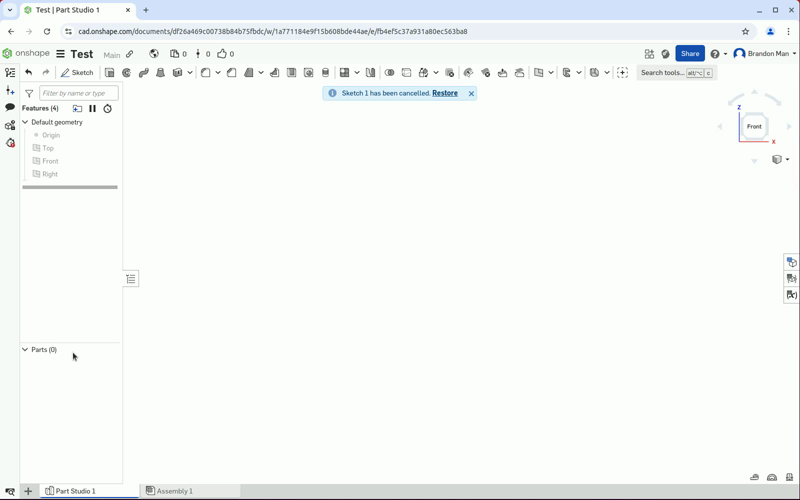
key(left)
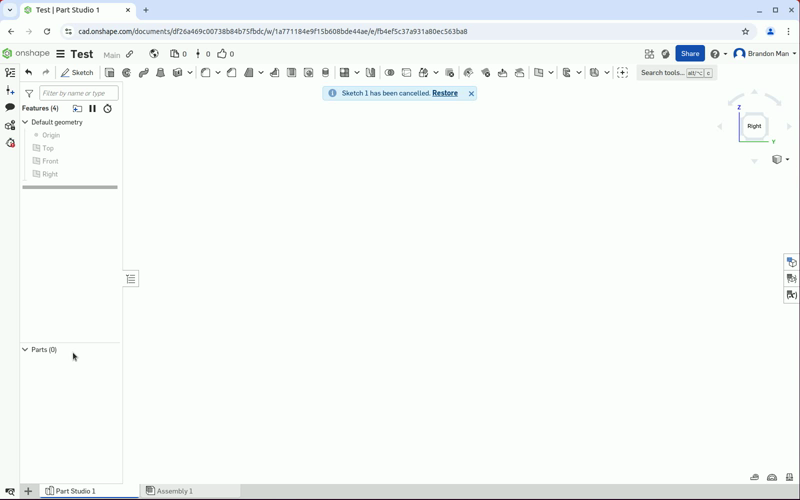
key_up(shift)
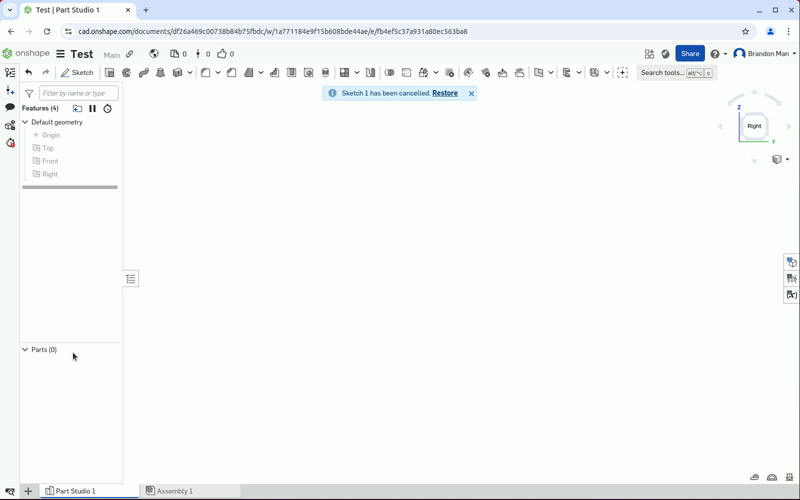
mouse_move(73, 352)
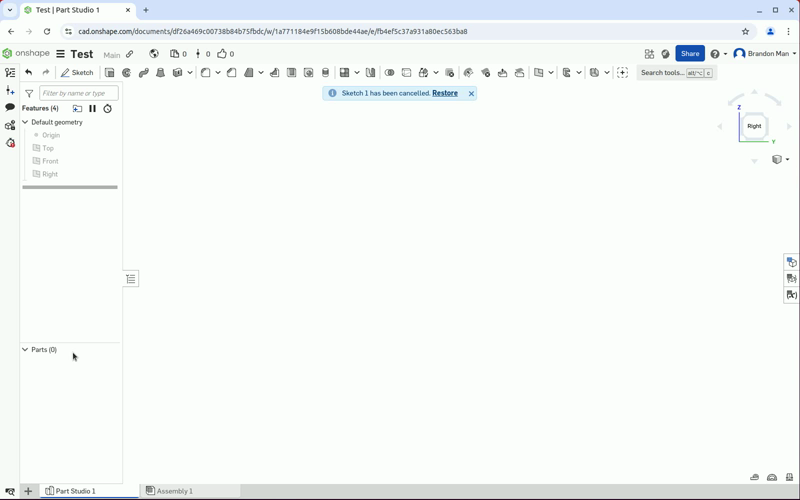
key(shift+y)
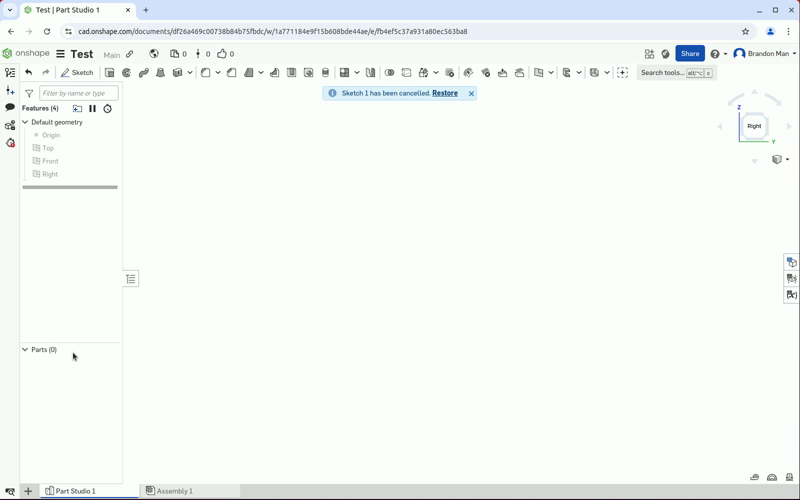
key(shift+s)
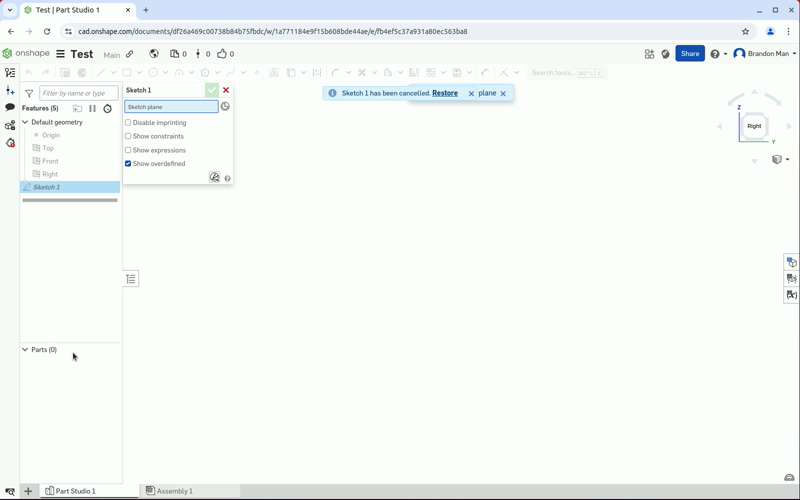
mouse_move(73, 176)
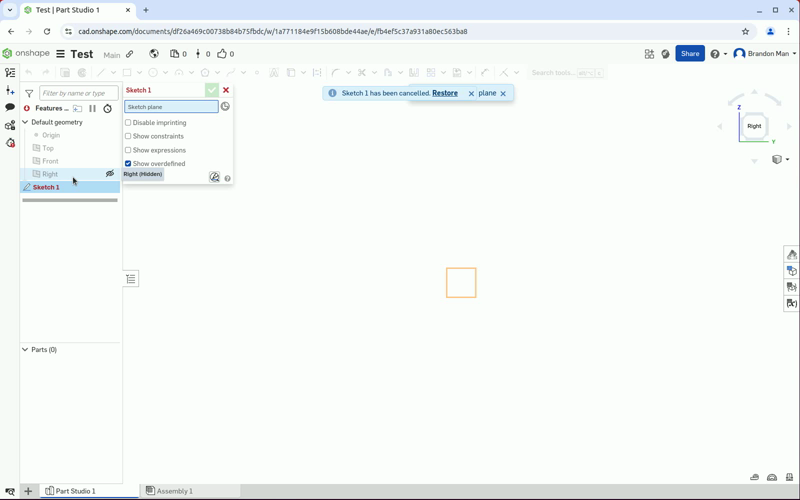
click(73, 176)
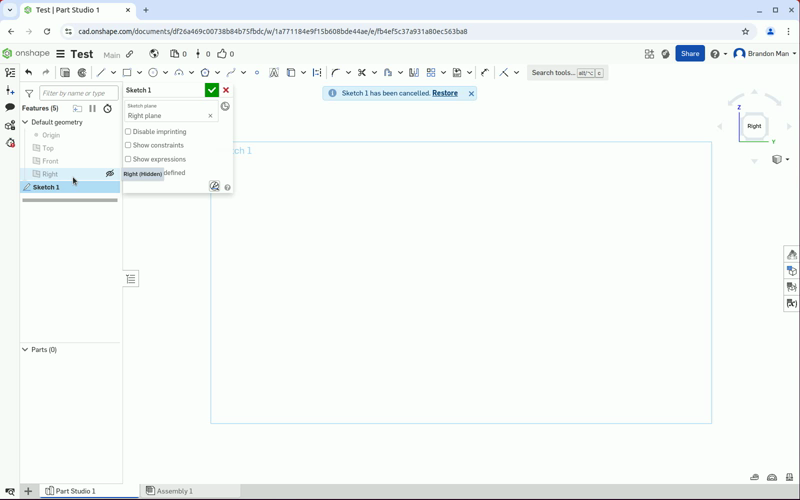
mouse_move(73, 352)
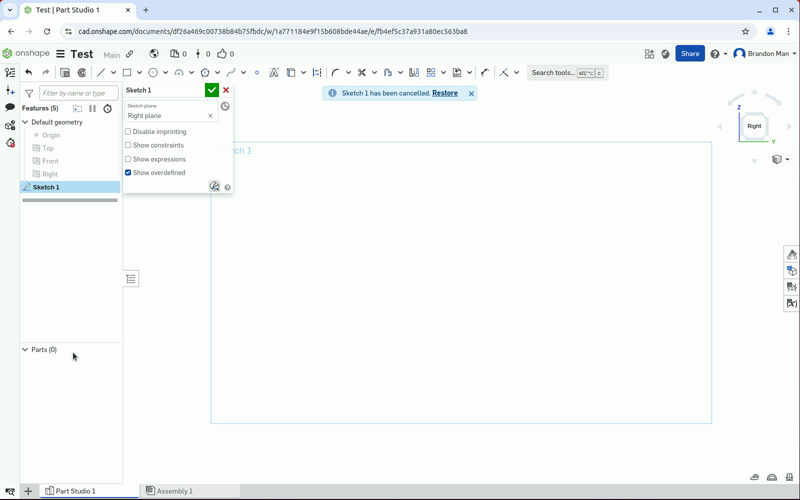
key(y)
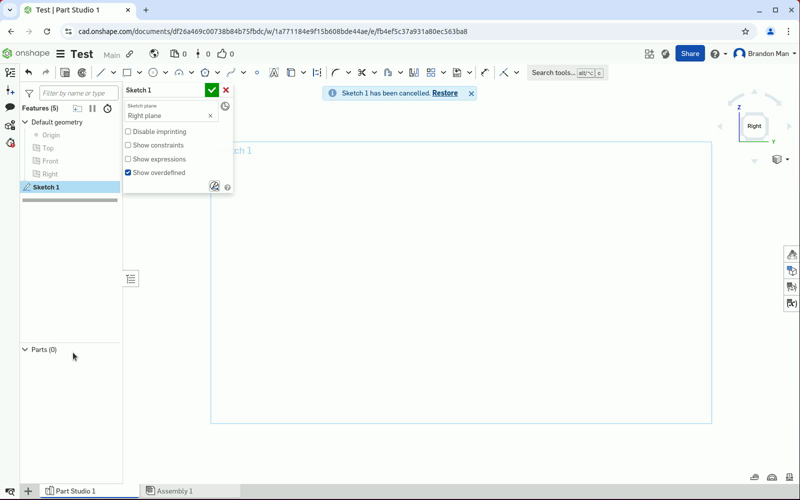
key(l)
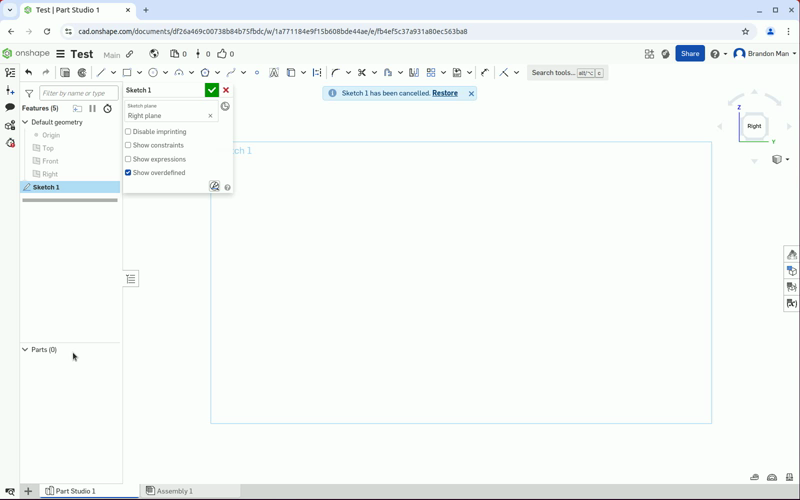
key_down(shift)
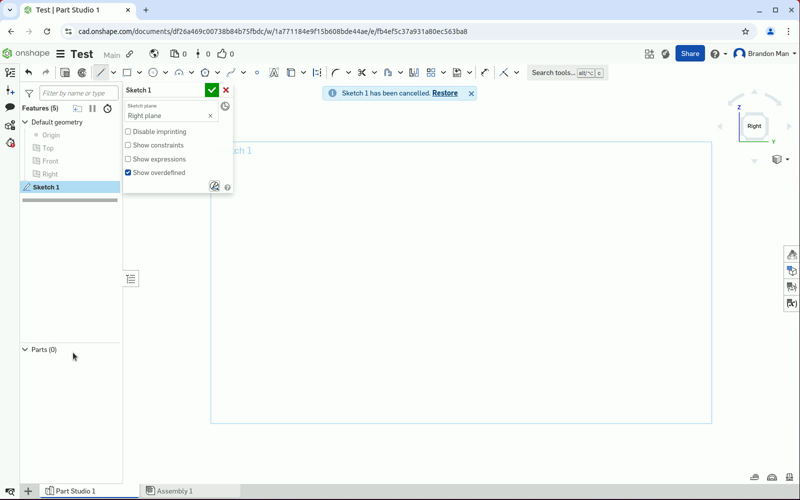
mouse_move(357, 349)
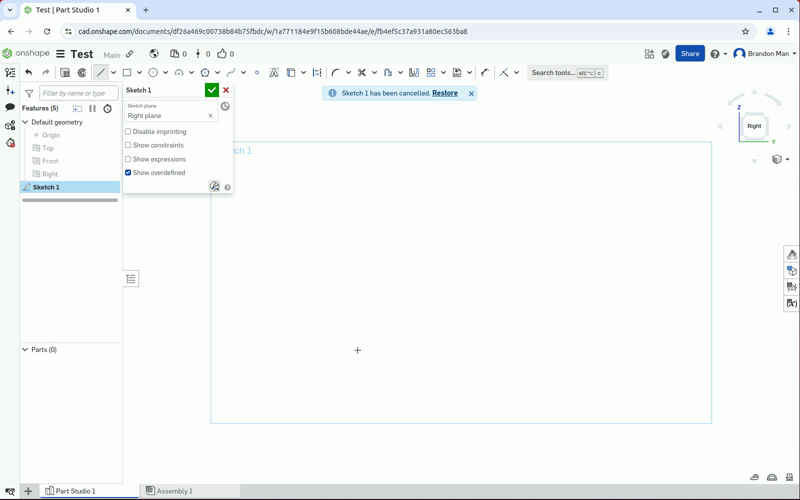
click(357, 349)
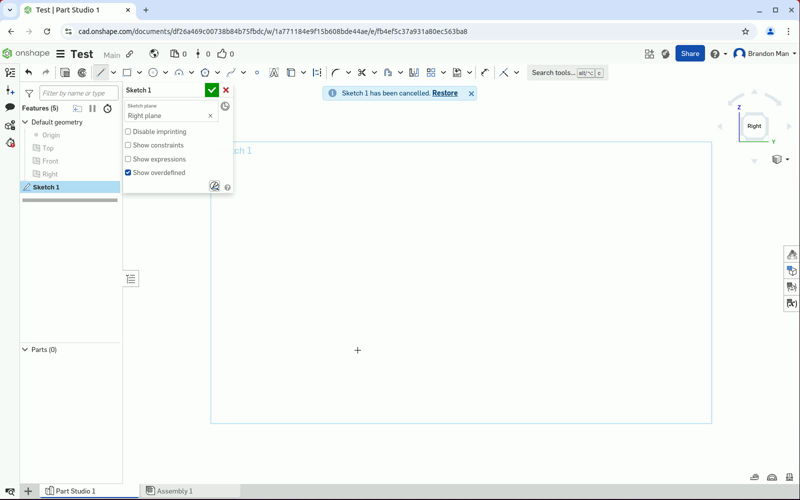
key_up(shift)
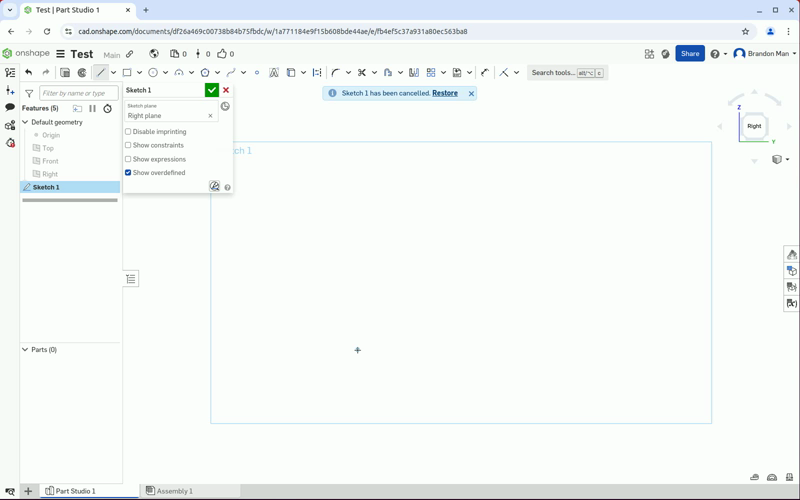
key_down(shift)
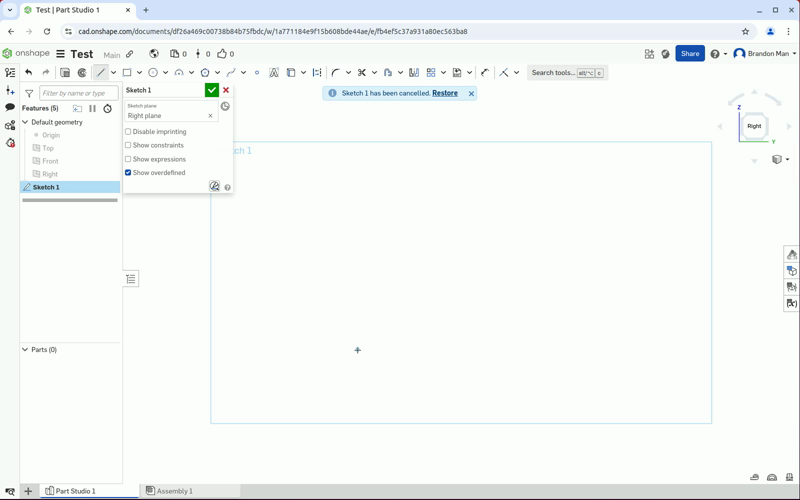
mouse_move(387, 349)
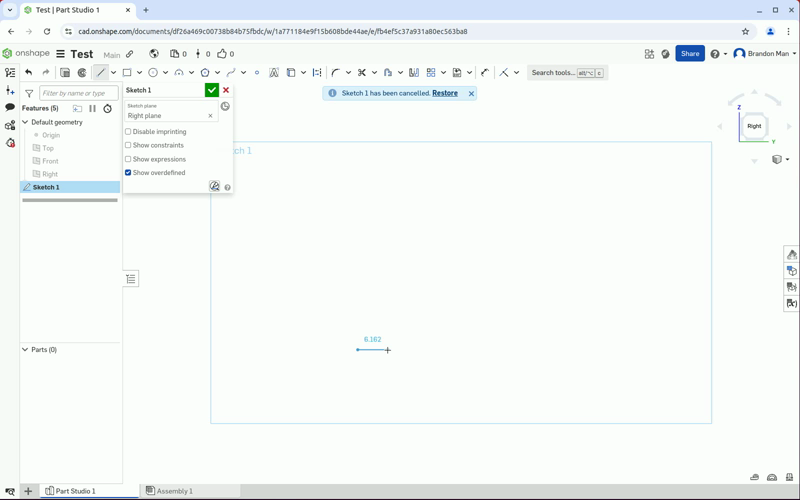
mouse_move(382, 349)
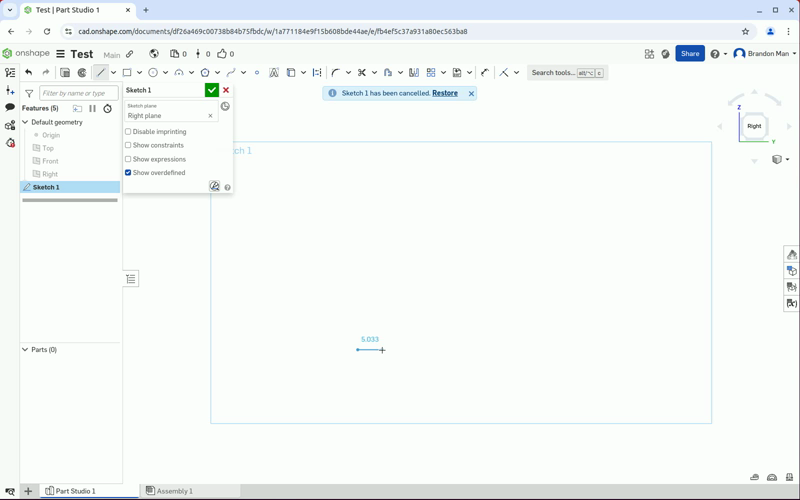
click(382, 349)
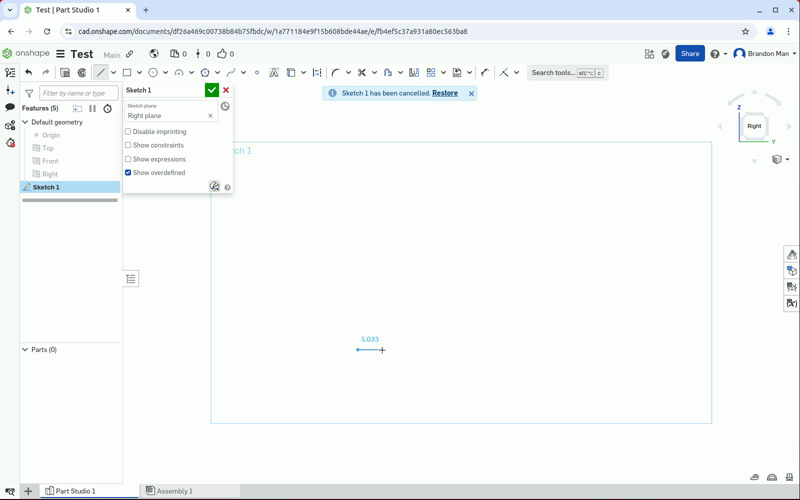
key_up(shift)
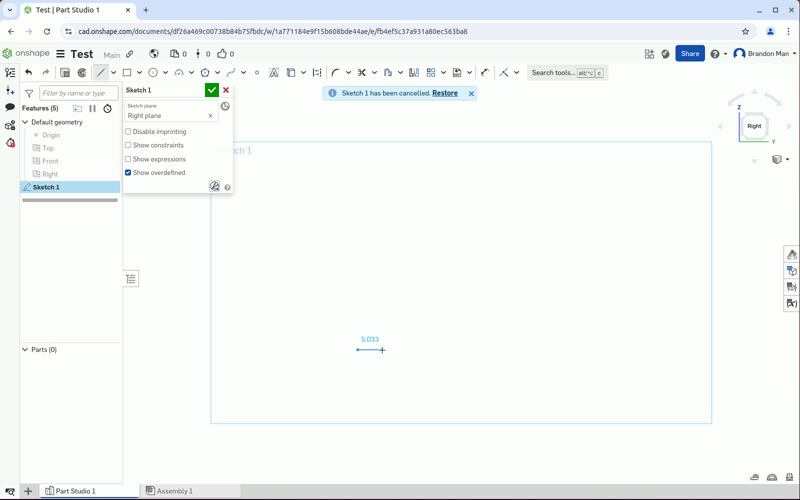
key_down(shift)
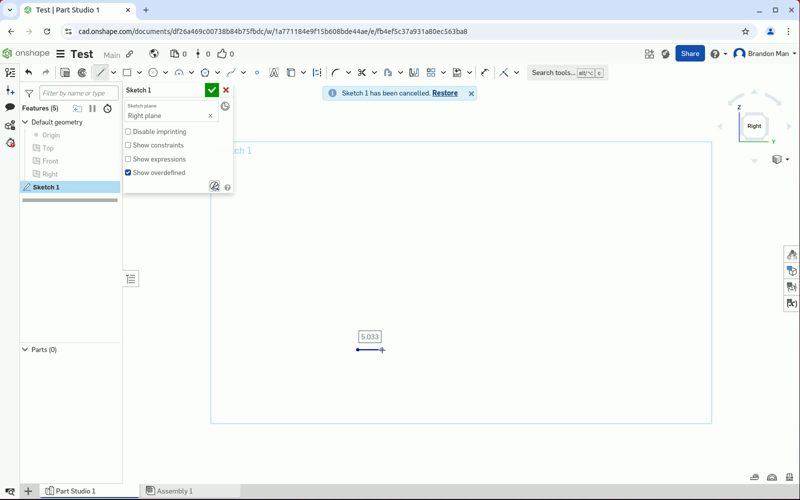
mouse_move(382, 266)
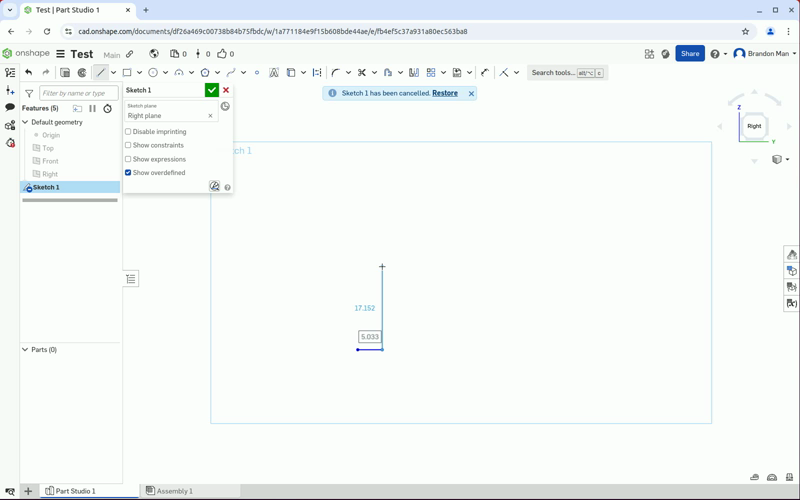
click(382, 266)
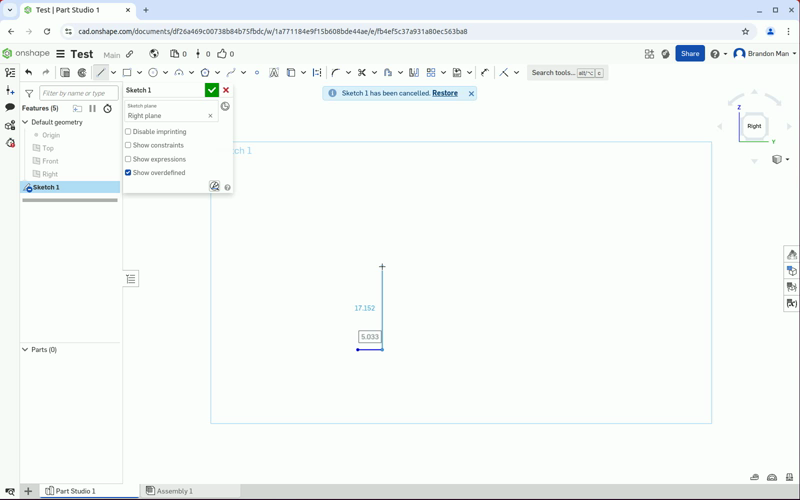
key_up(shift)
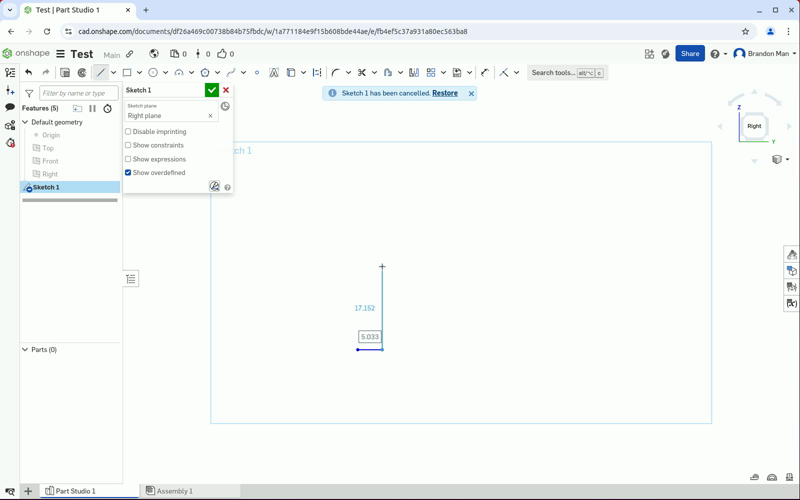
key_down(shift)
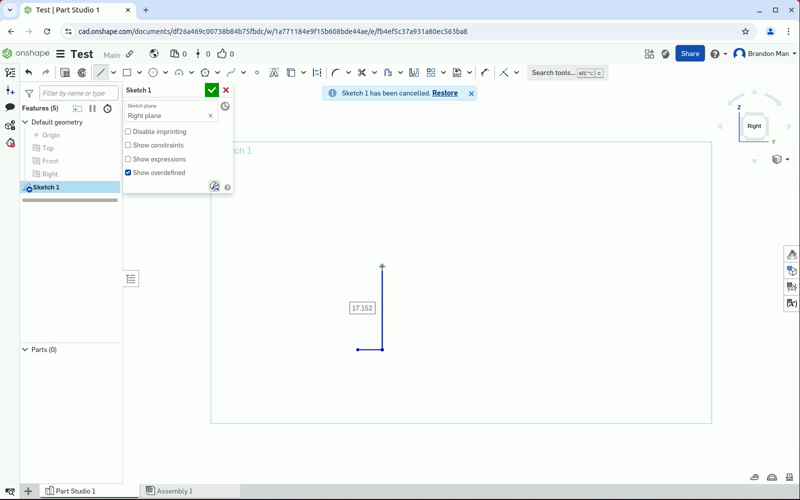
mouse_move(547, 266)
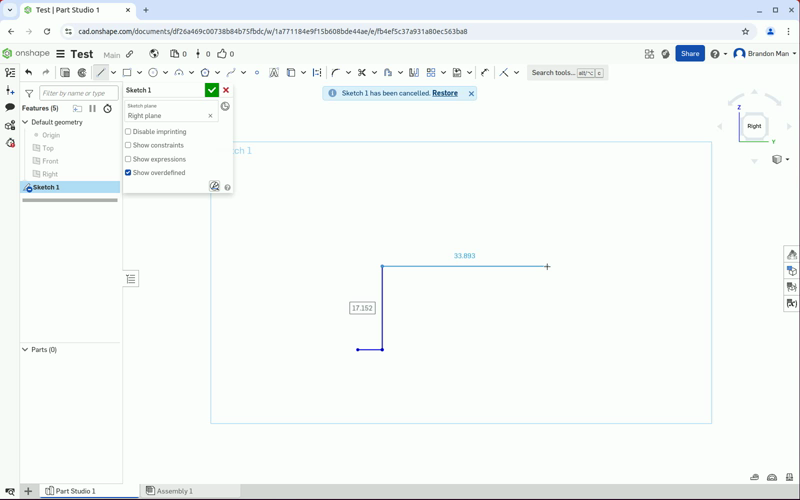
click(547, 266)
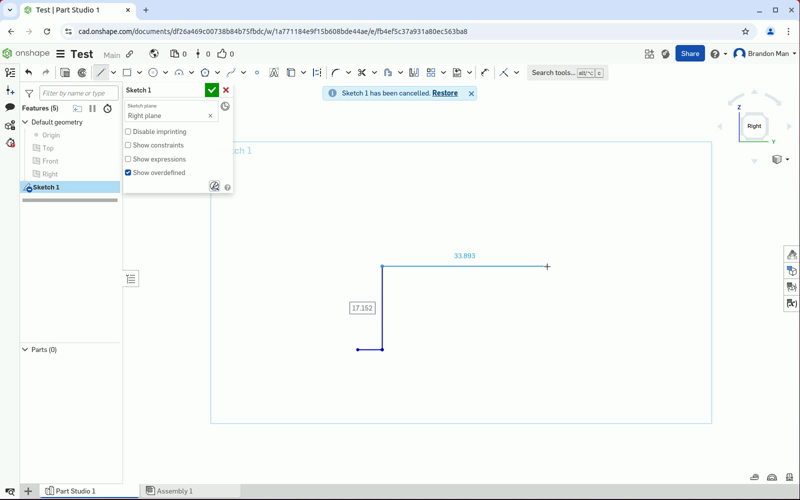
key_up(shift)
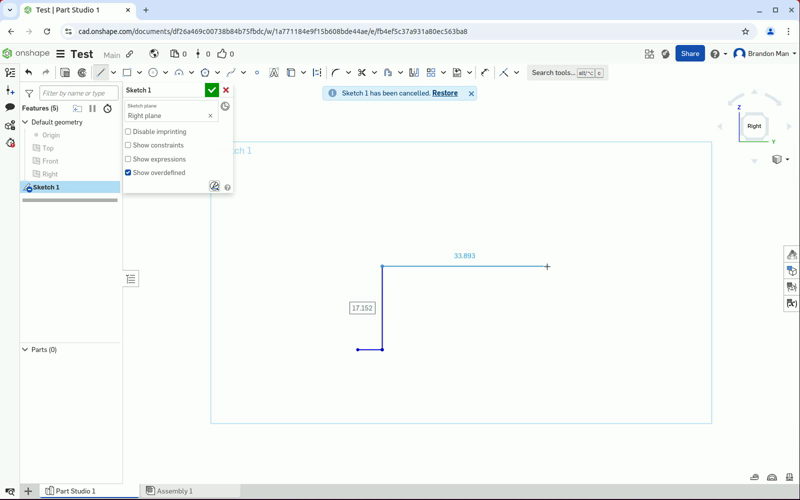
key_down(shift)
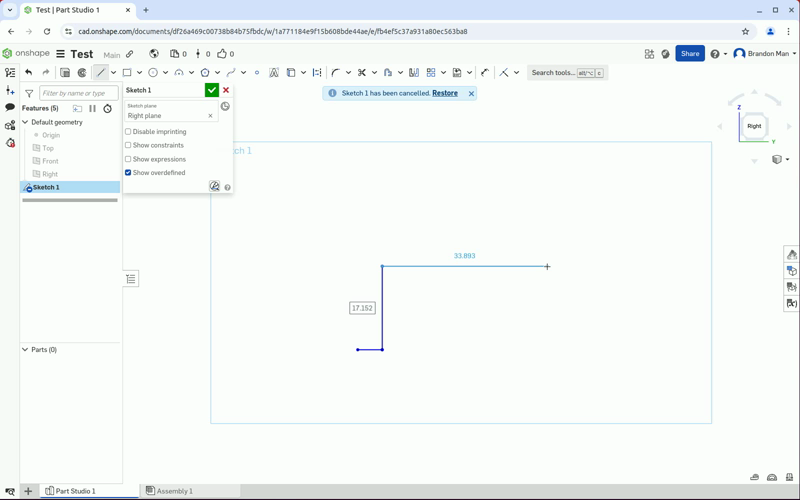
mouse_move(547, 349)
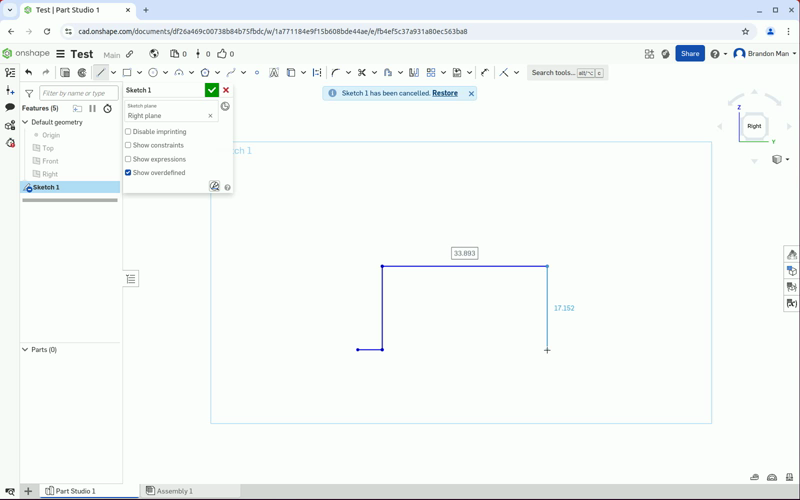
click(547, 349)
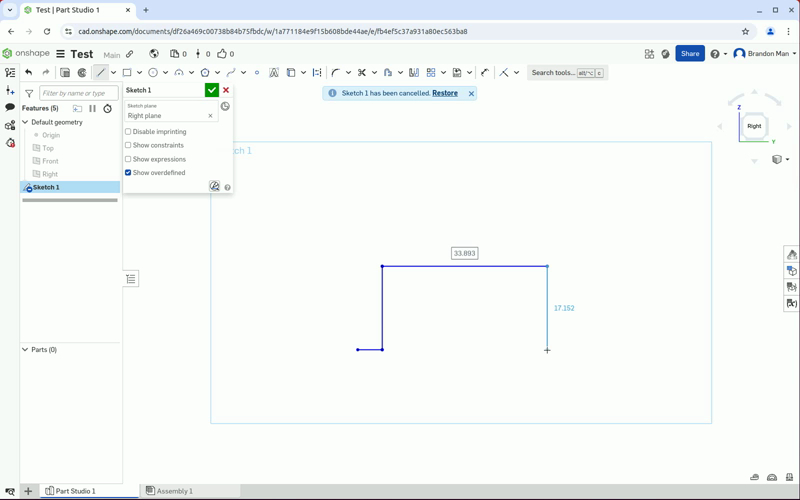
key_up(shift)
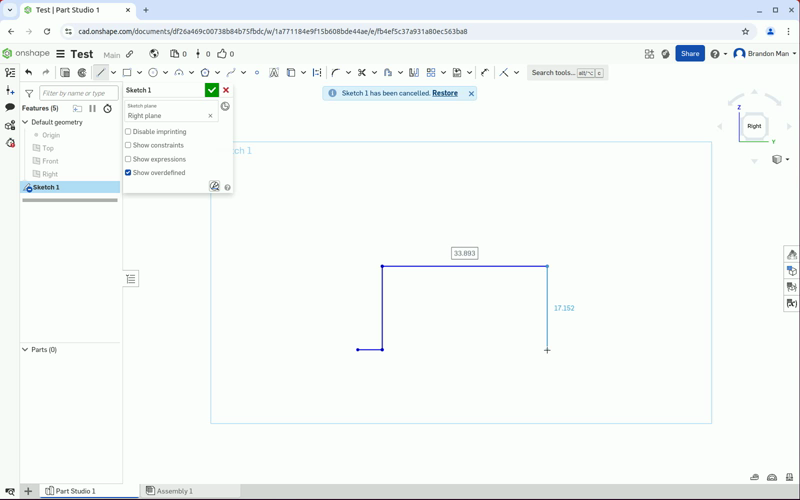
key_down(shift)
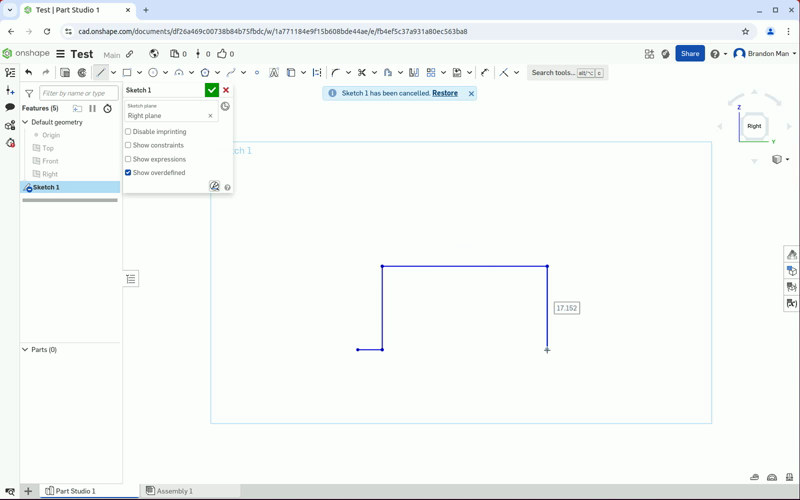
mouse_move(577, 349)
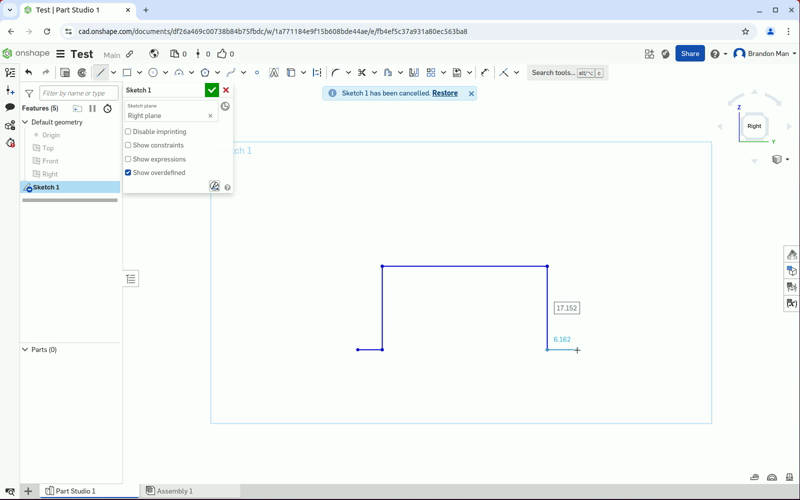
mouse_move(572, 349)
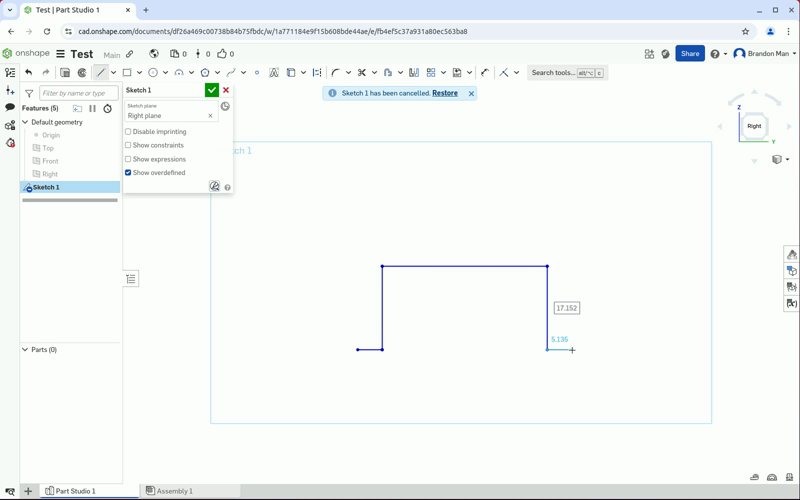
click(572, 349)
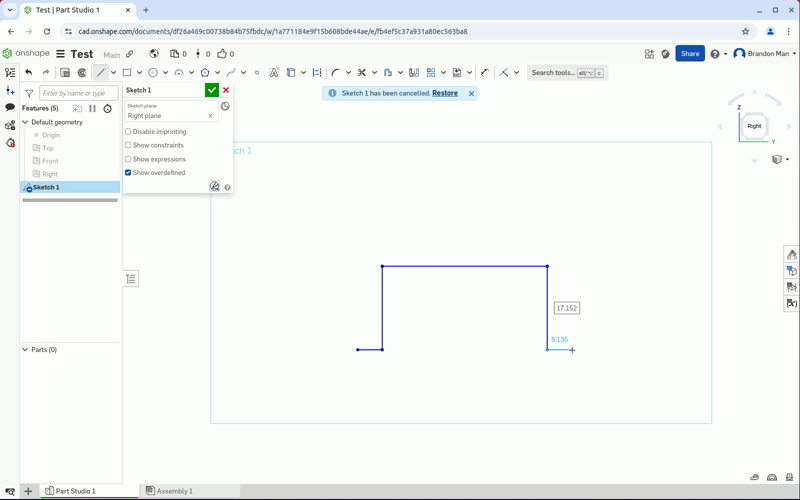
key_up(shift)
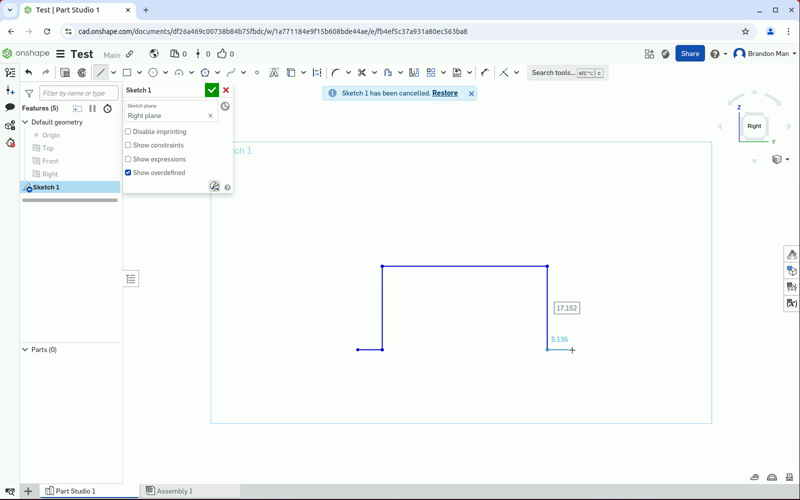
key_down(shift)
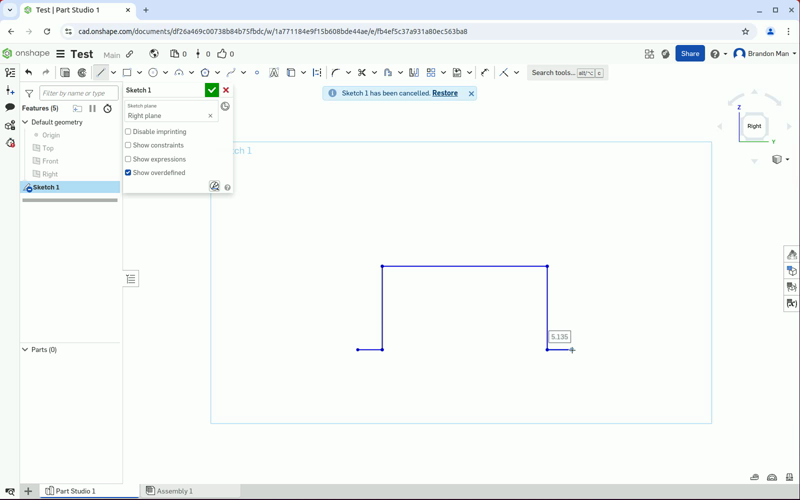
mouse_move(589, 349)
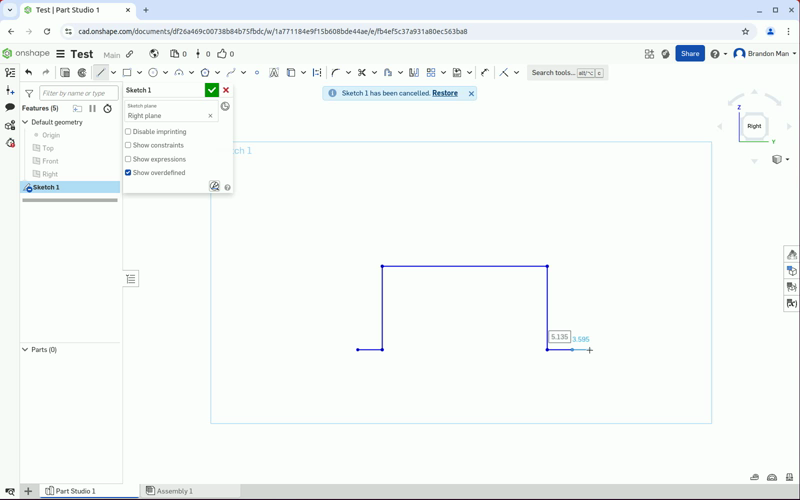
mouse_move(572, 340)
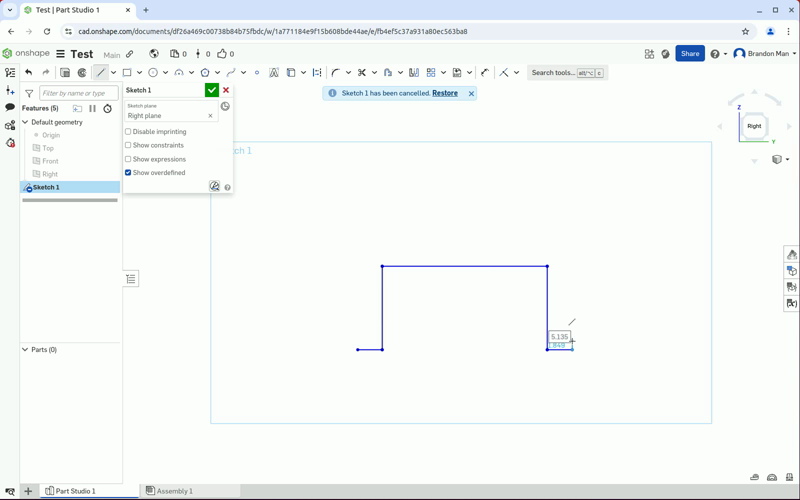
click(572, 340)
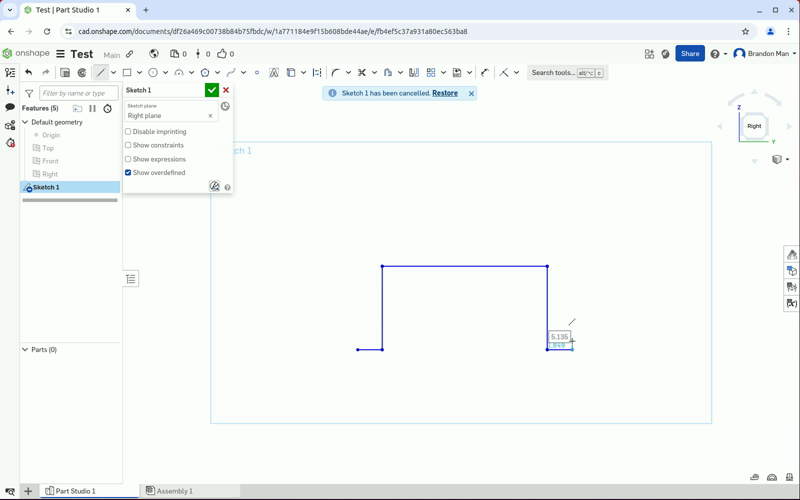
key_up(shift)
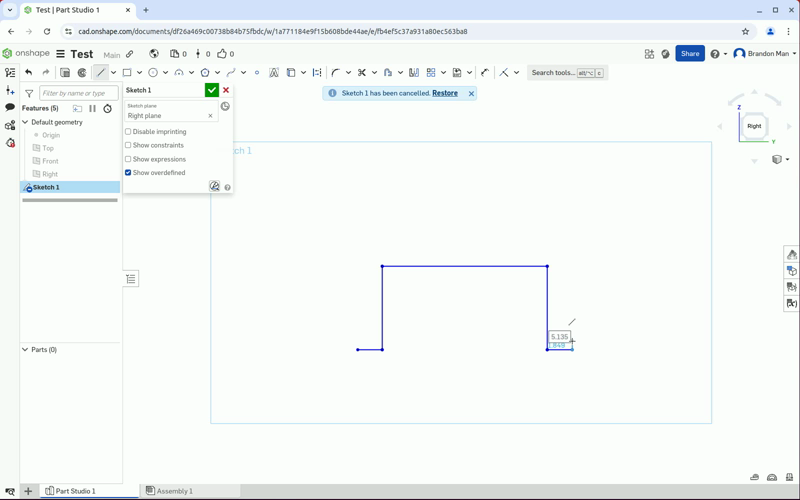
key_down(shift)
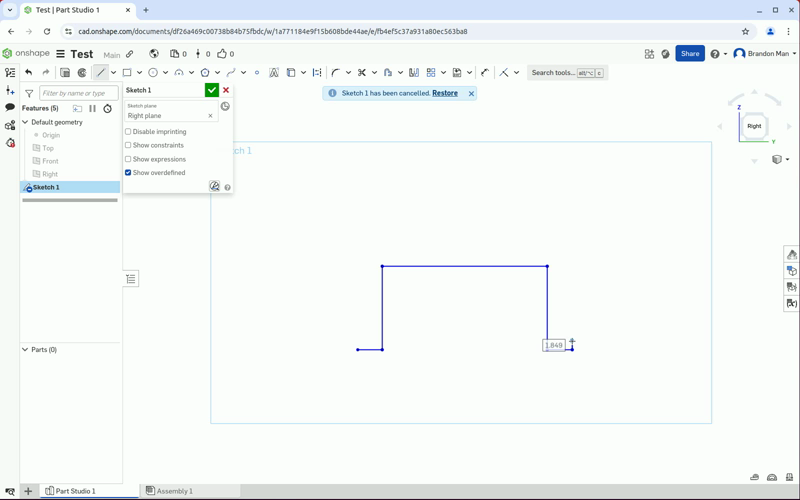
mouse_move(589, 340)
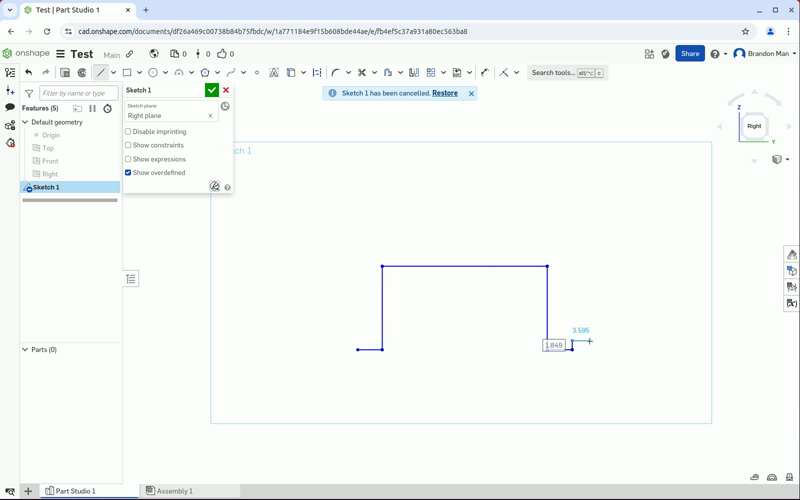
mouse_move(556, 340)
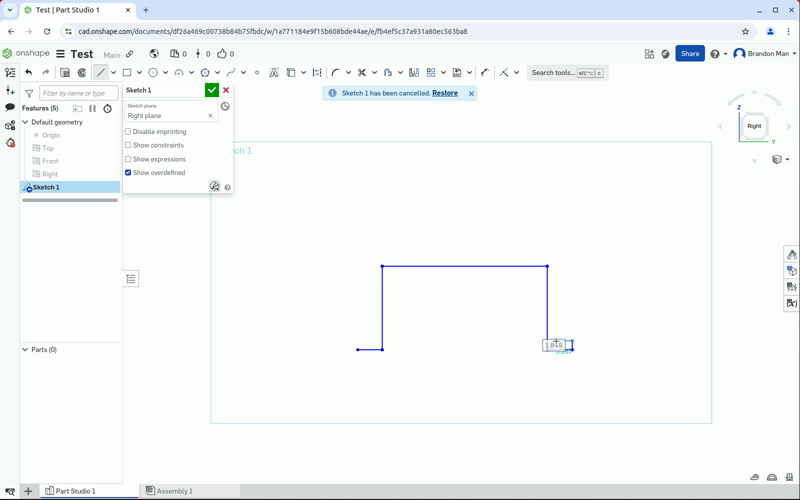
click(556, 340)
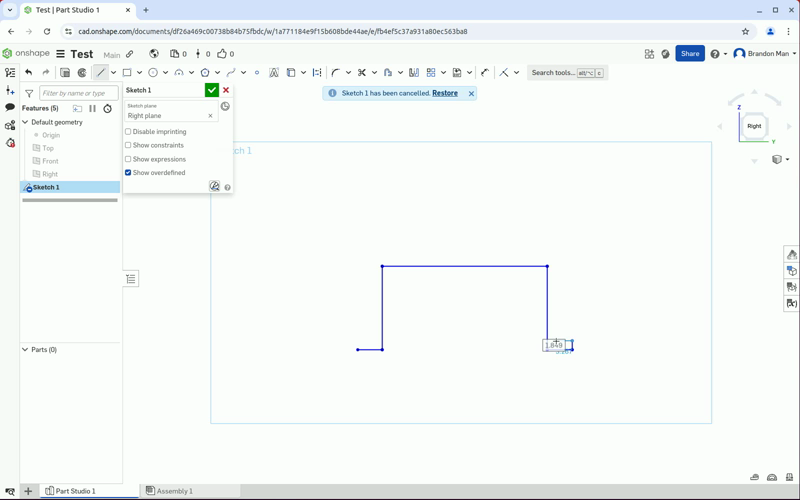
key_up(shift)
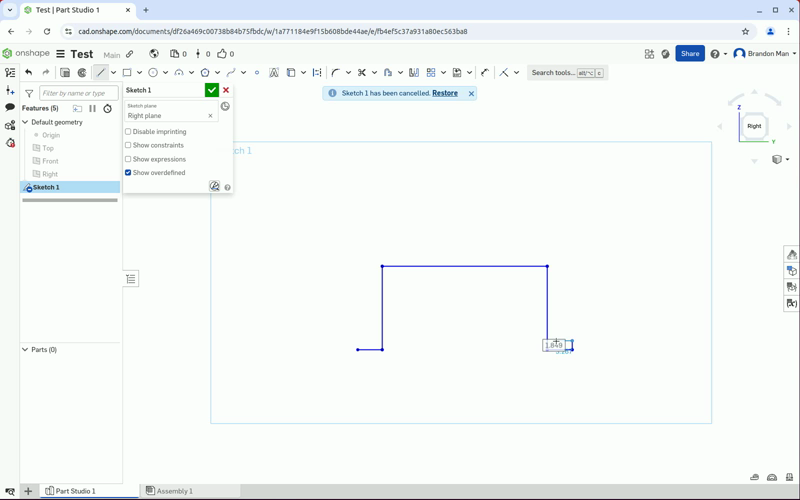
key_down(shift)
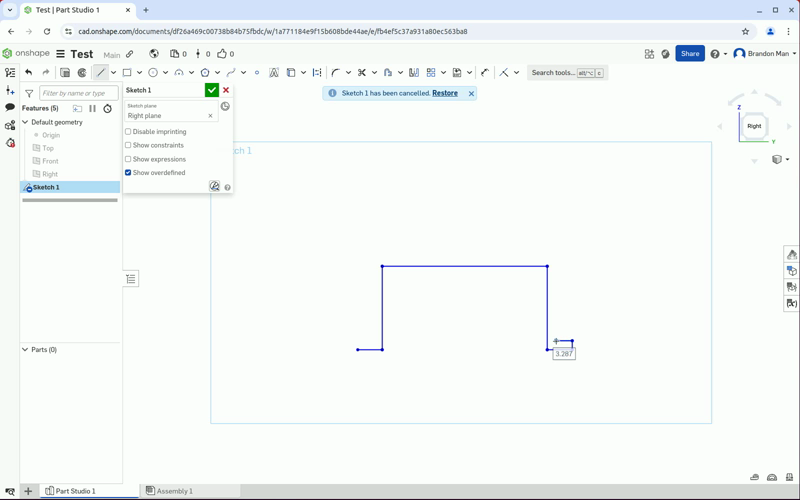
mouse_move(556, 259)
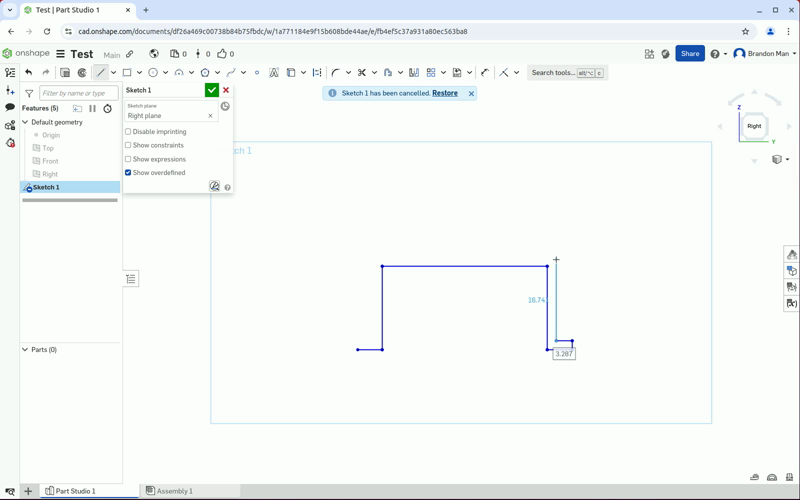
click(556, 259)
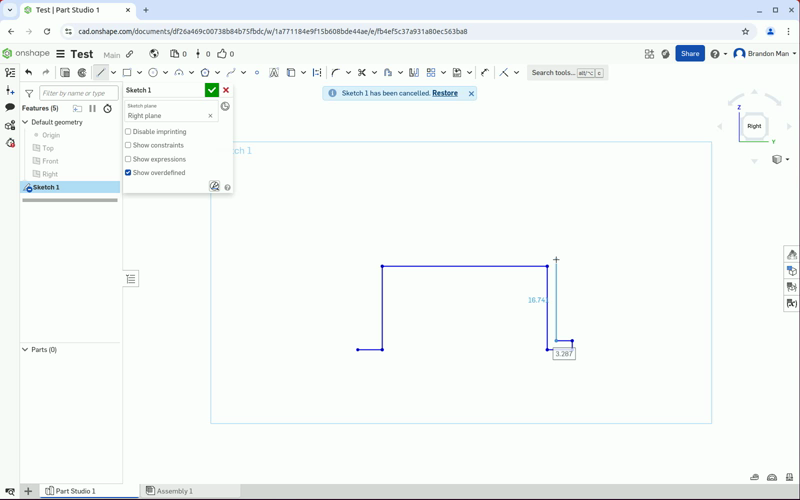
key_up(shift)
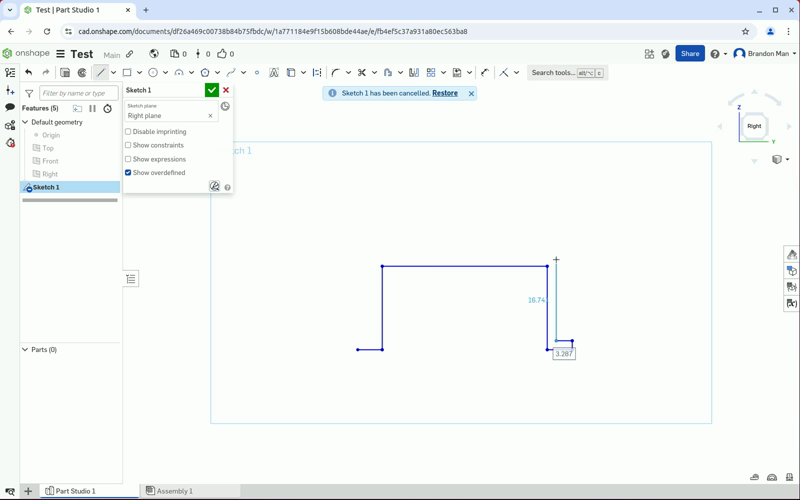
key_down(shift)
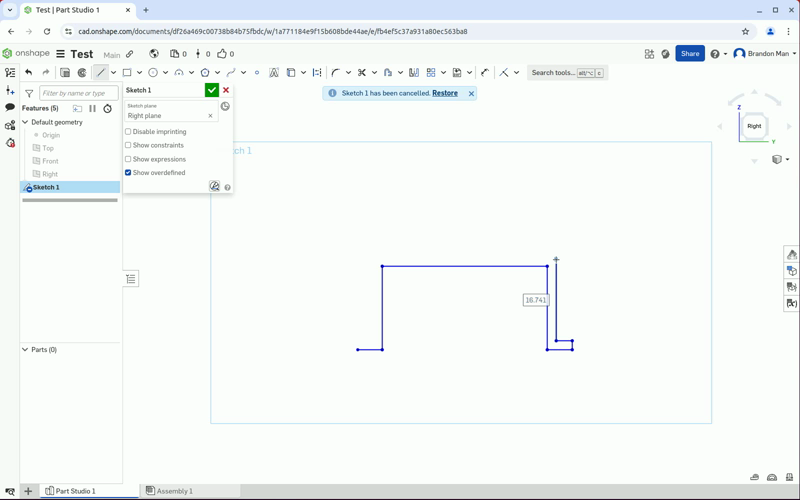
mouse_move(373, 259)
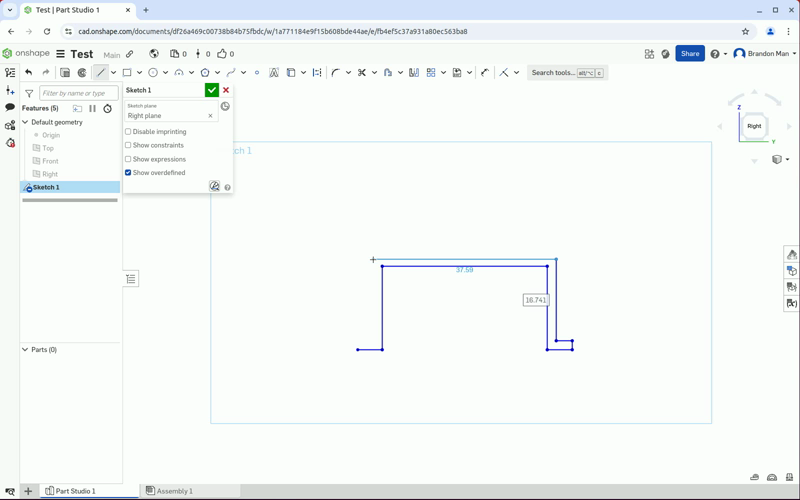
click(373, 259)
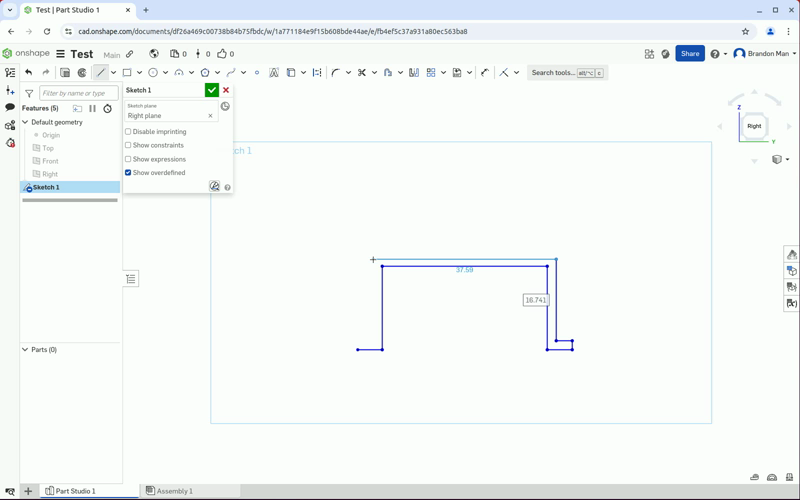
key_up(shift)
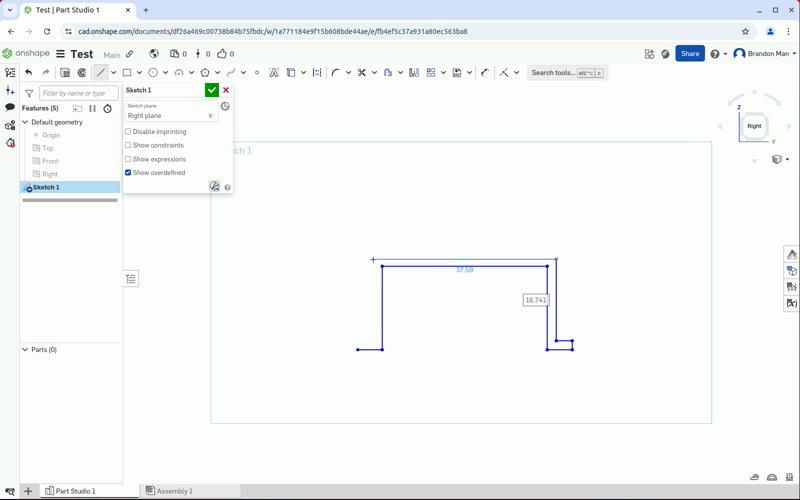
key_down(shift)
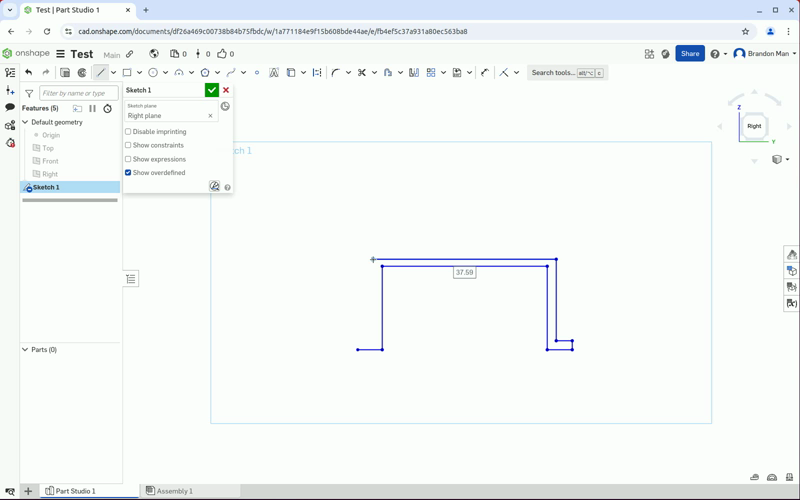
mouse_move(373, 340)
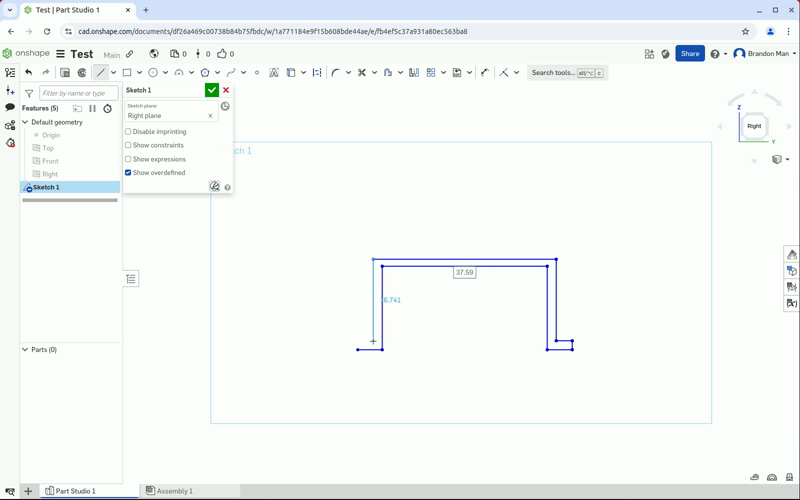
click(373, 340)
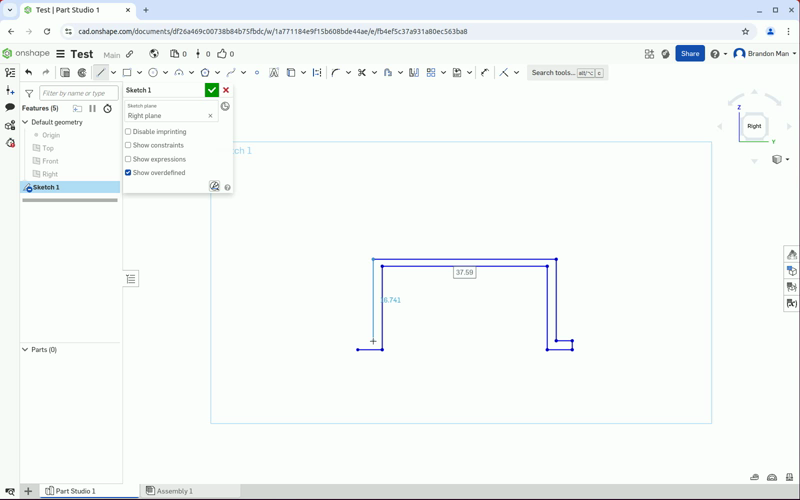
key_up(shift)
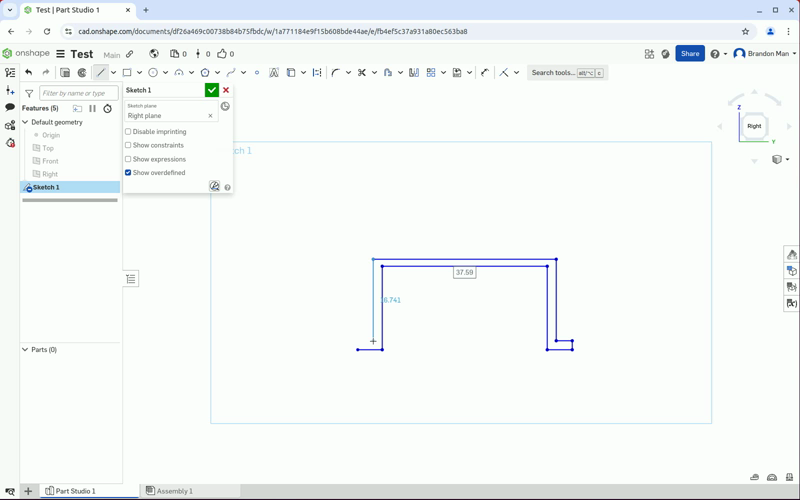
key_down(shift)
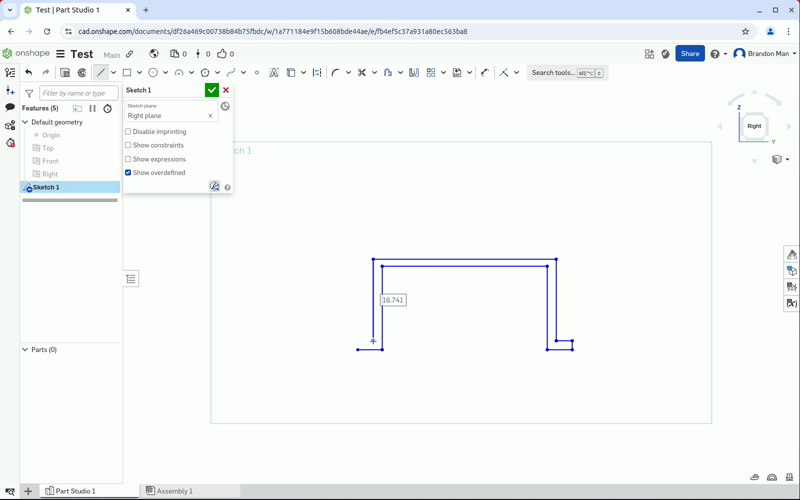
mouse_move(403, 340)
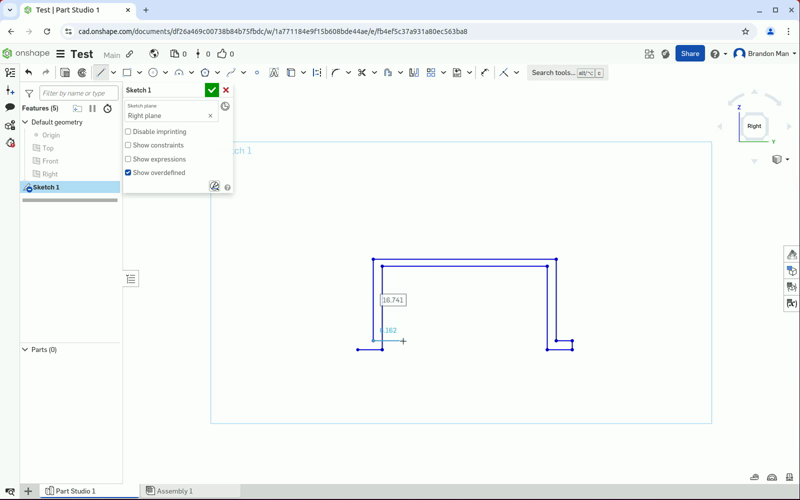
mouse_move(357, 340)
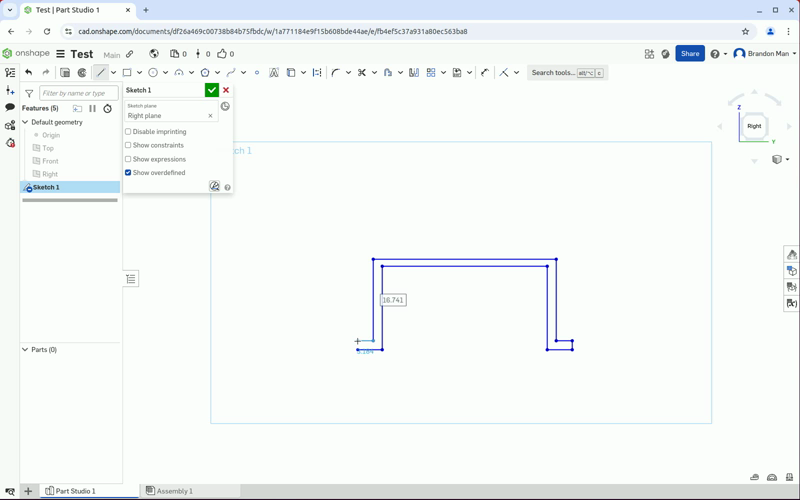
click(357, 340)
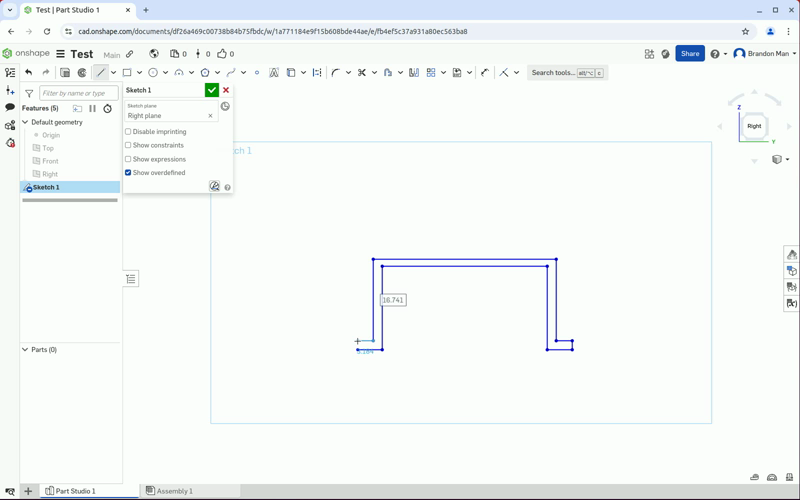
key_up(shift)
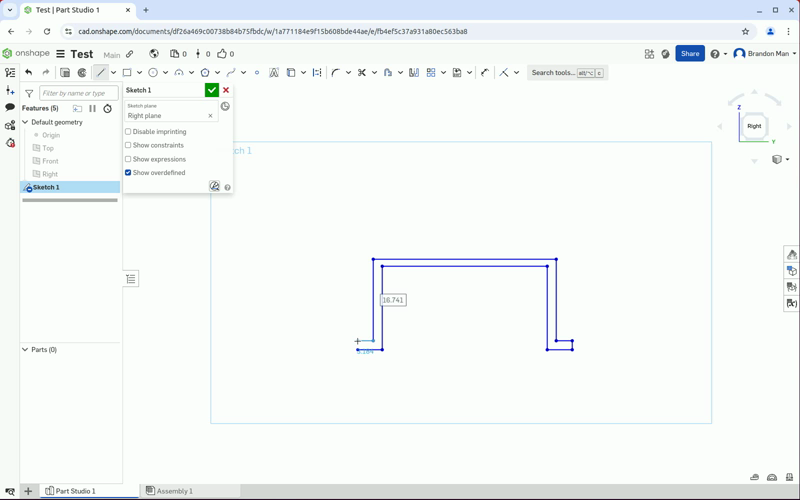
mouse_move(387, 340)
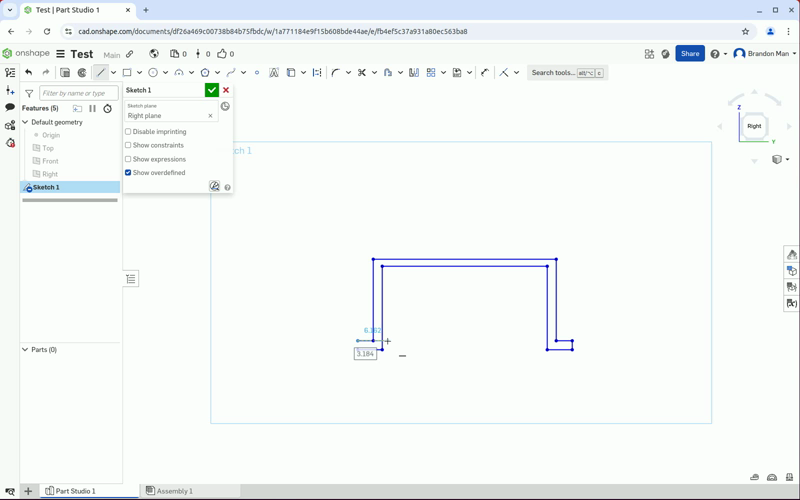
key_down(shift)
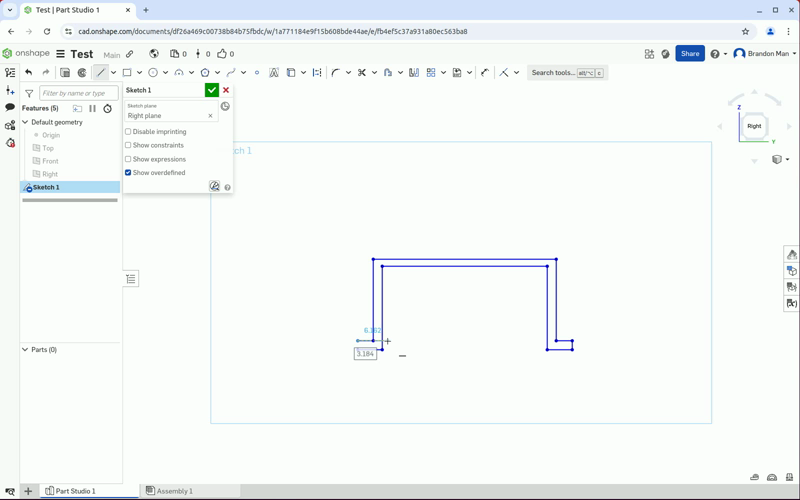
mouse_move(357, 349)
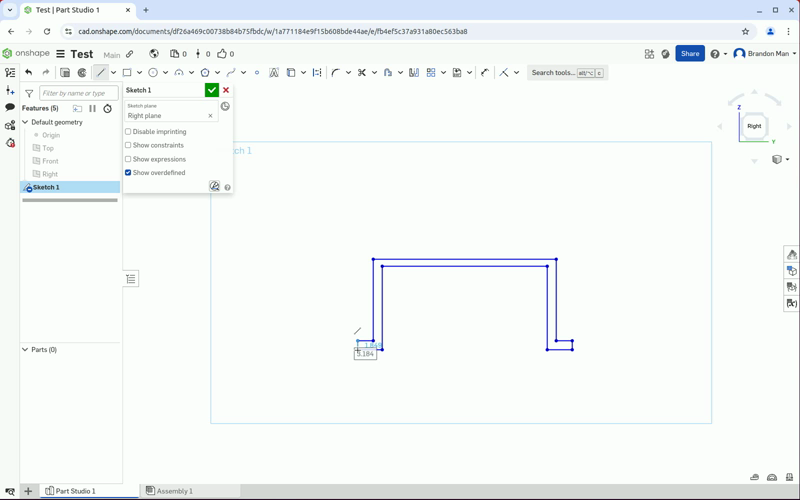
key_up(shift)
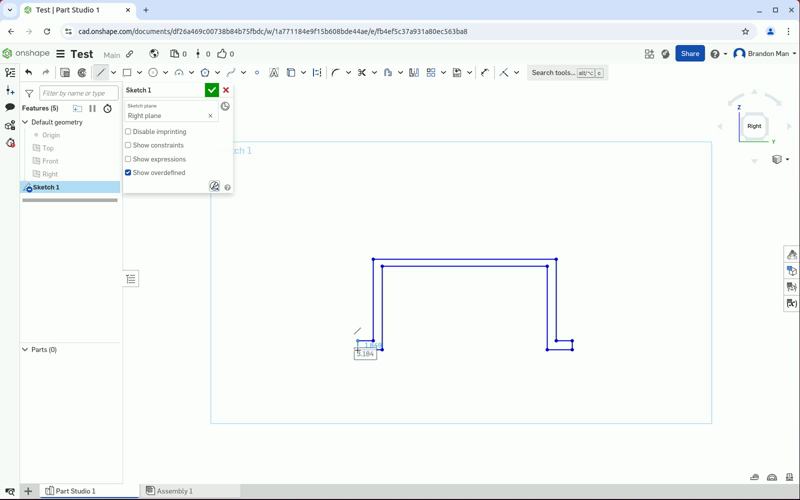
click(357, 349)
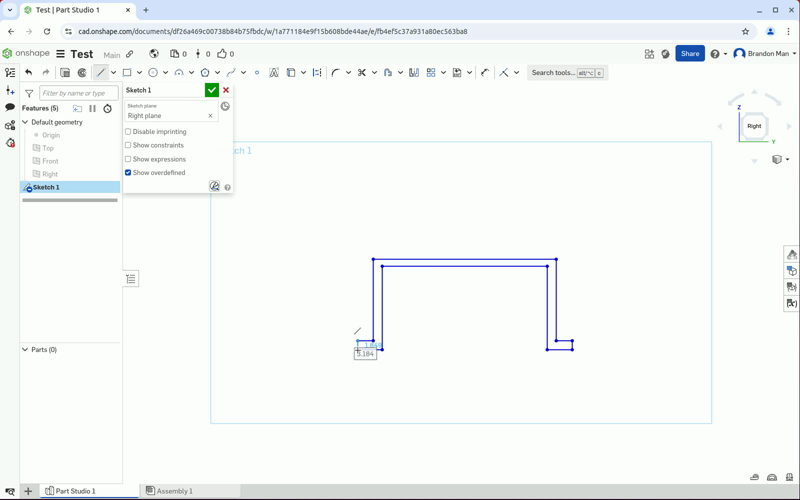
key(esc)
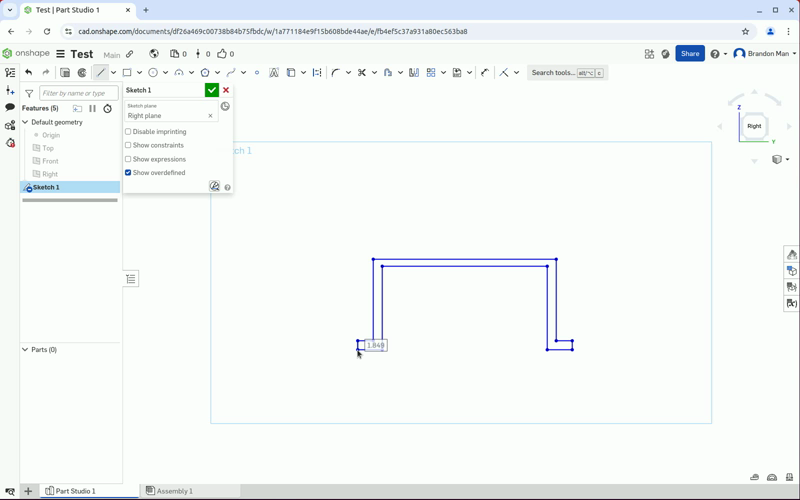
mouse_move(363, 345)
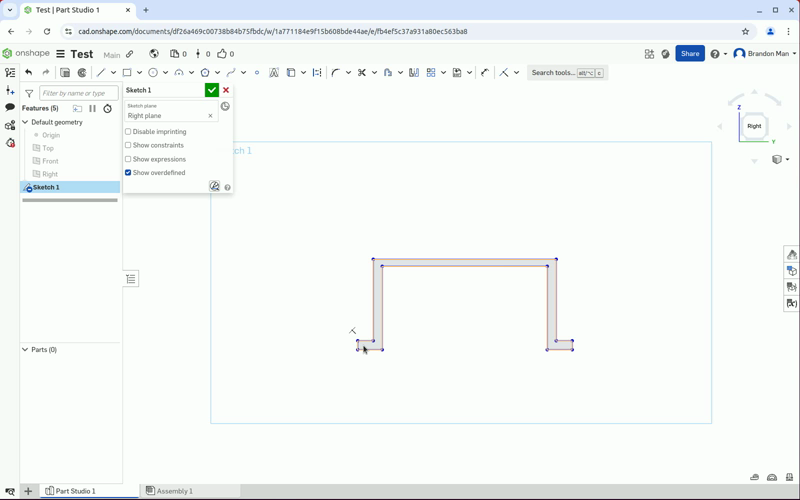
click(363, 345)
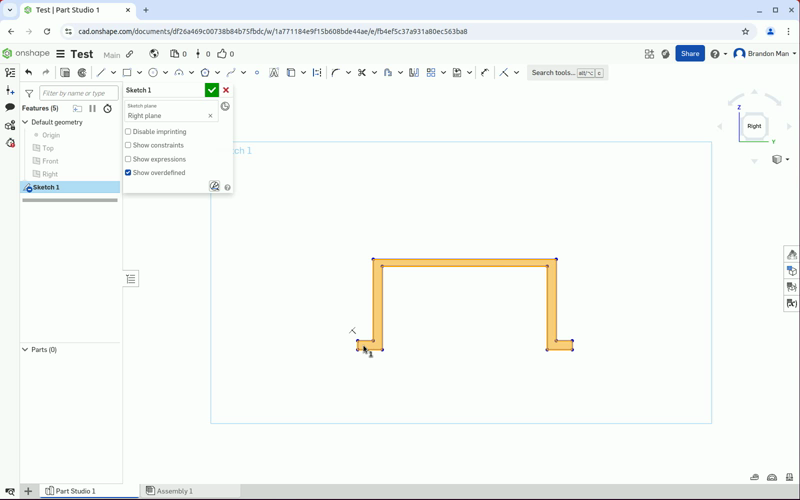
mouse_move(73, 352)
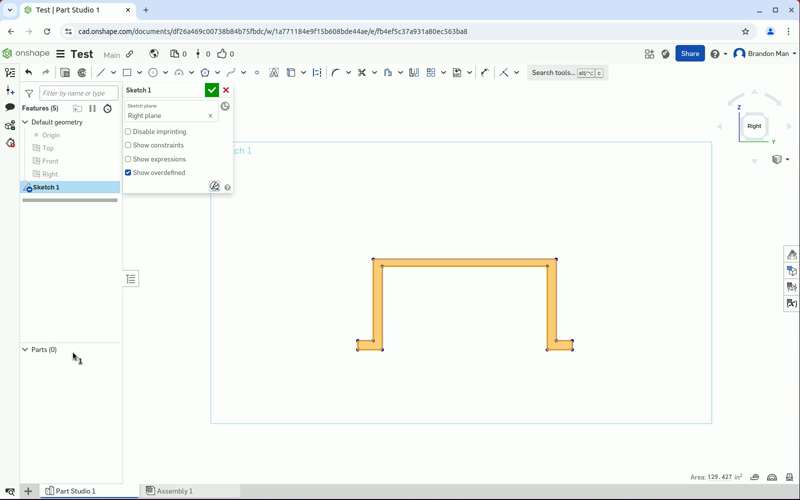
key(shift+y)
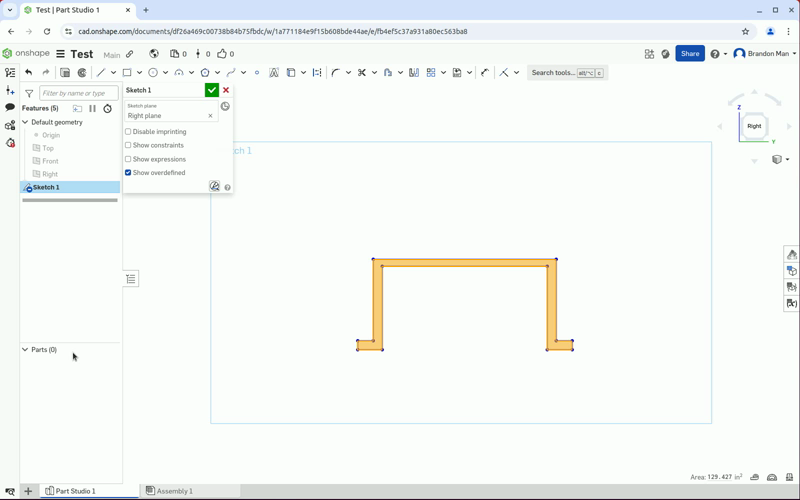
key(shift+e)
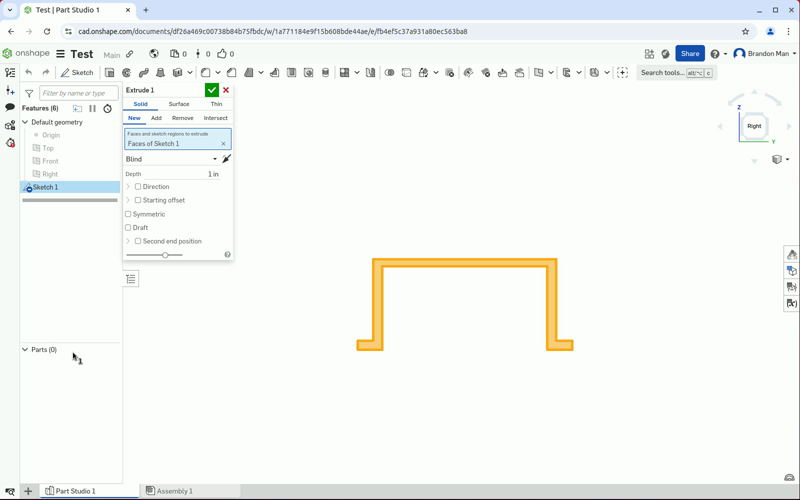
mouse_move(143, 106)
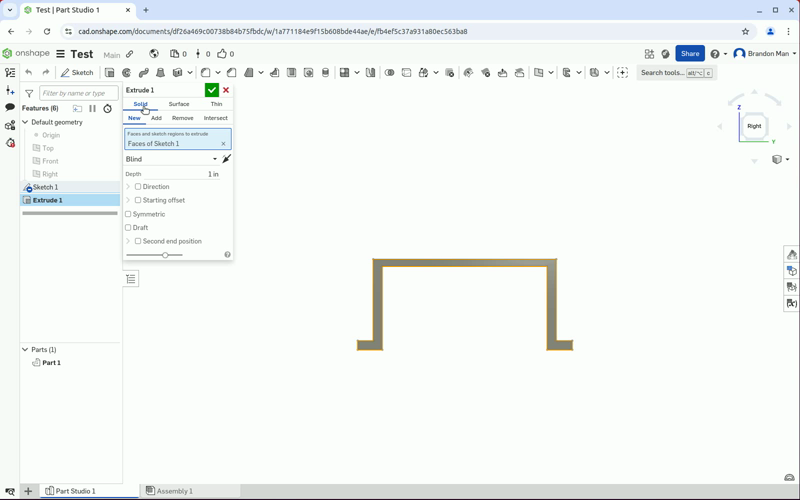
click(143, 106)
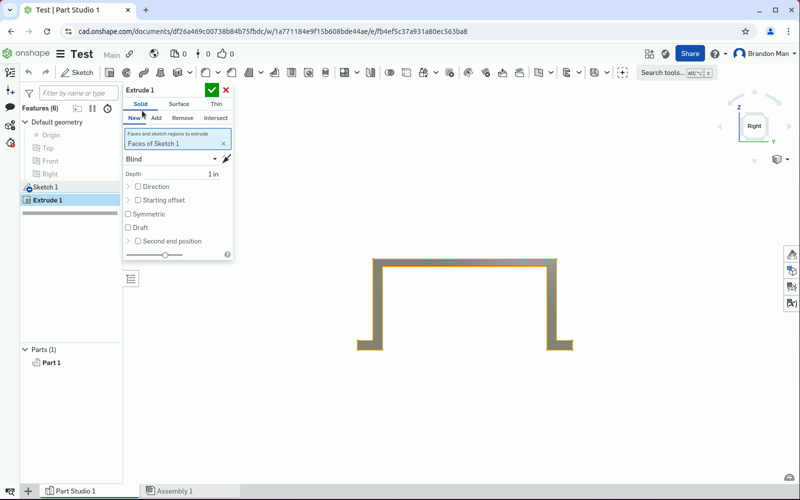
mouse_move(137, 120)
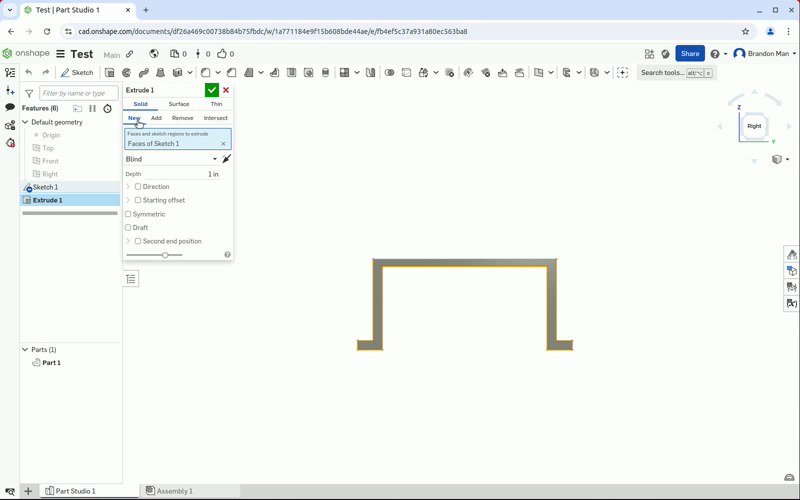
click(137, 120)
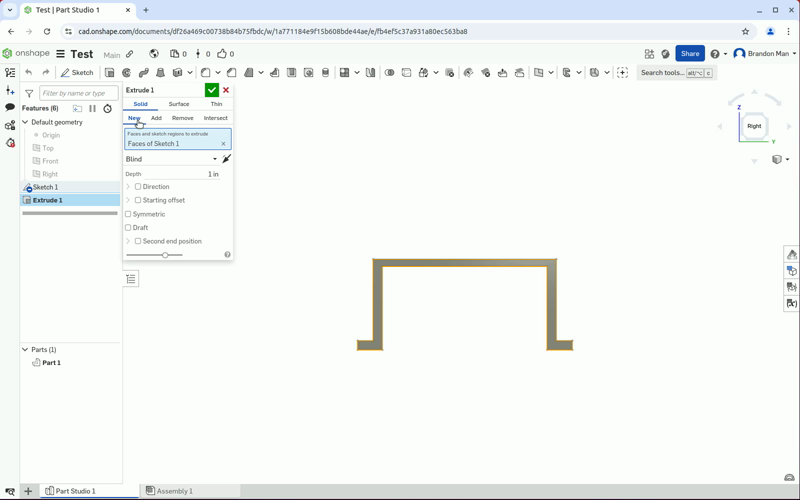
key(tab, 4)
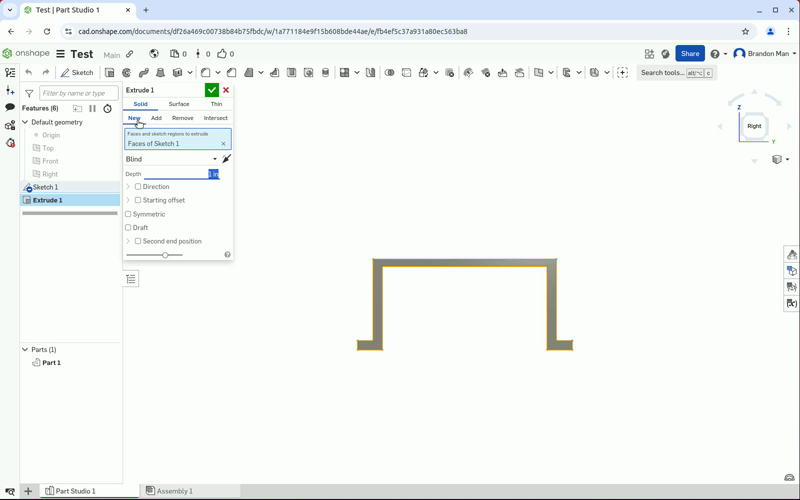
text(4.333)
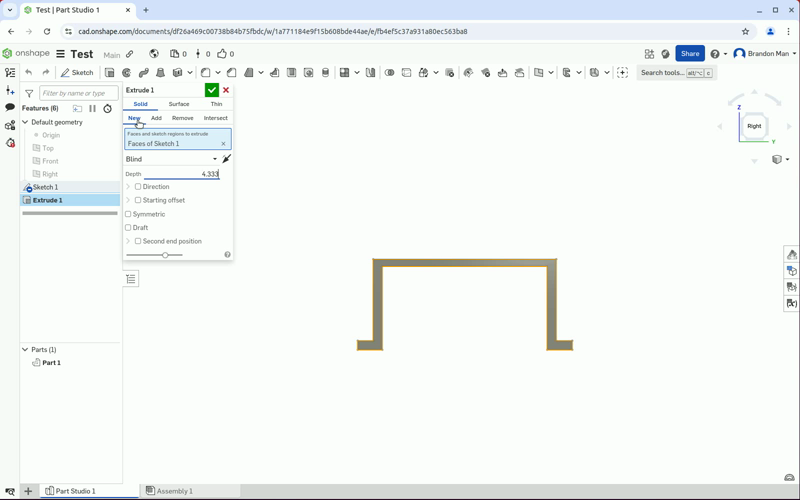
key(enter)
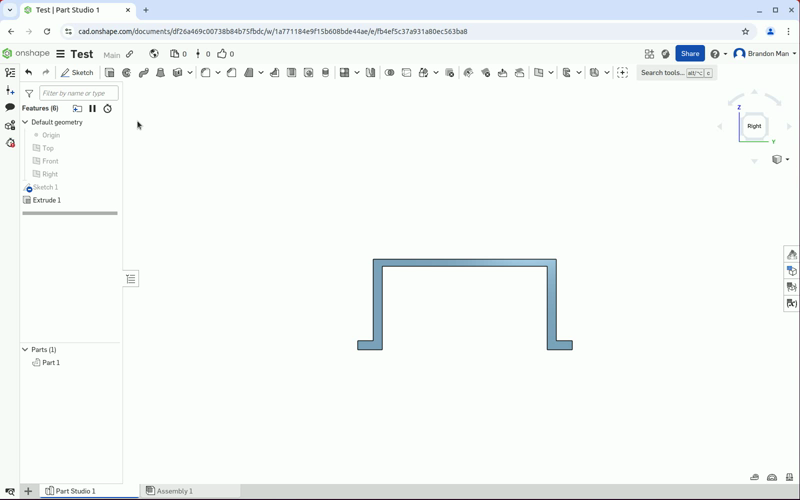
key(shift+h)
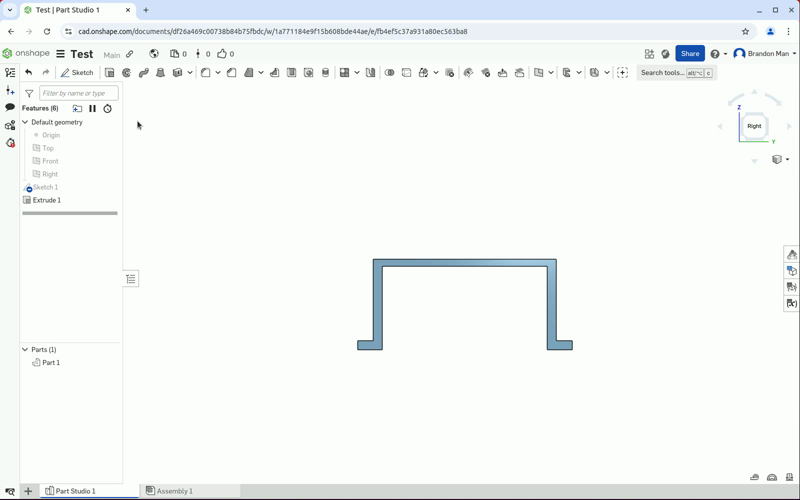
key(shift+h)
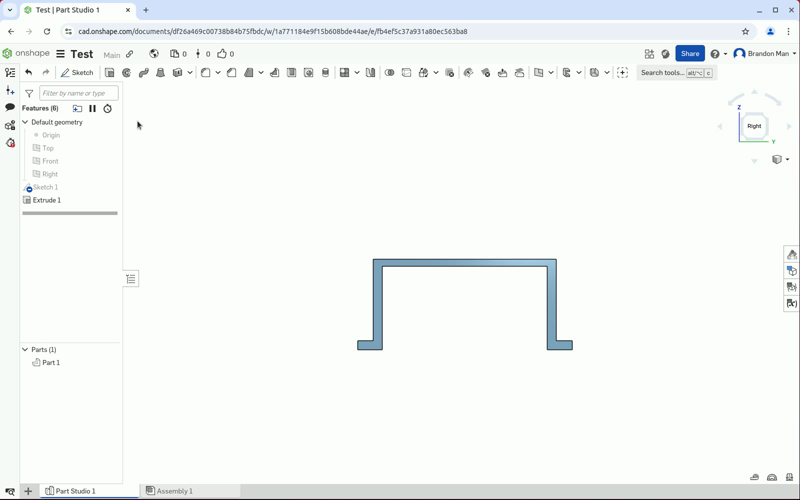
mouse_move(73, 189)
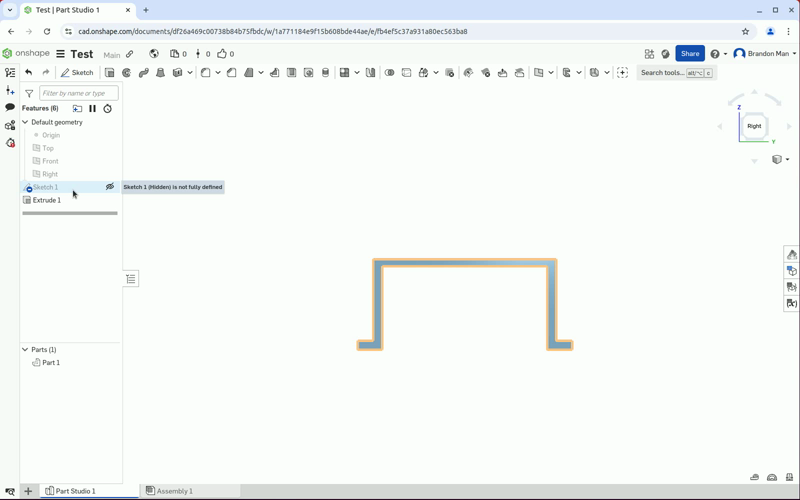
click(73, 189)
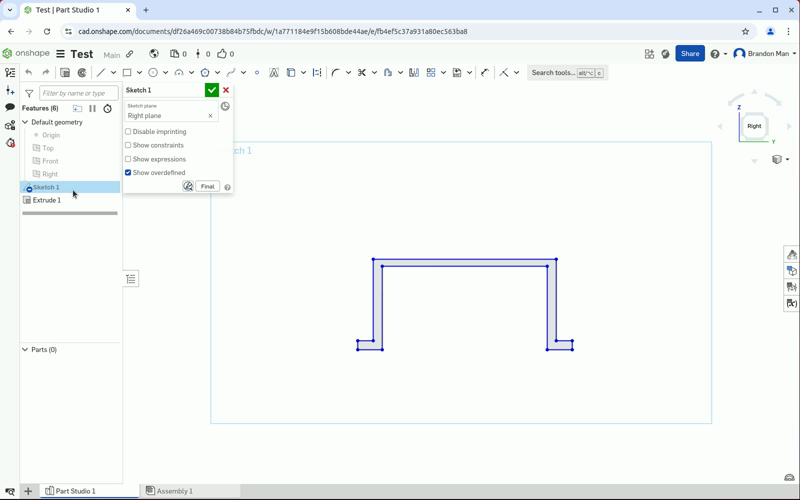
mouse_move(229, 92)
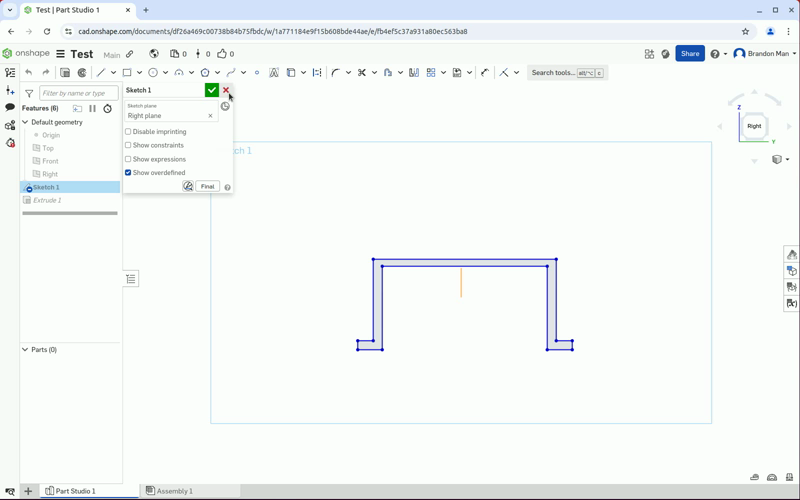
click(229, 92)
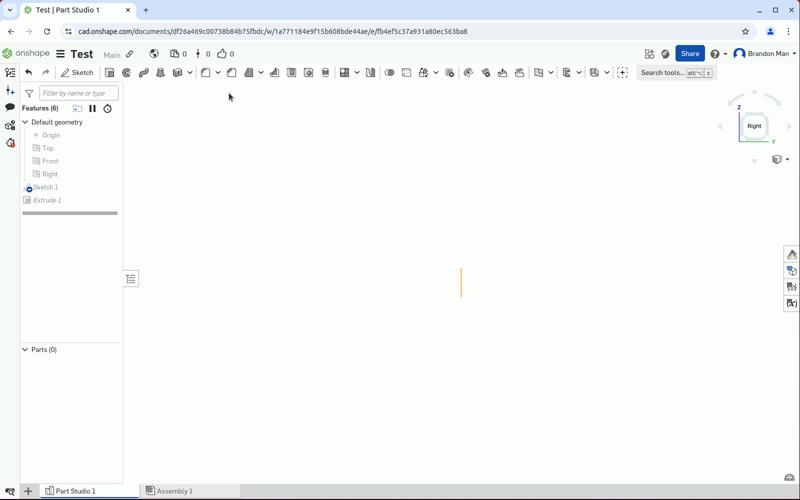
mouse_move(73, 352)
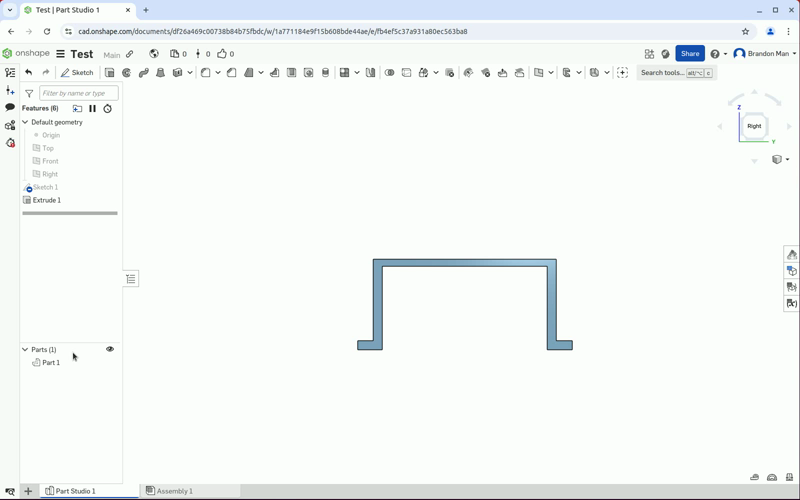
key(y)
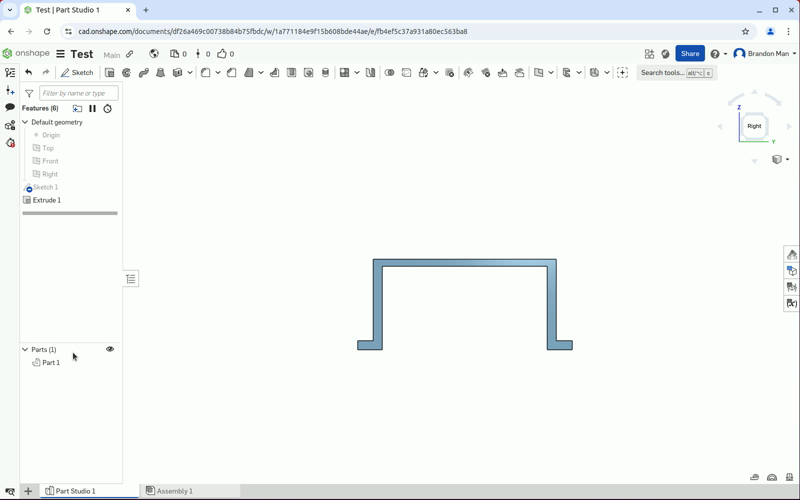
key(shift+p)
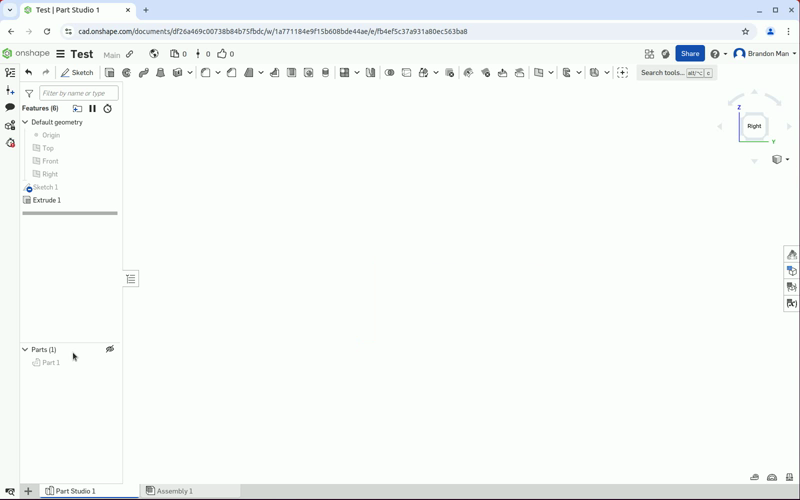
key(space)
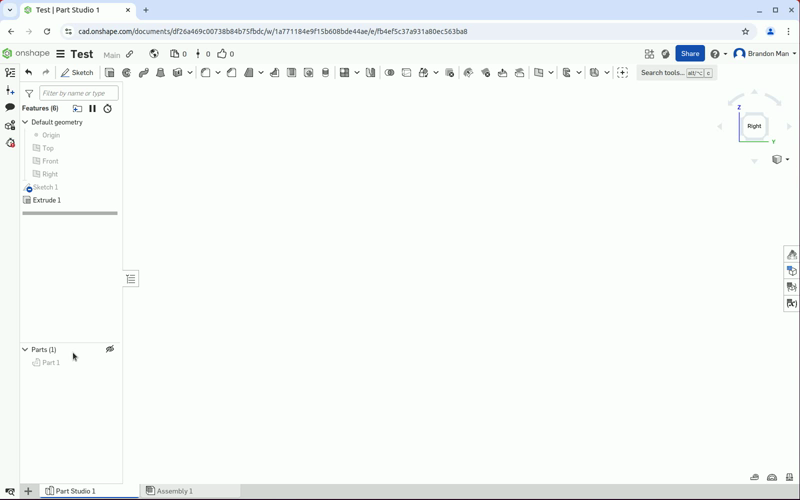
key_down(shift)
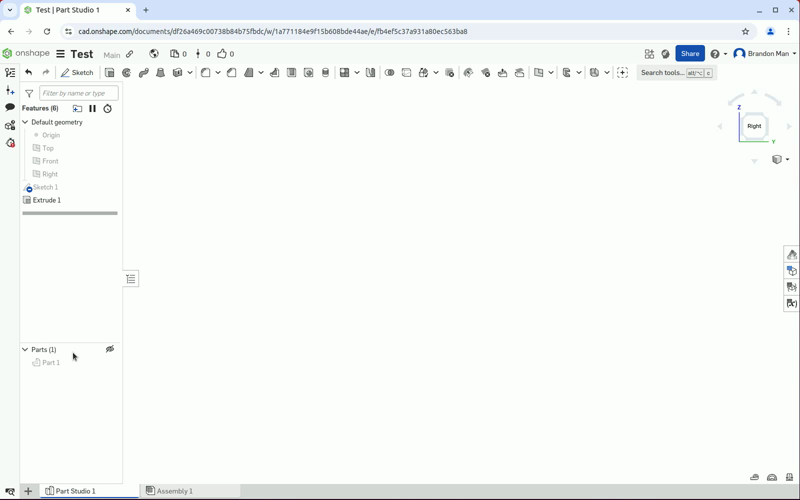
key(right)
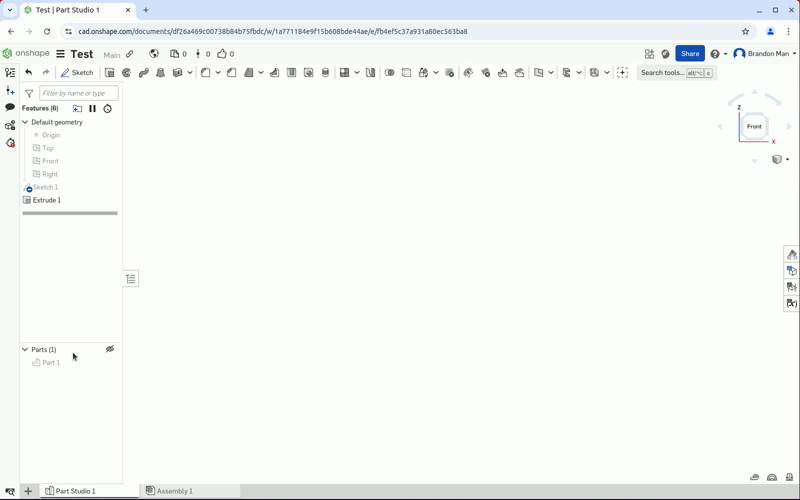
key_up(shift)
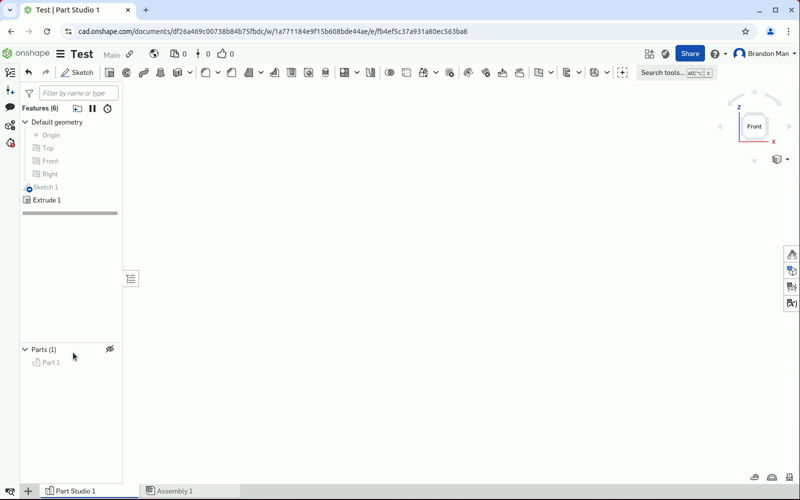
key(space)
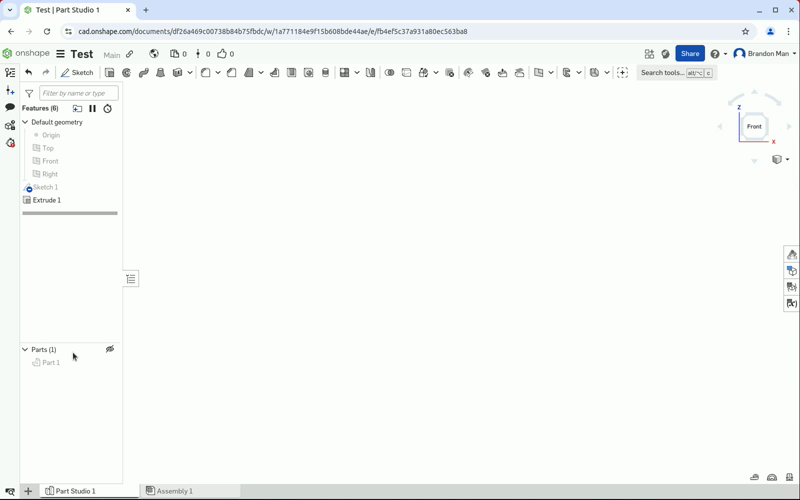
key_down(shift)
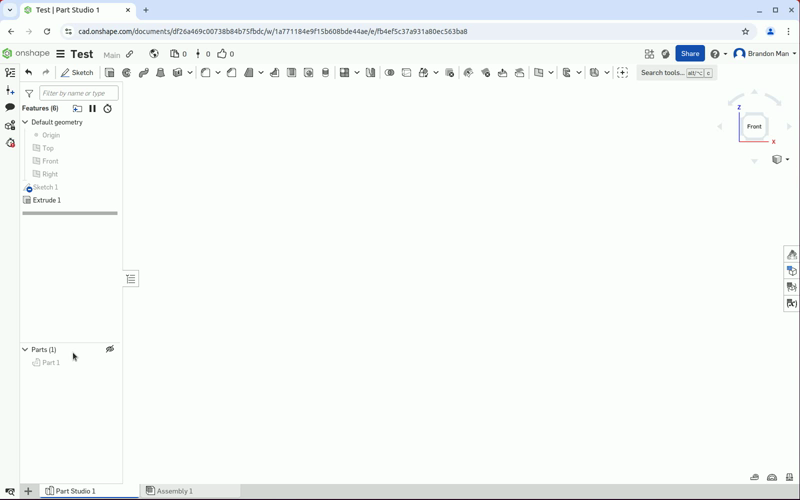
key(down)
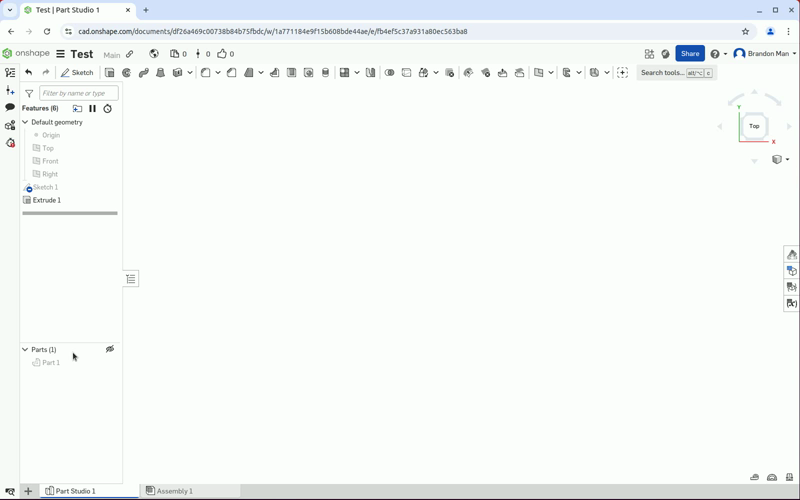
key_up(shift)
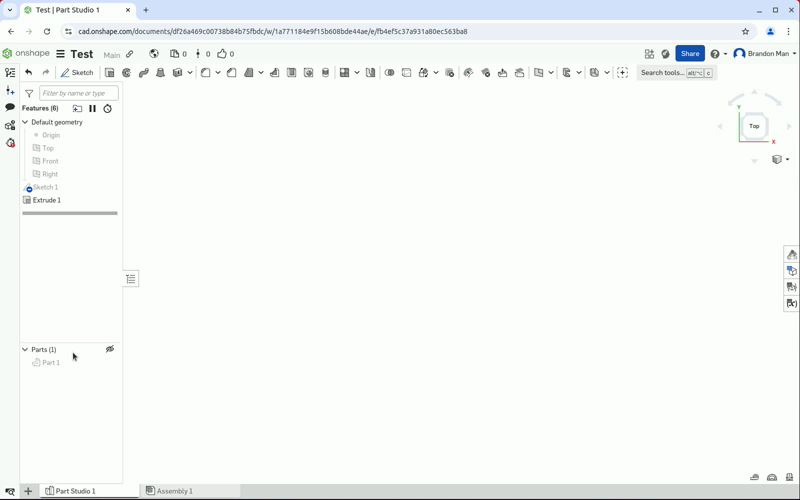
mouse_move(73, 352)
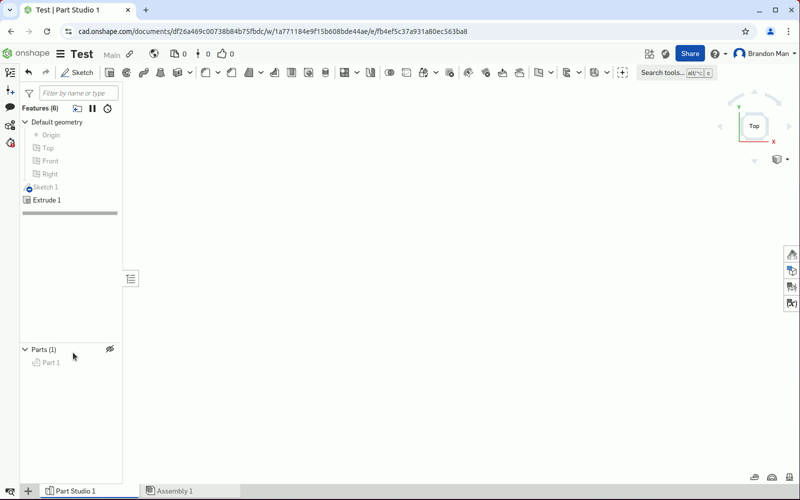
key(shift+y)
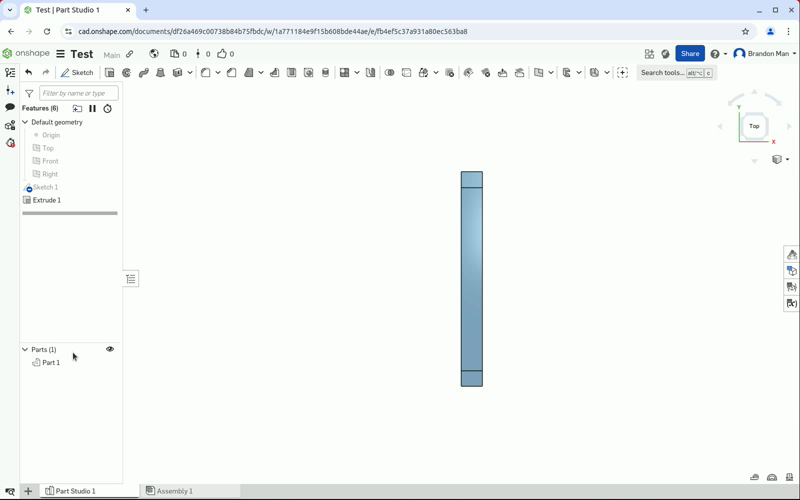
mouse_move(541, 75)
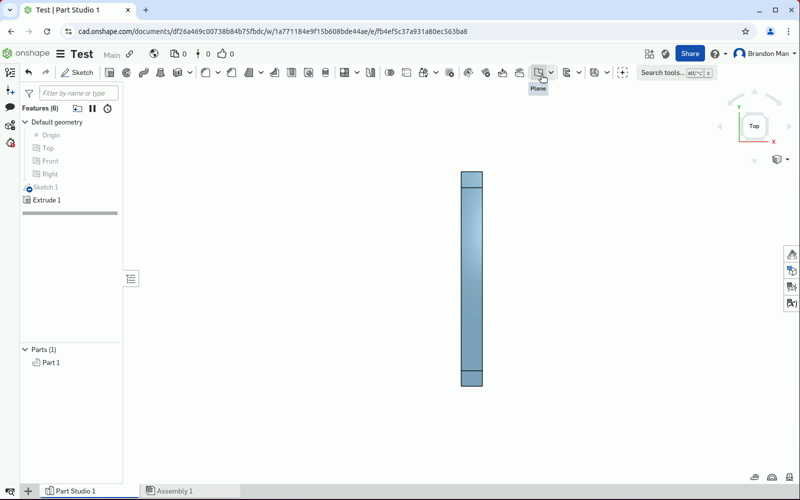
click(541, 75)
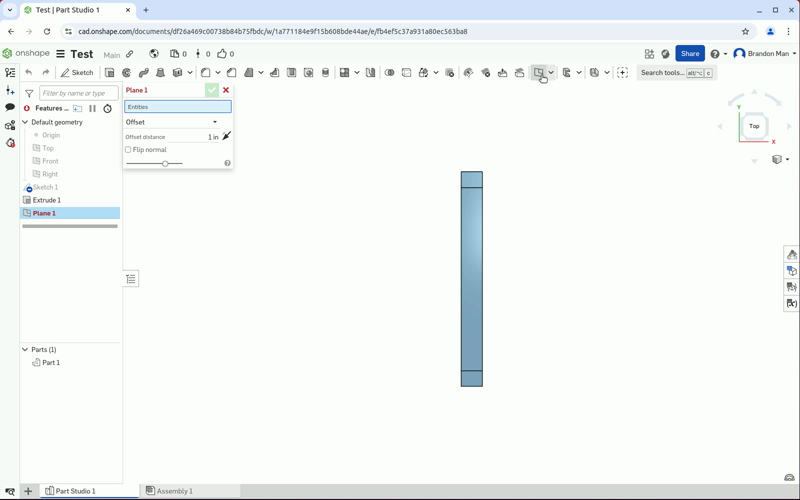
mouse_move(73, 150)
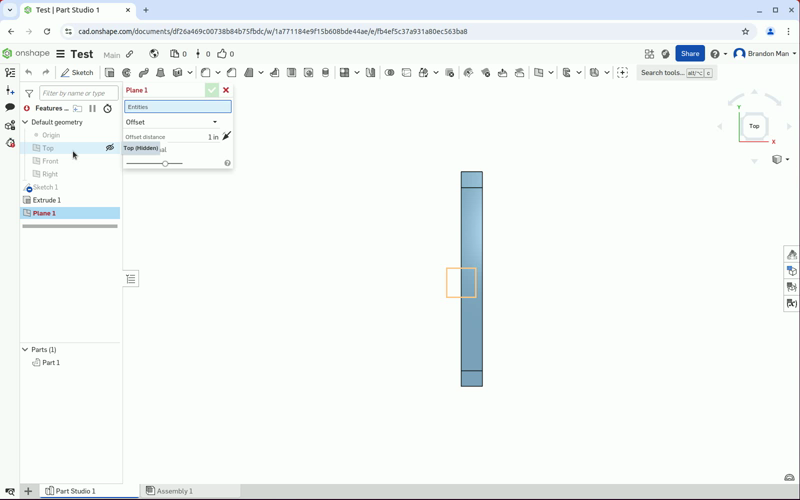
click(73, 150)
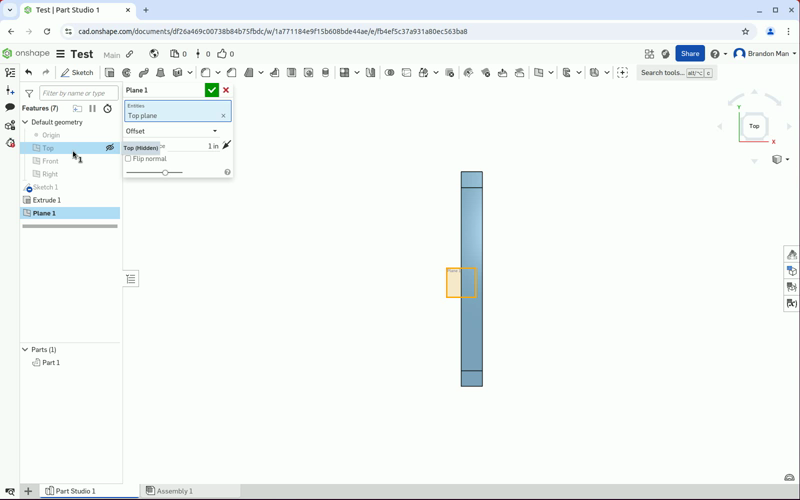
key(tab, 2)
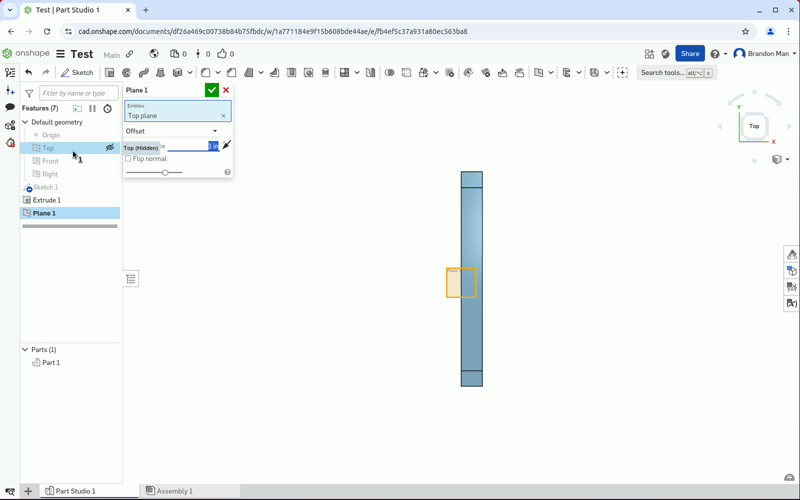
text(11.801)
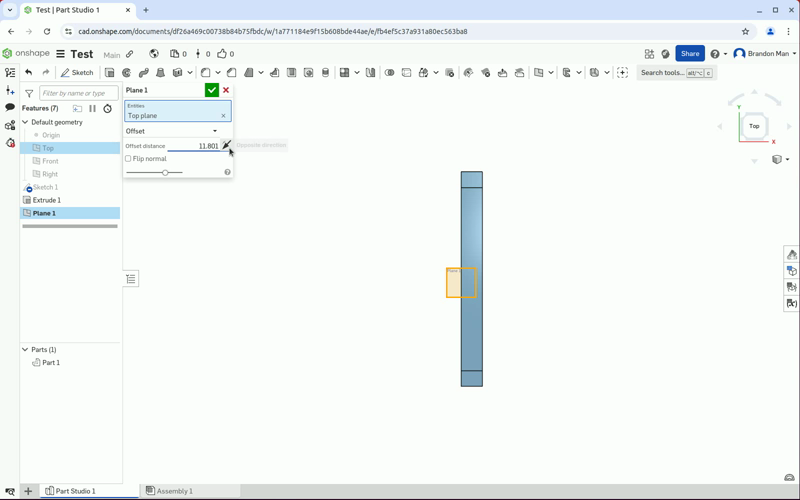
mouse_move(229, 147)
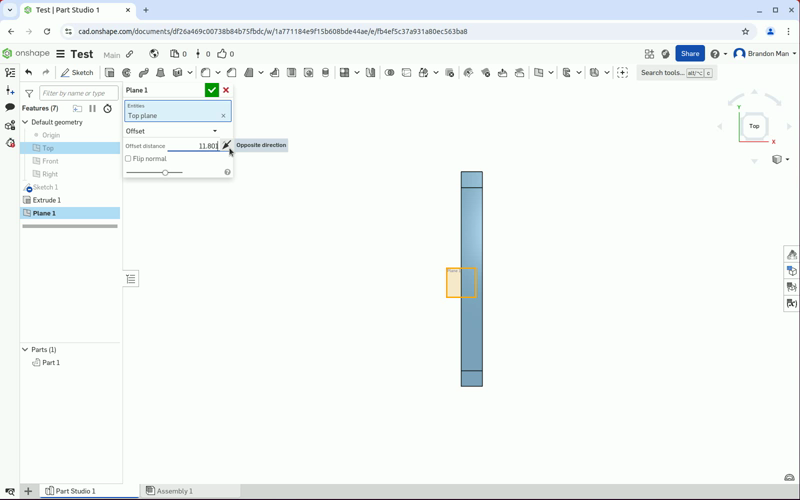
click(229, 147)
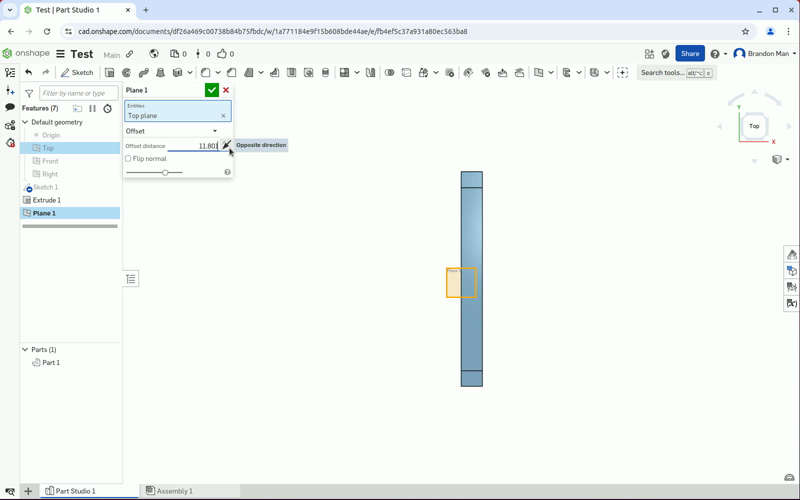
key(enter, 2)
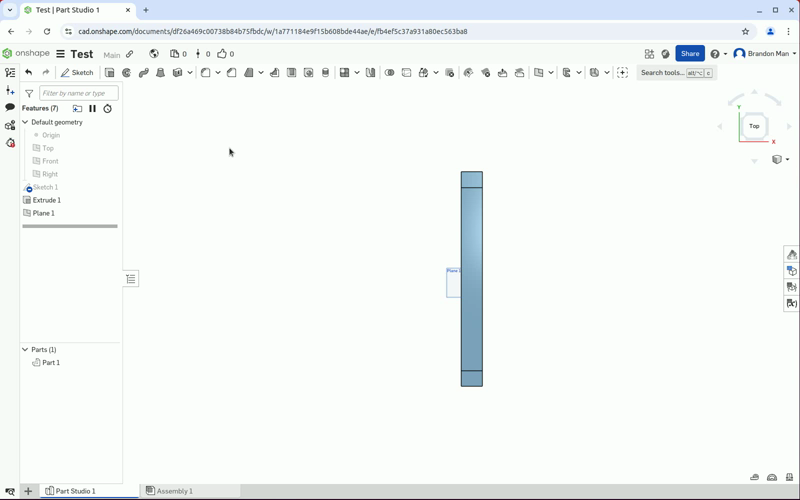
key(shift+s)
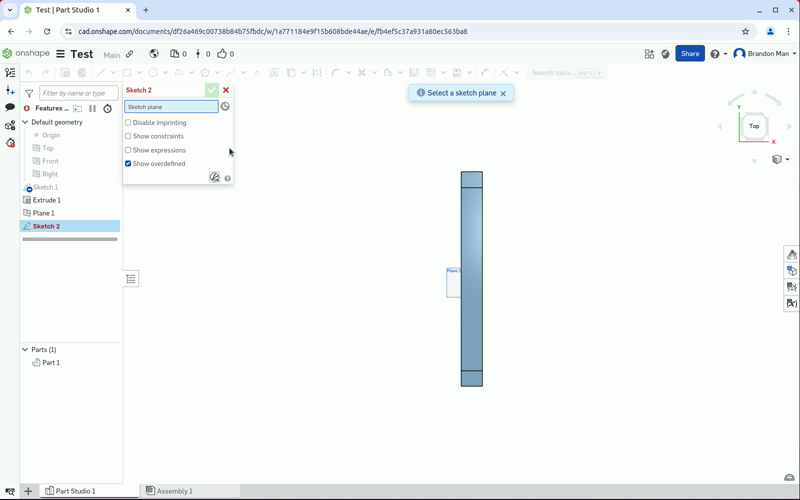
mouse_move(73, 215)
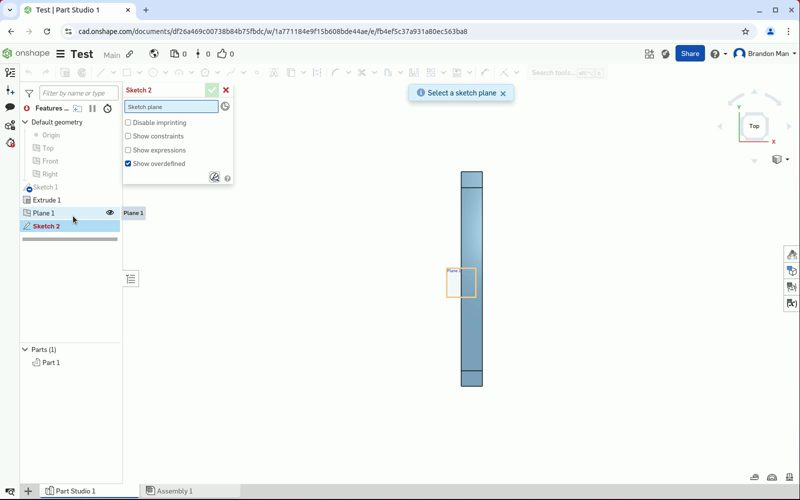
click(73, 215)
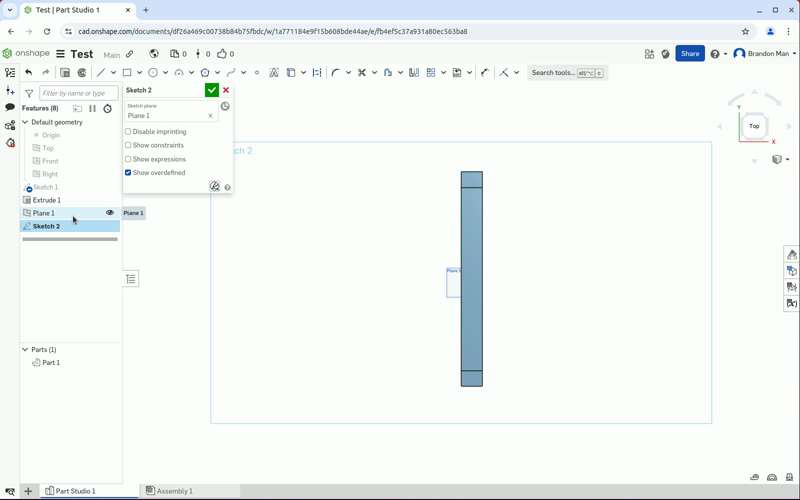
mouse_move(73, 352)
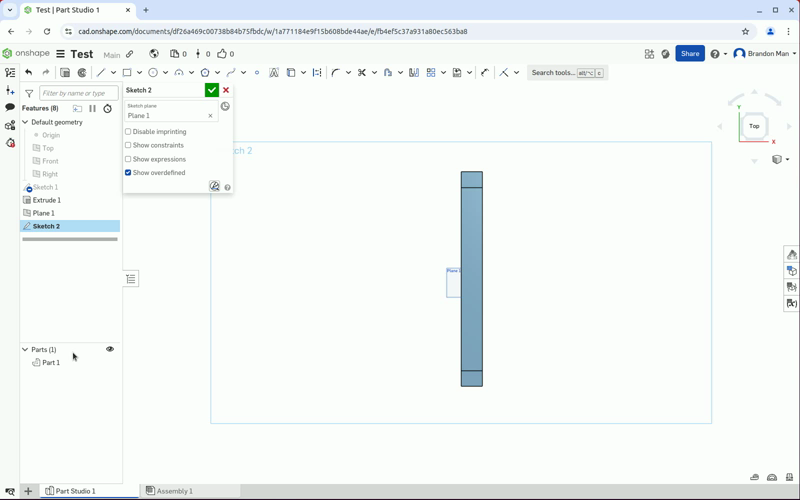
key(y)
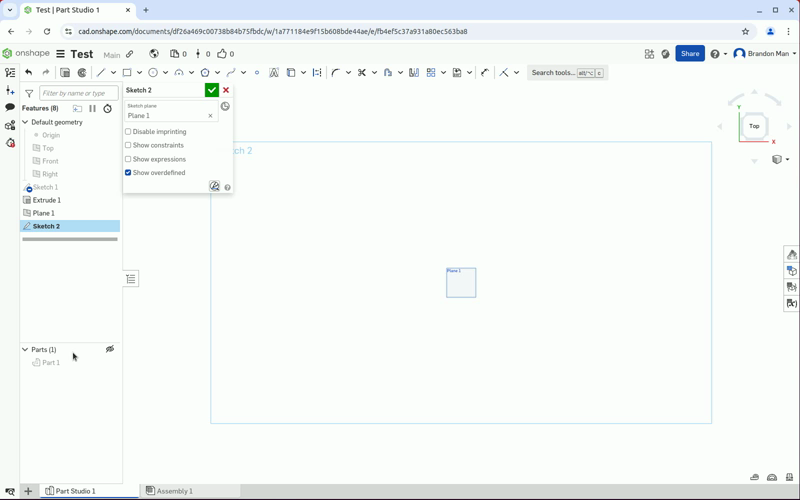
key(c)
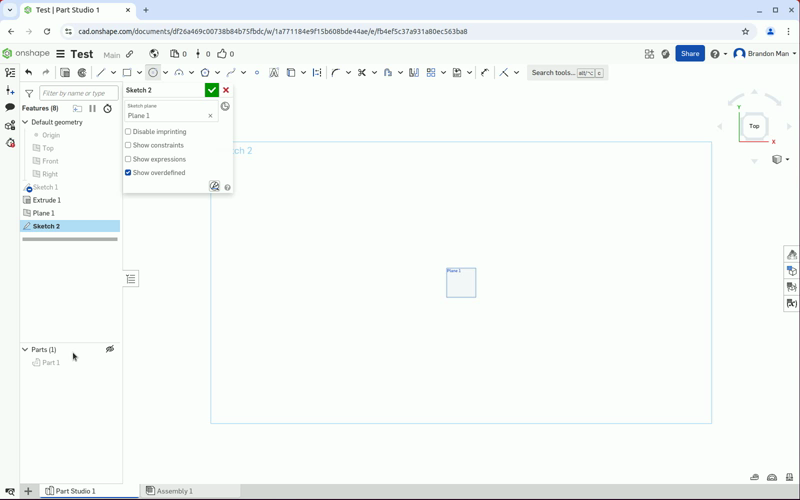
key_down(shift)
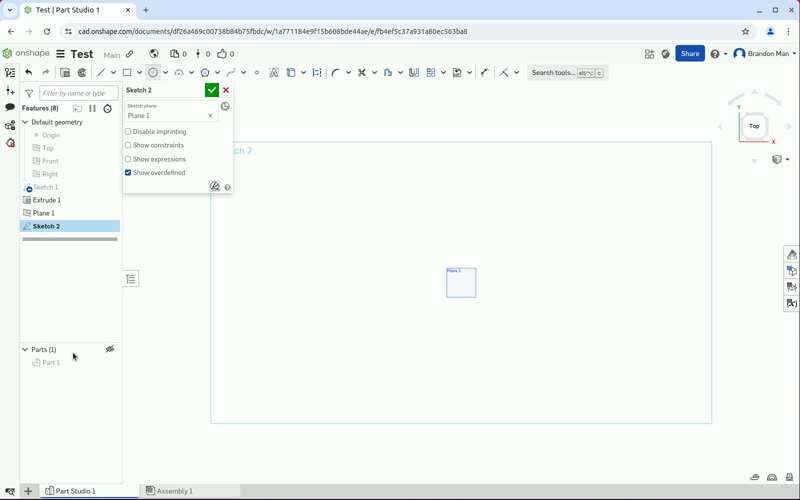
mouse_move(471, 178)
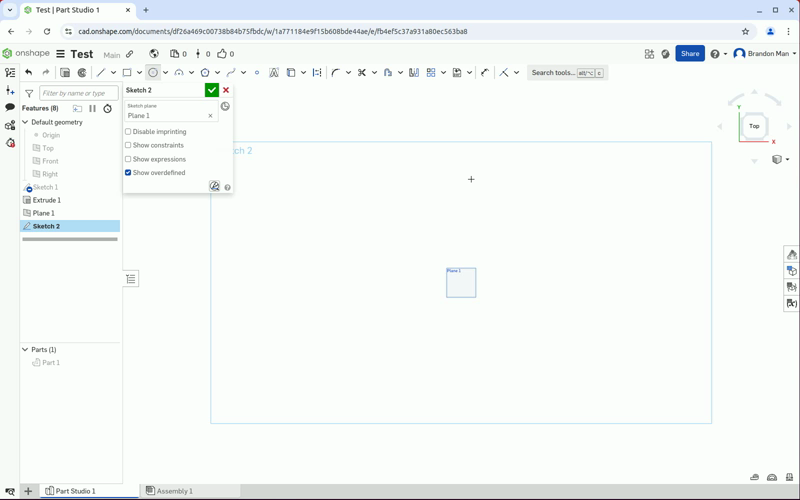
click(471, 178)
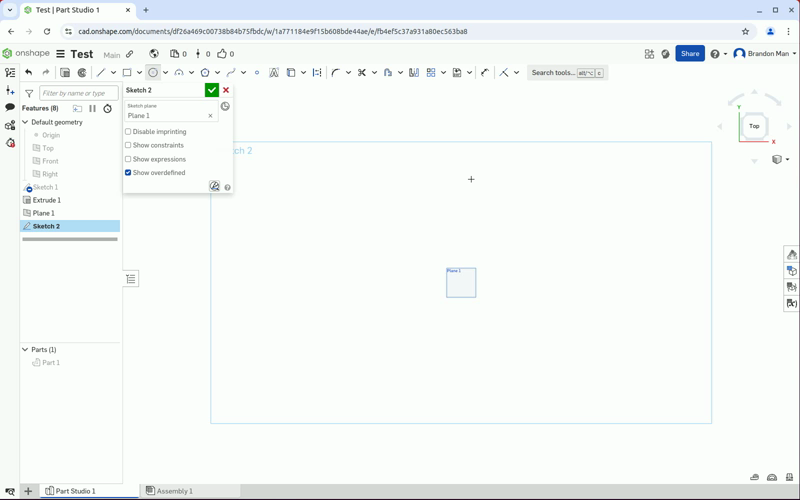
key_up(shift)
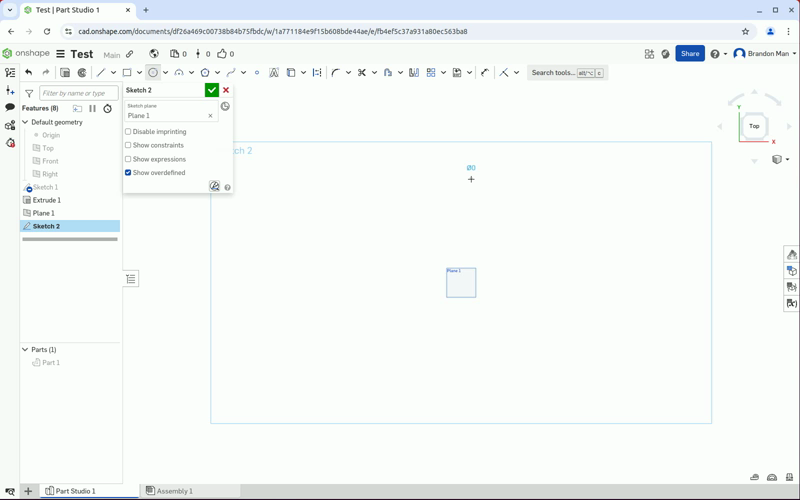
mouse_move(476, 178)
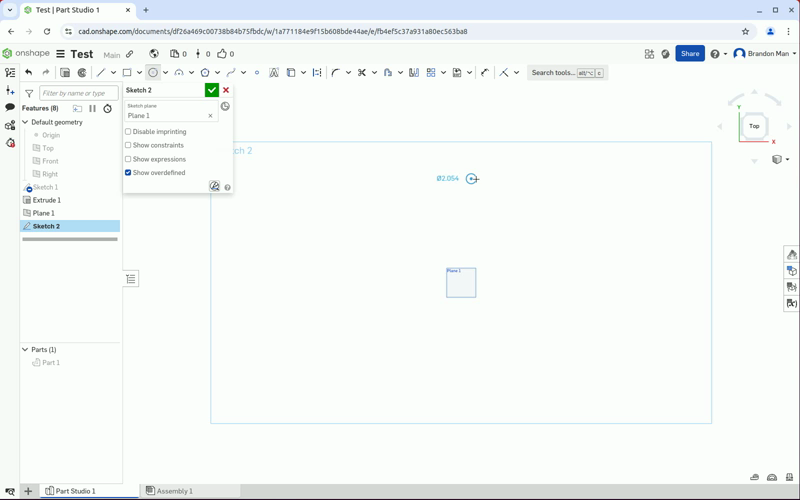
click(476, 178)
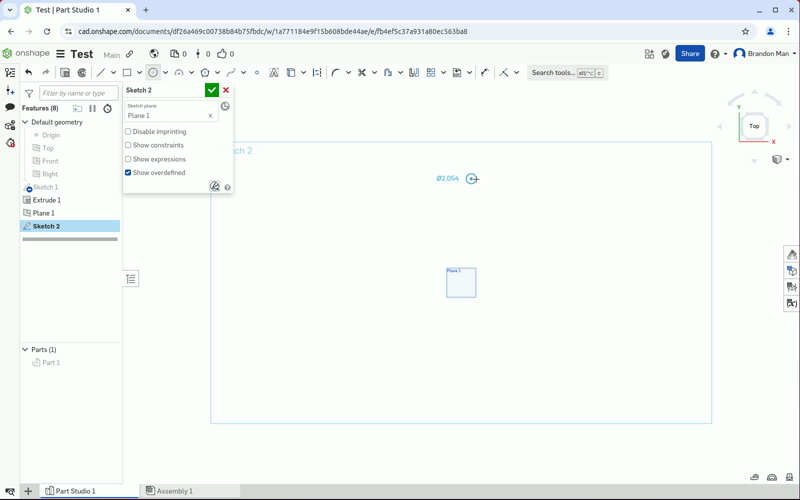
key(esc)
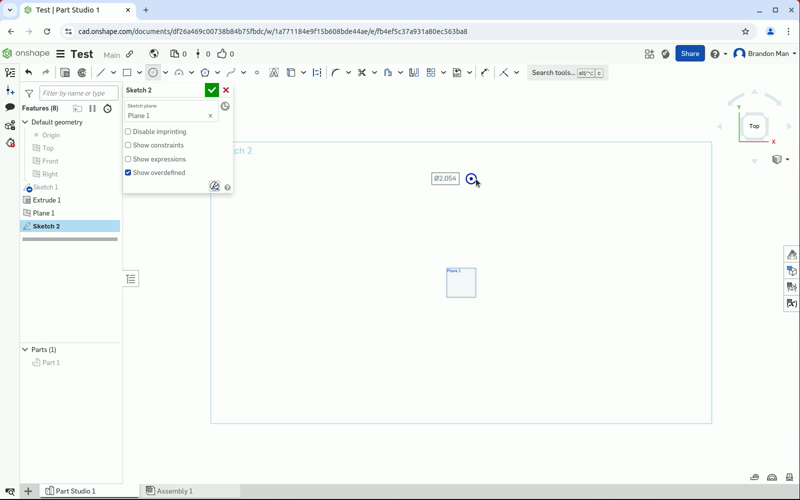
mouse_move(471, 174)
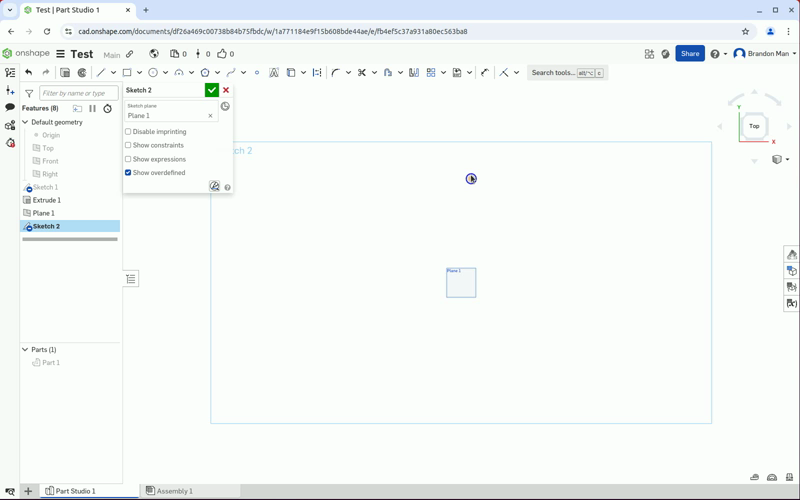
scroll(6)
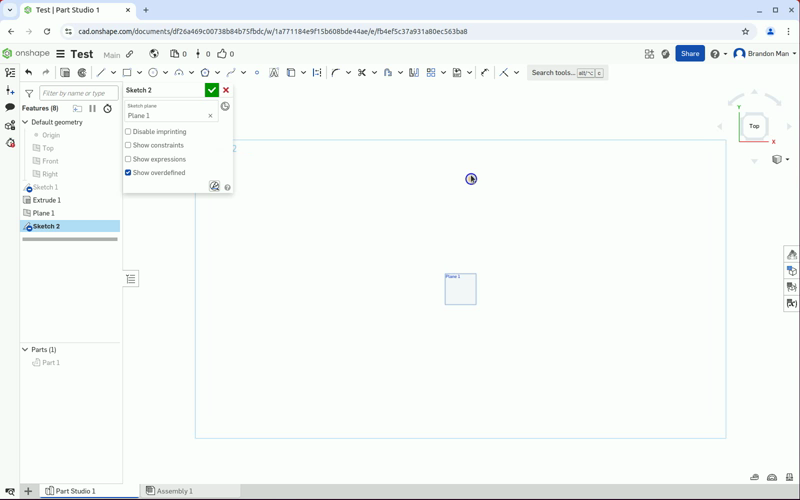
scroll(6)
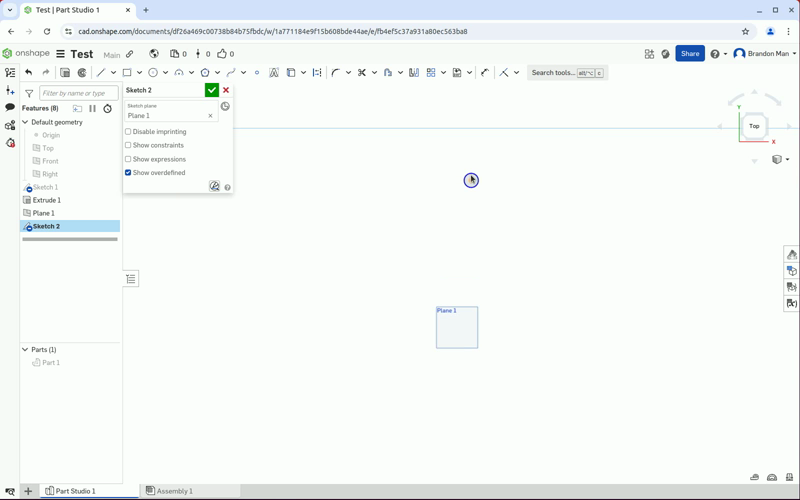
scroll(6)
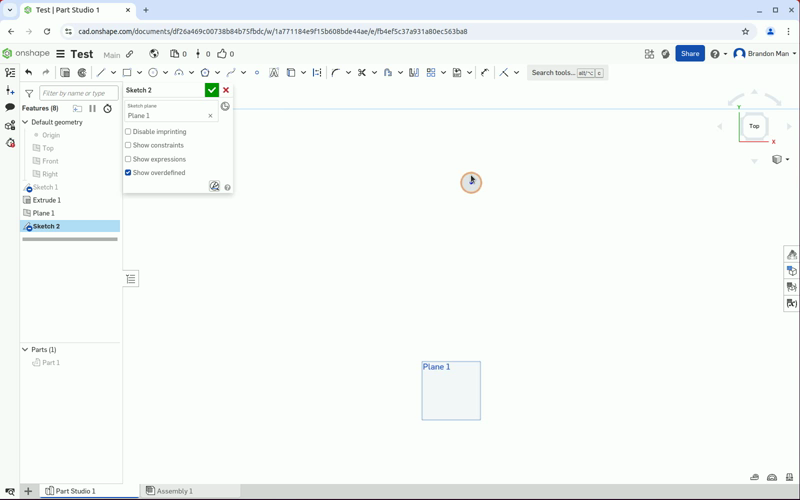
scroll(6)
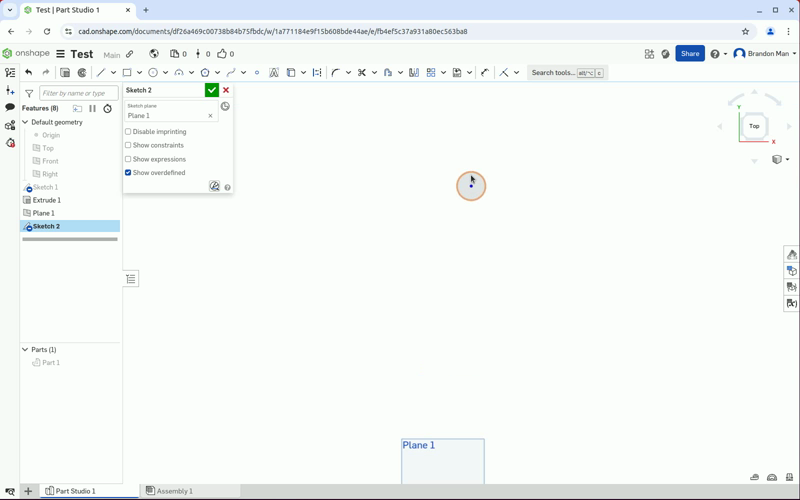
scroll(6)
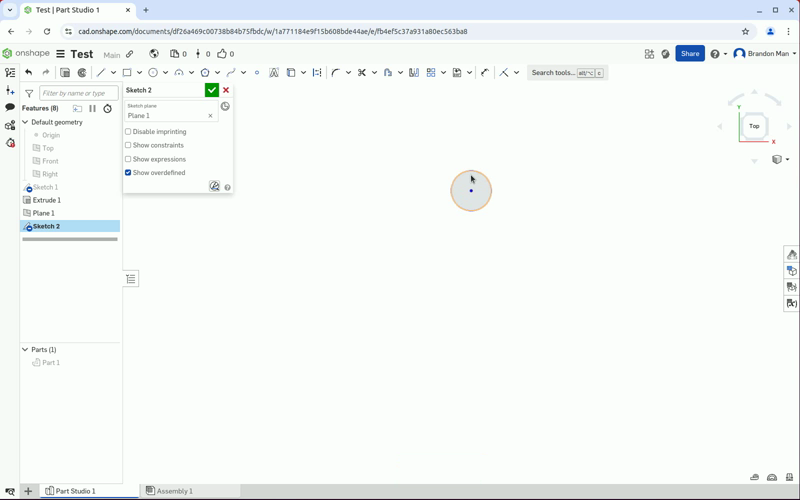
scroll(6)
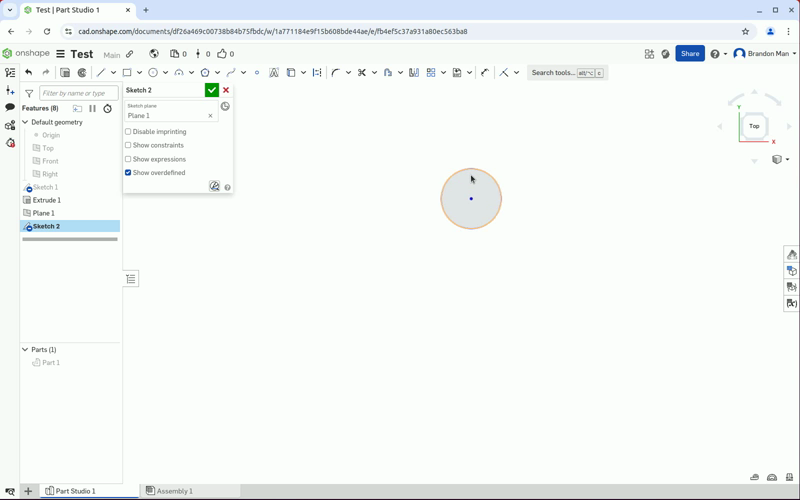
scroll(6)
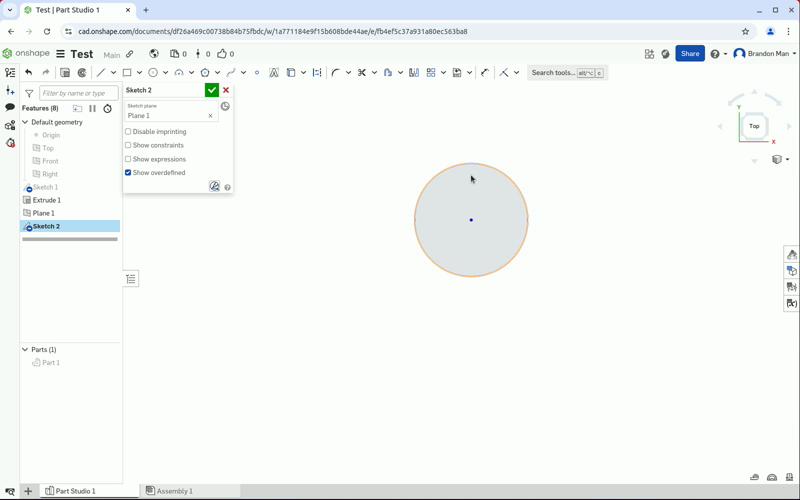
click(471, 174)
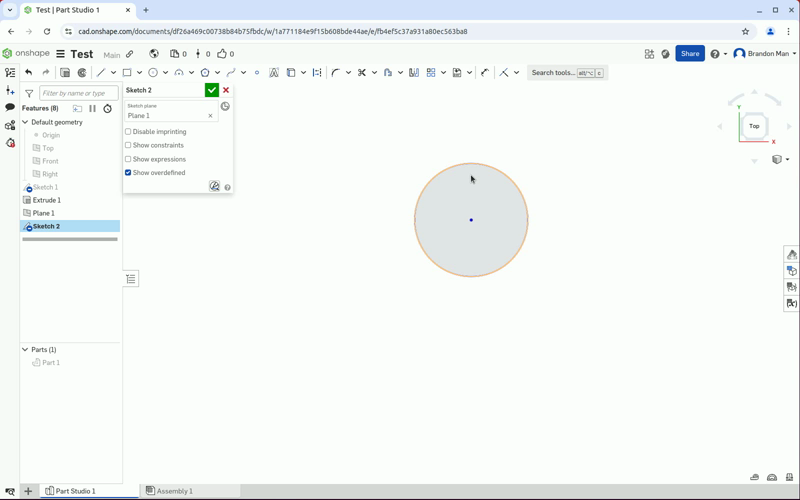
scroll(-6)
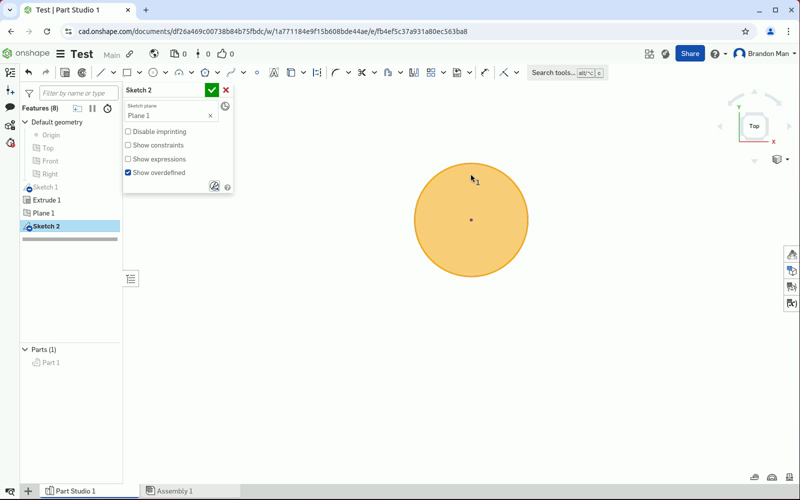
scroll(-6)
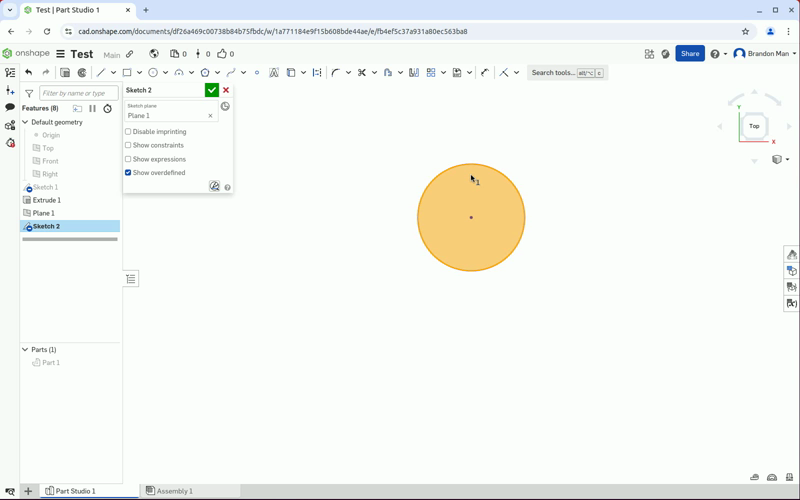
scroll(-6)
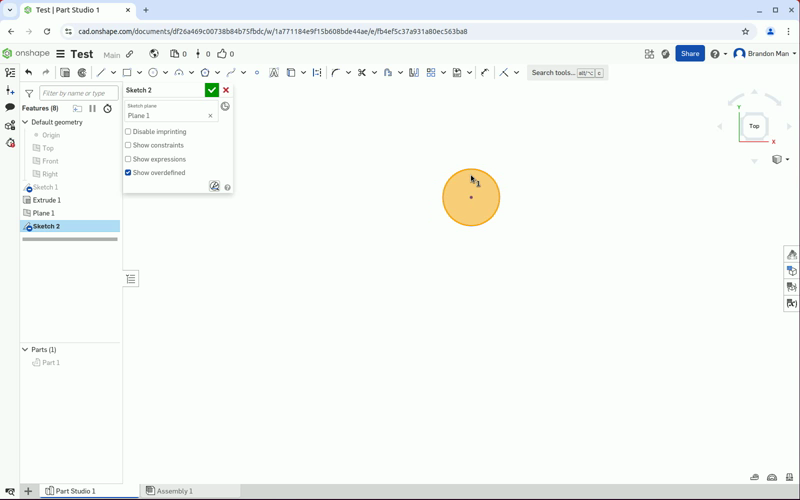
scroll(-6)
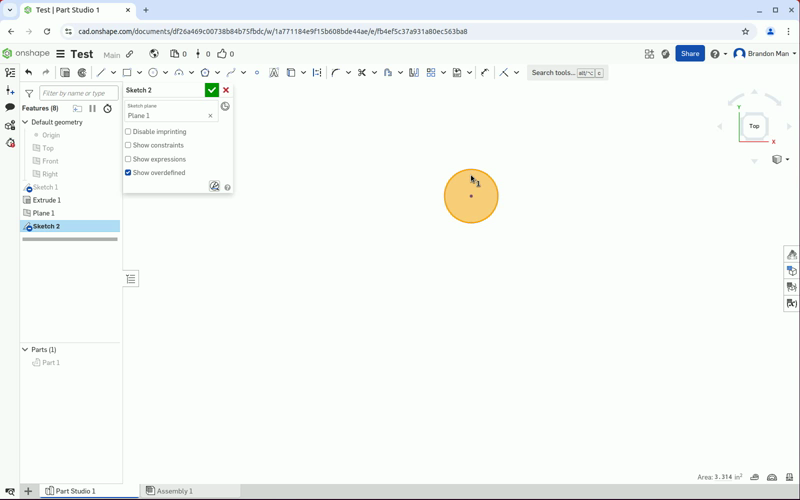
scroll(-6)
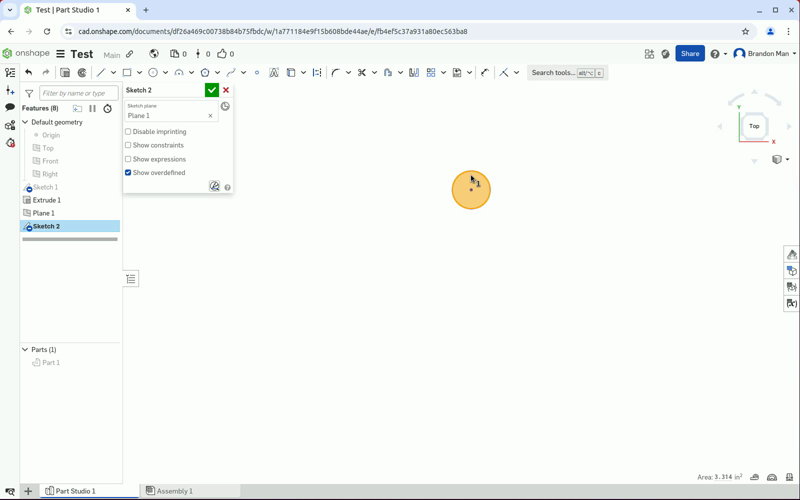
scroll(-6)
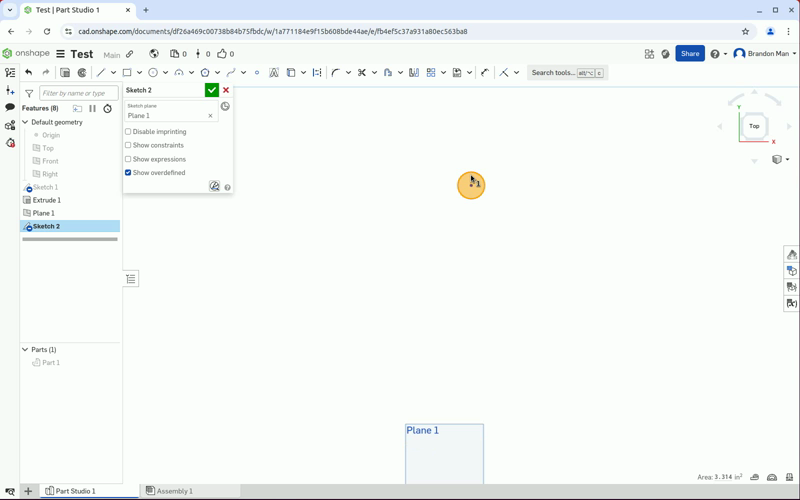
scroll(-6)
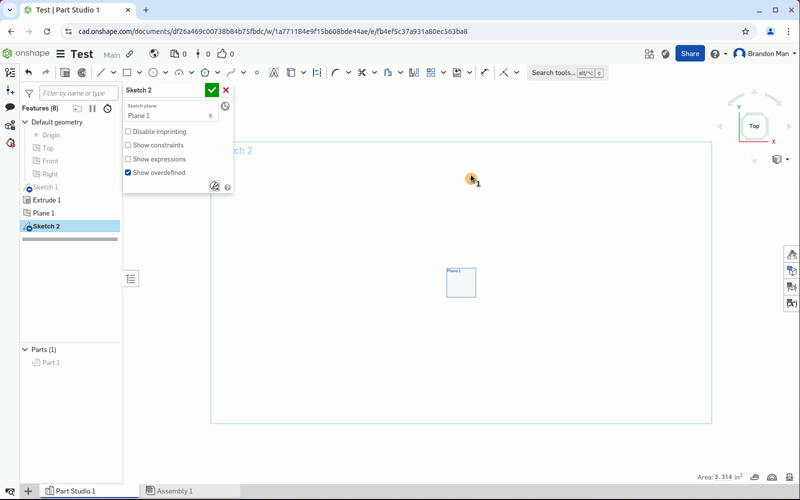
mouse_move(73, 352)
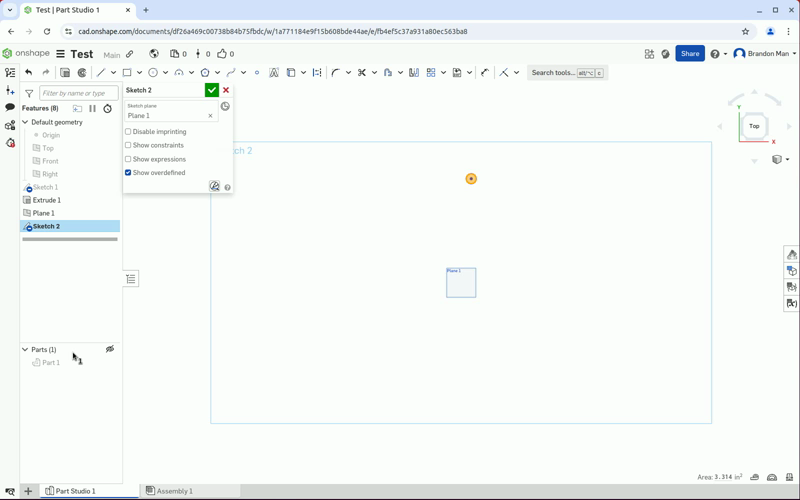
key(shift+y)
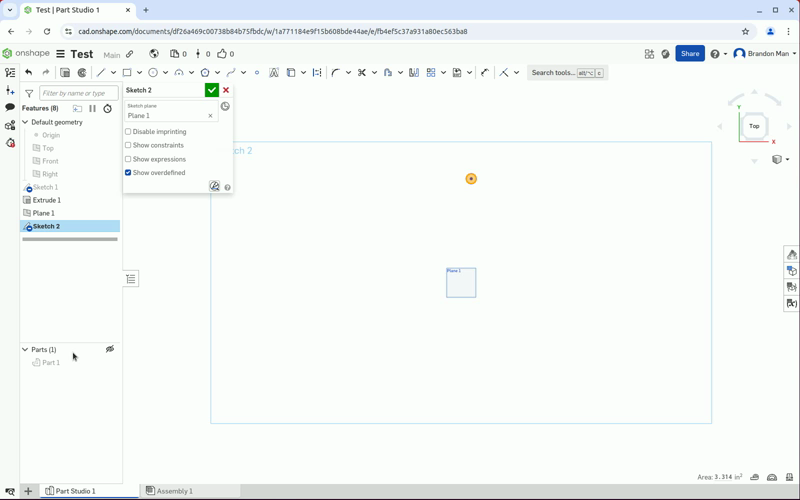
key(shift+e)
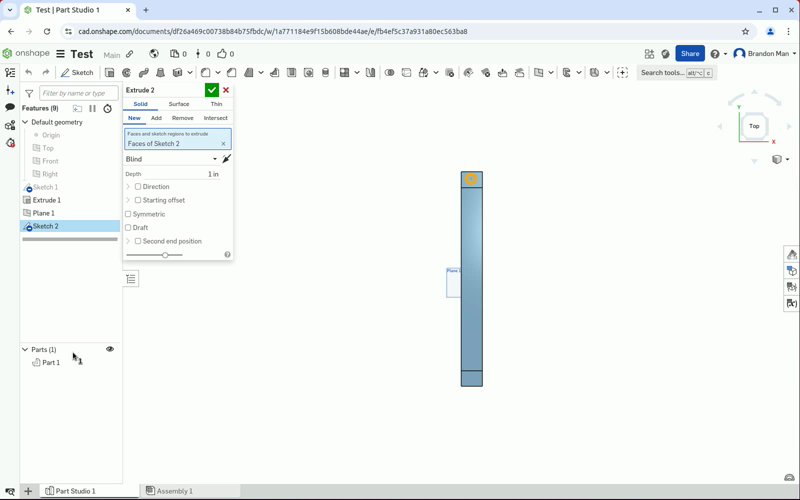
mouse_move(143, 106)
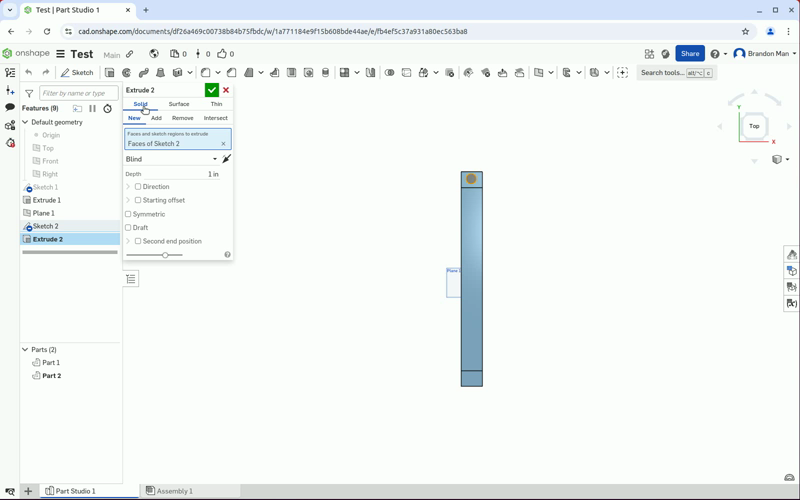
click(143, 106)
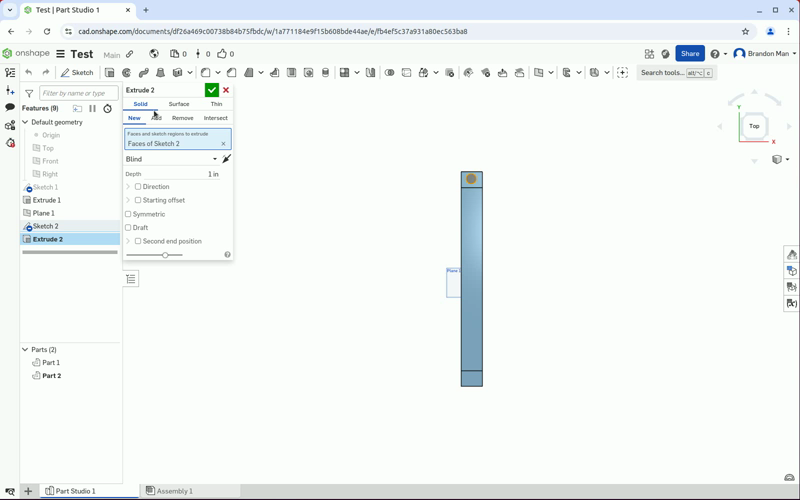
mouse_move(186, 120)
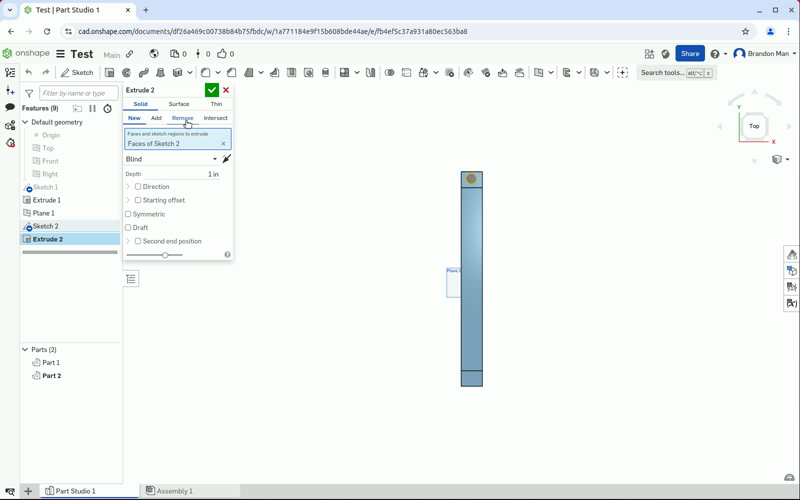
click(186, 120)
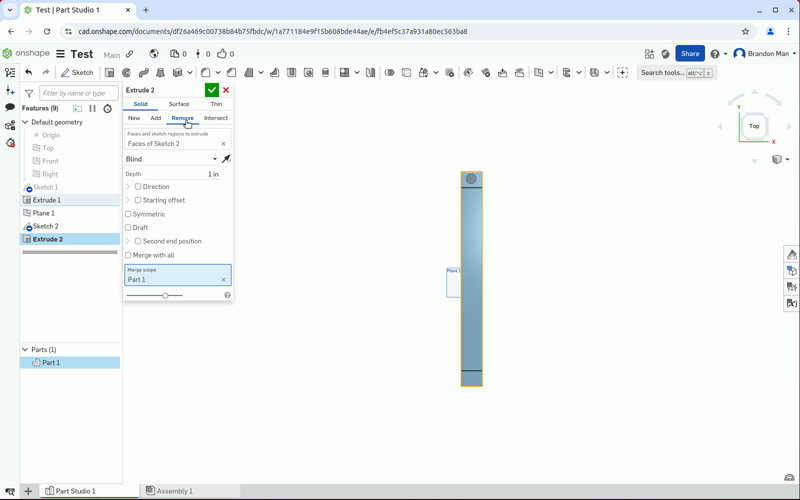
key(tab, 4)
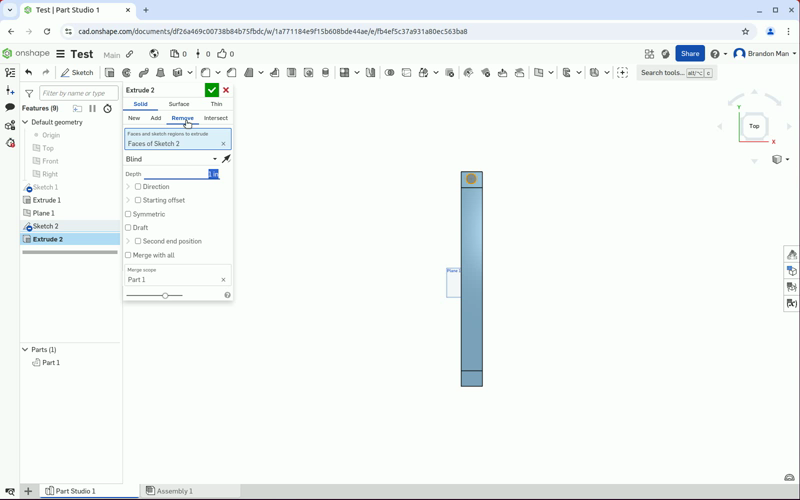
text(10.832)
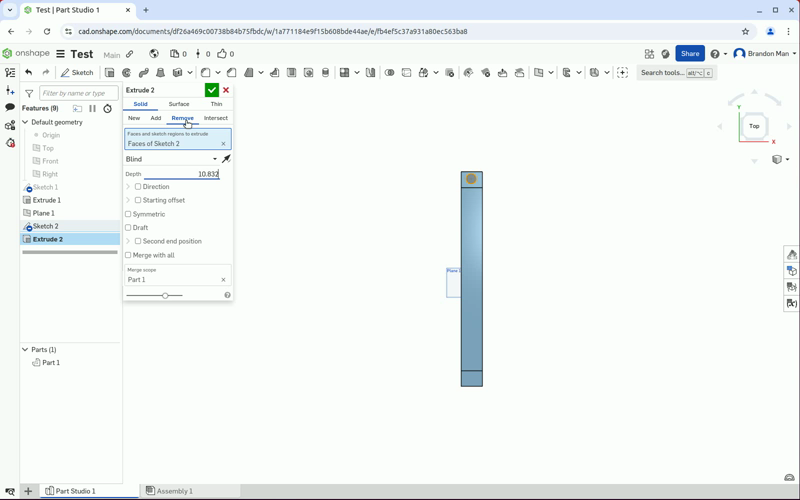
key(tab, 6)
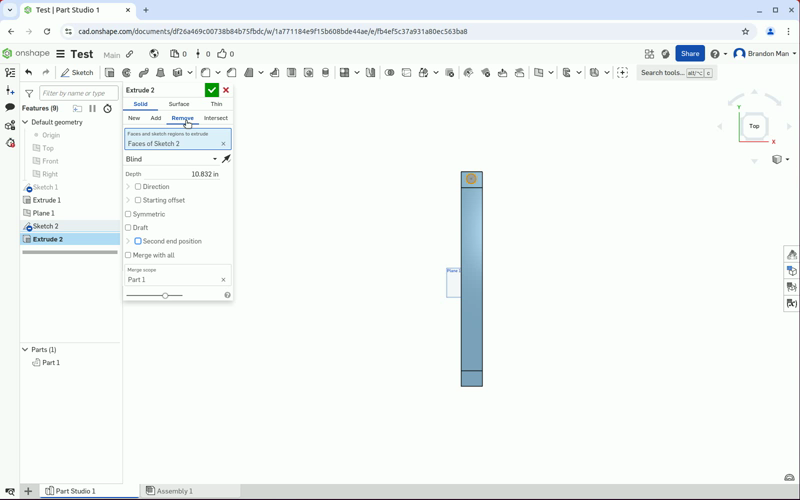
key(space)
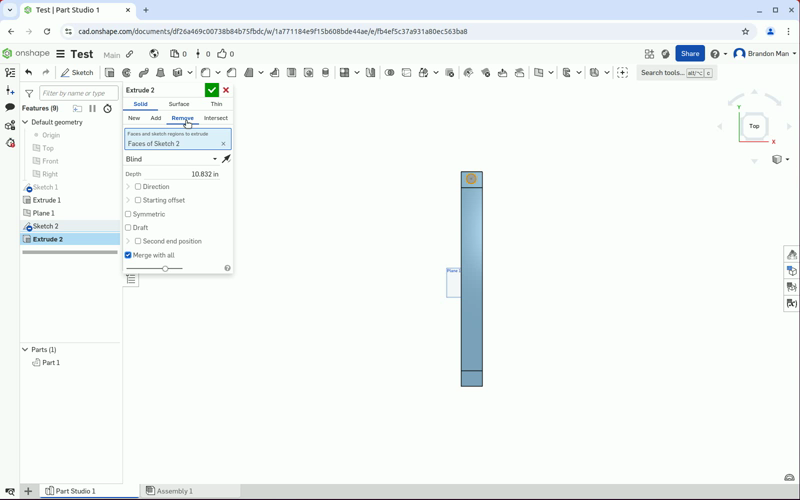
key(enter)
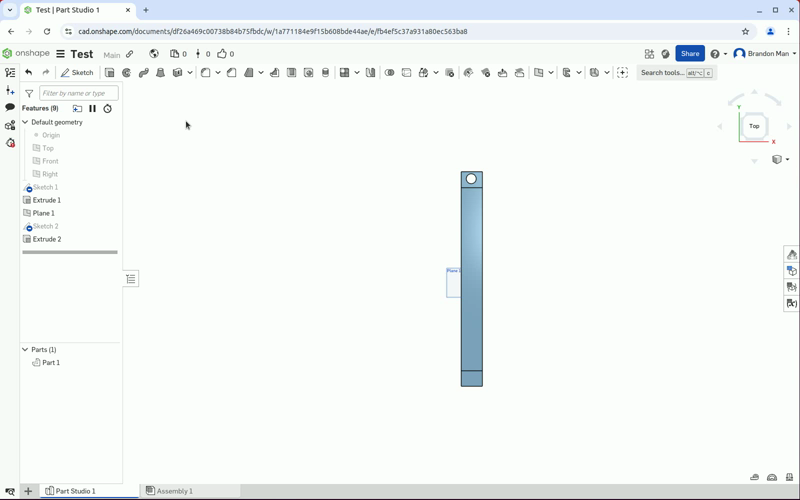
key(shift+h)
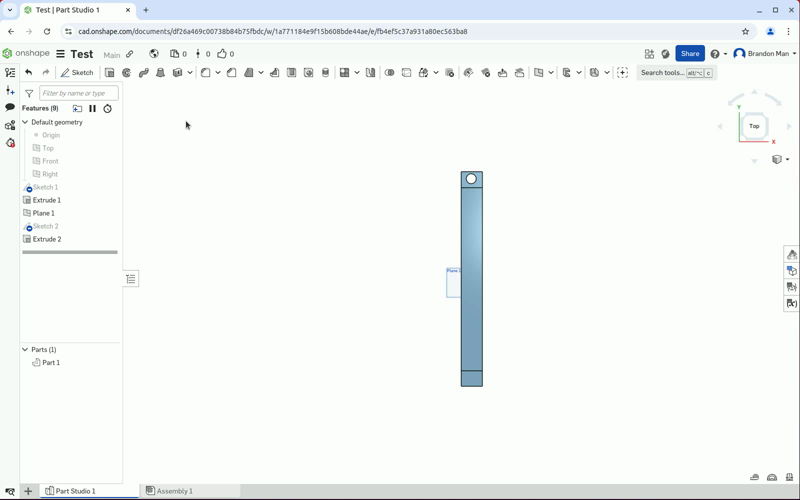
key(shift+h)
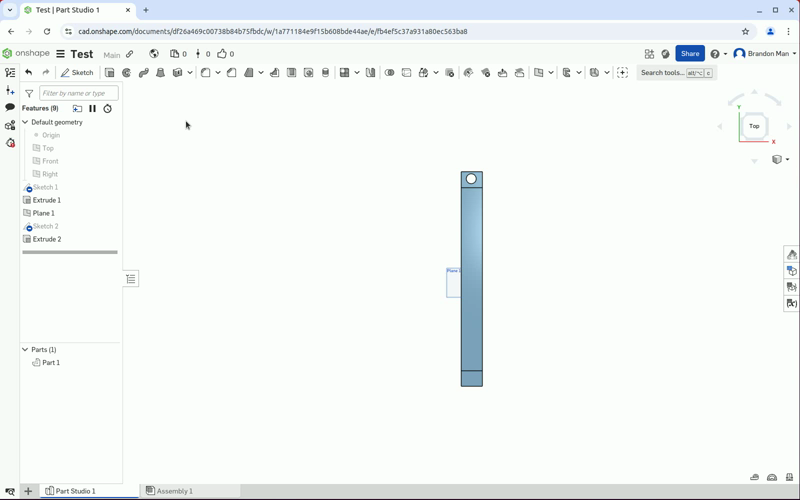
mouse_move(73, 189)
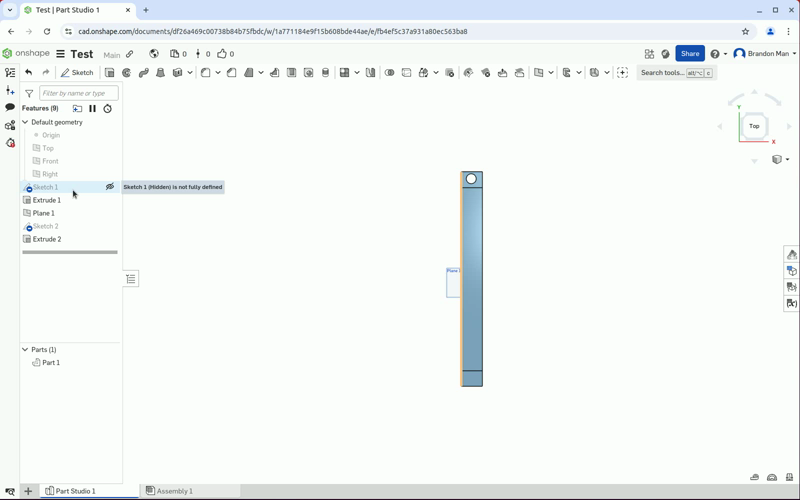
click(73, 189)
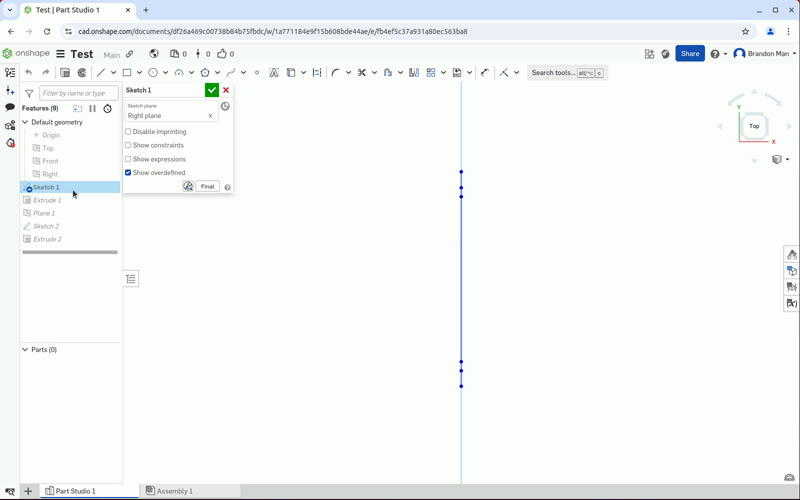
mouse_move(229, 92)
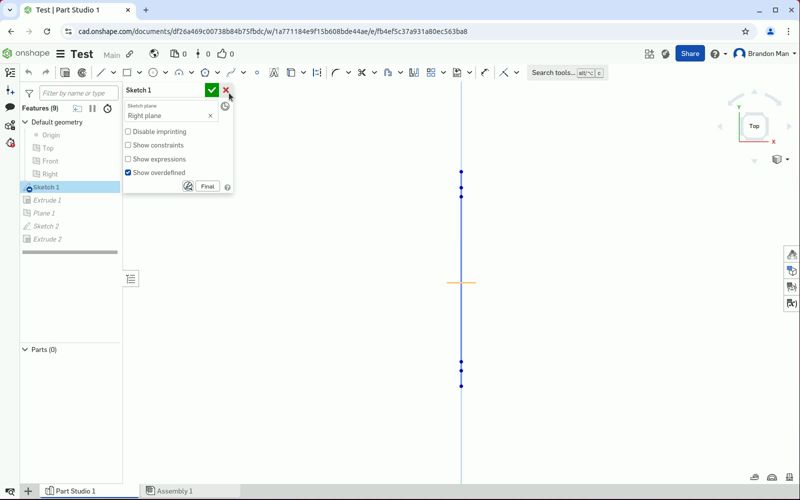
click(229, 92)
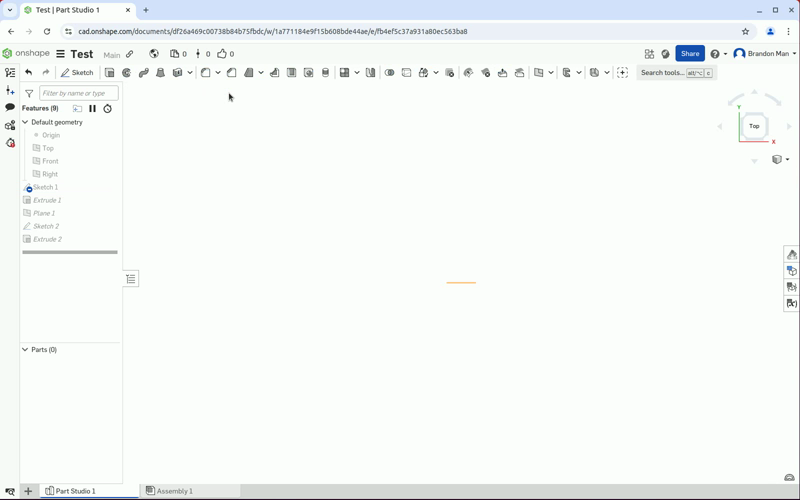
key(shift+s)
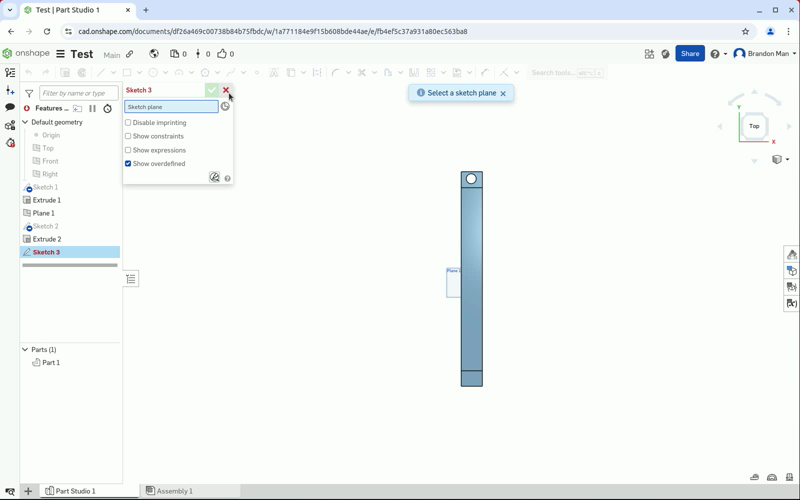
mouse_move(73, 215)
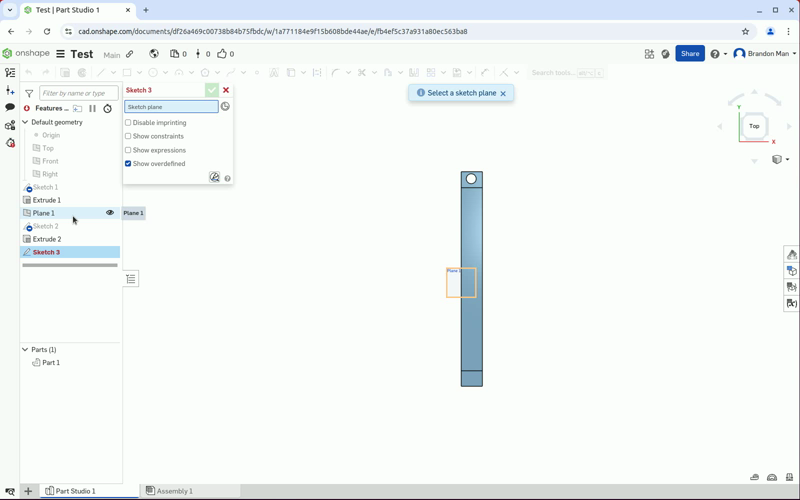
click(73, 215)
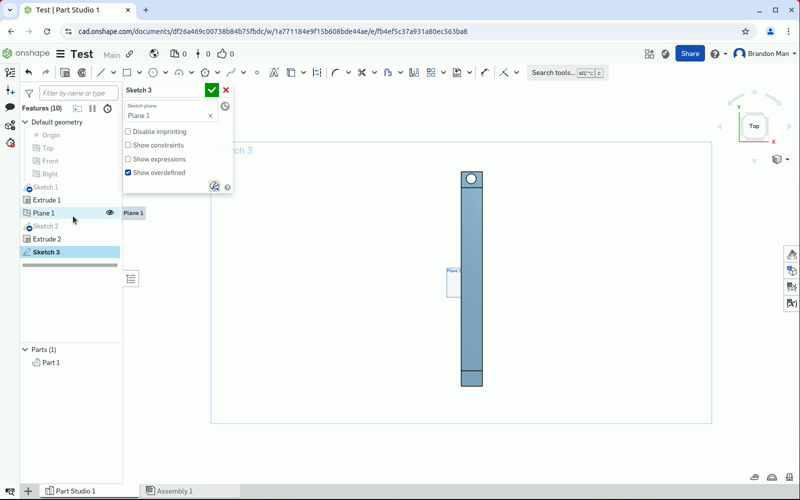
mouse_move(73, 352)
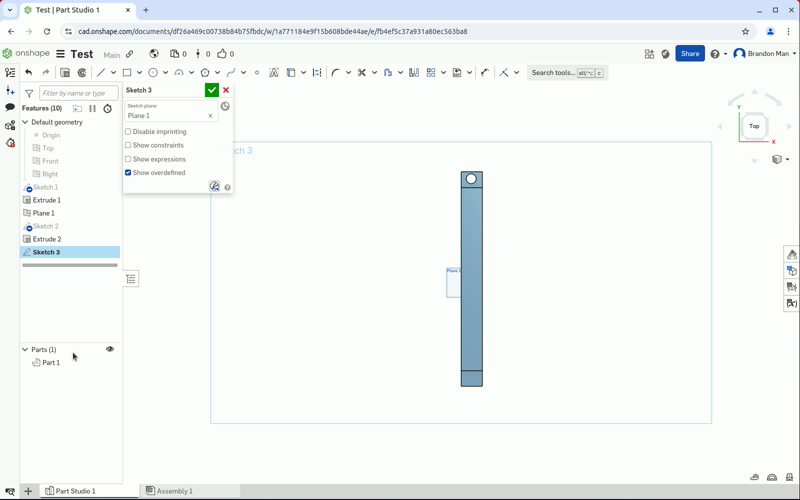
key(y)
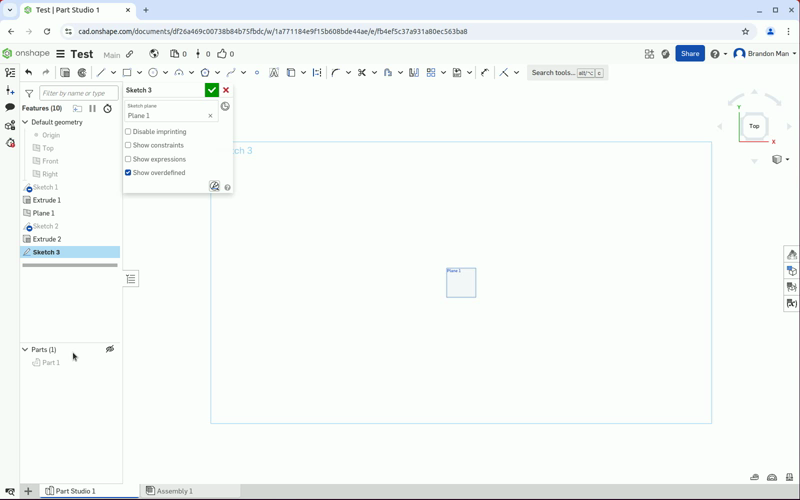
key(c)
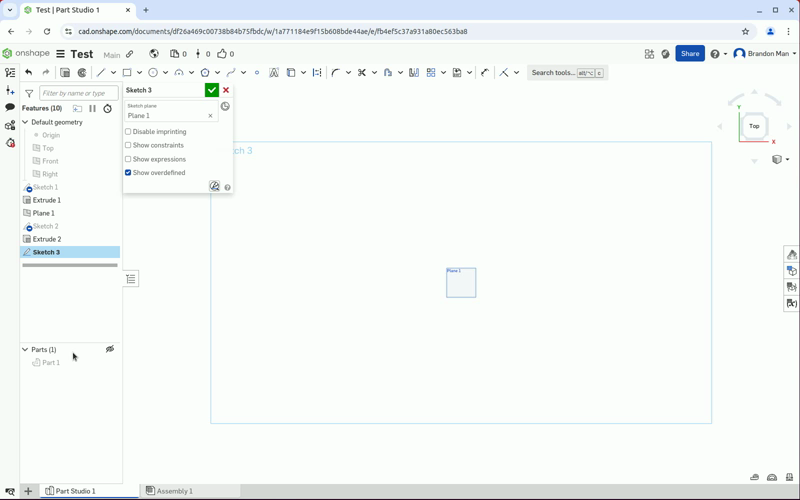
key_down(shift)
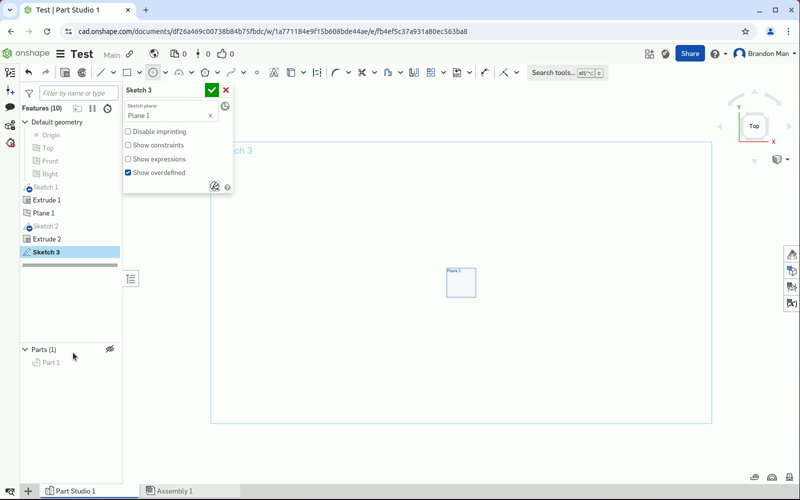
mouse_move(471, 378)
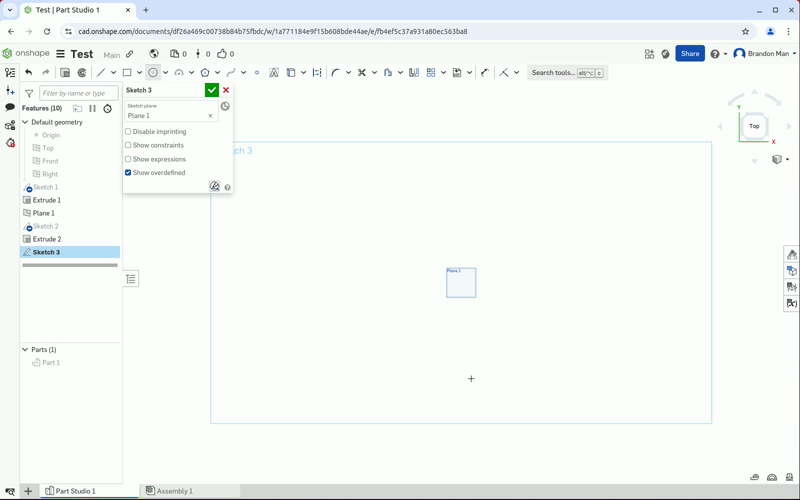
click(471, 378)
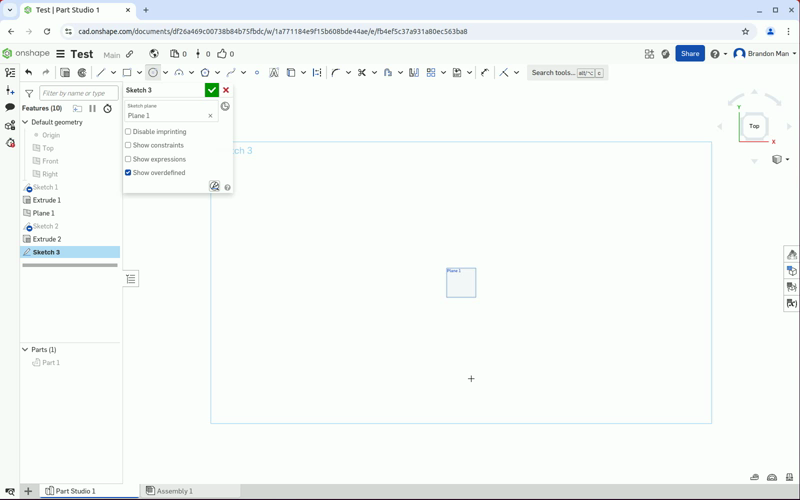
key_up(shift)
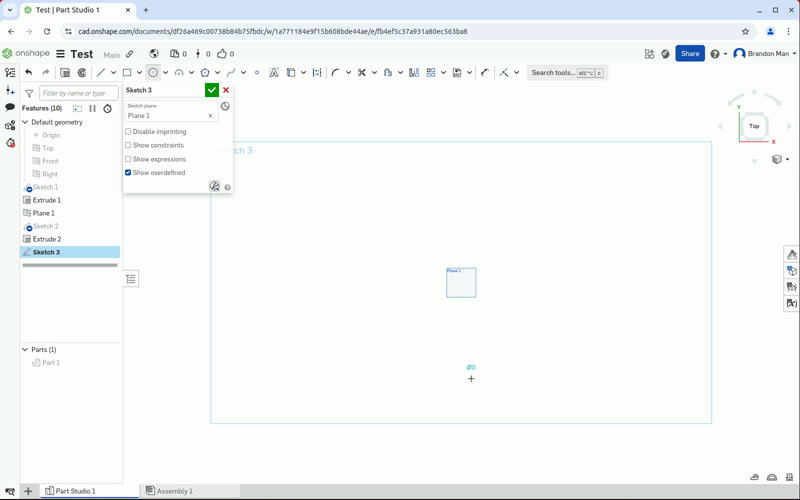
mouse_move(476, 378)
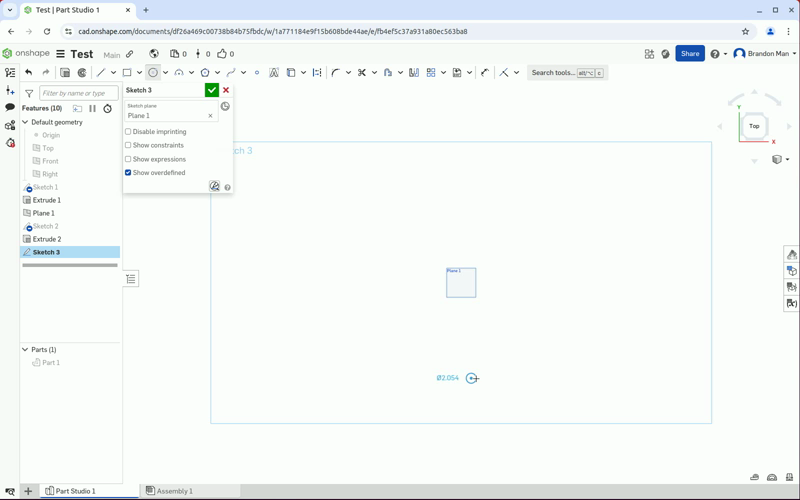
click(476, 378)
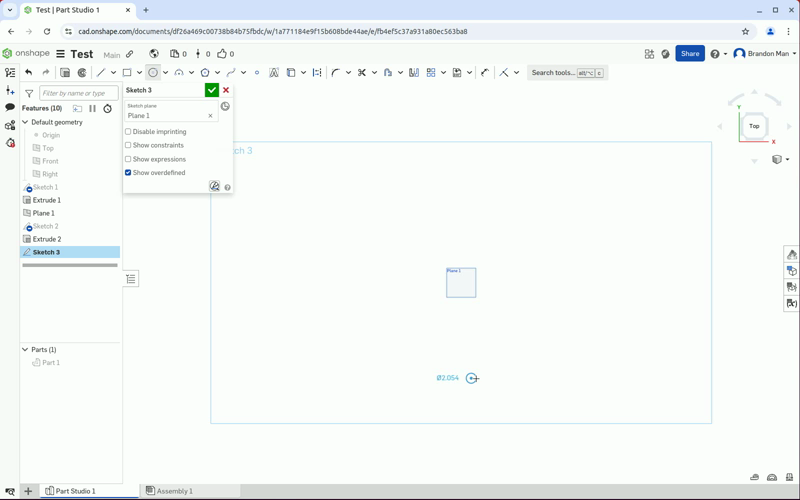
key(esc)
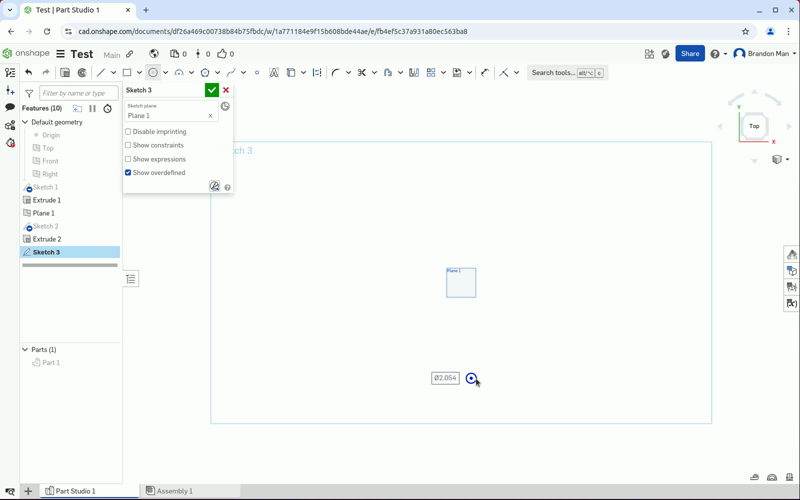
mouse_move(468, 378)
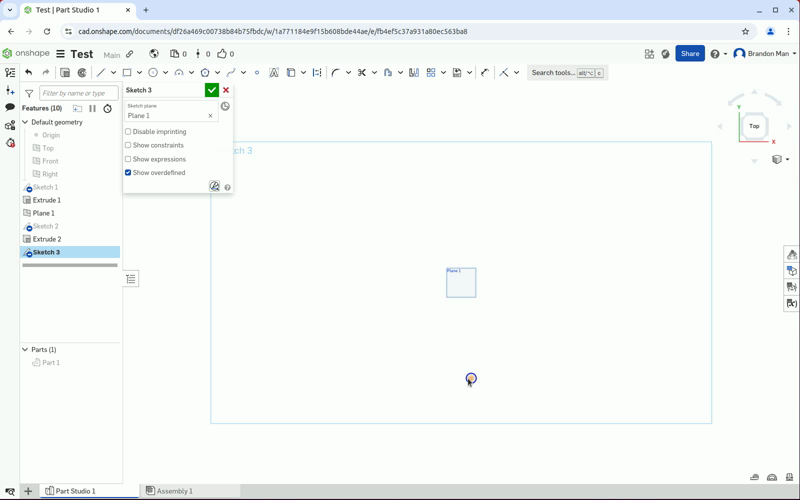
scroll(6)
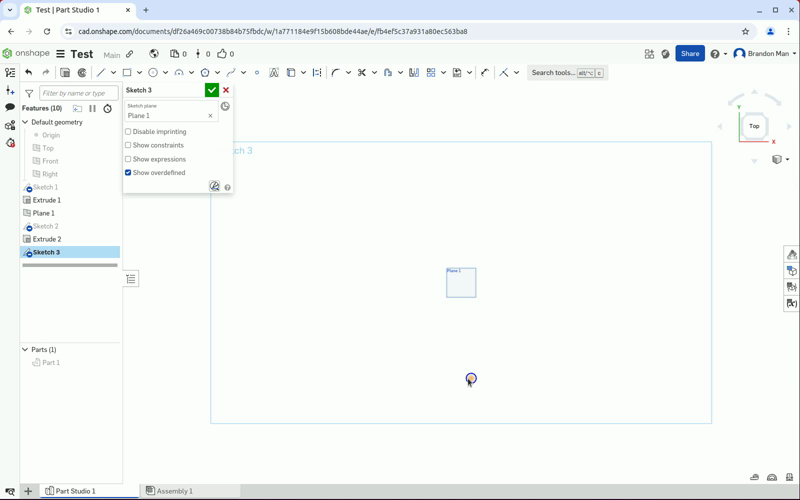
scroll(6)
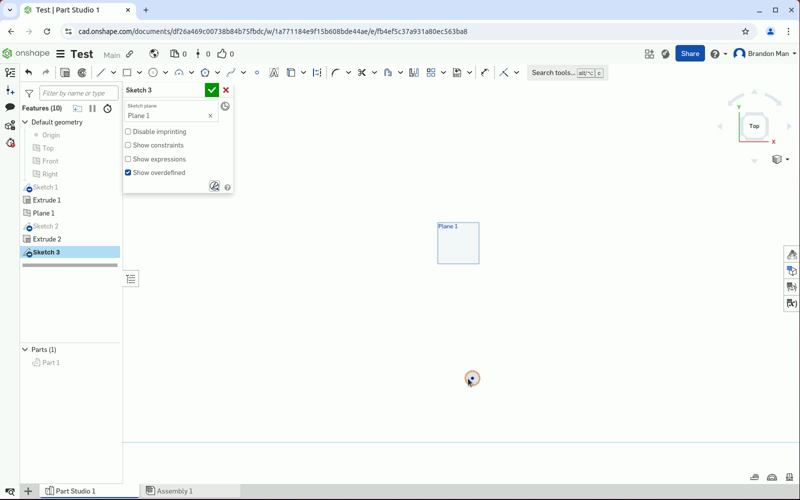
scroll(6)
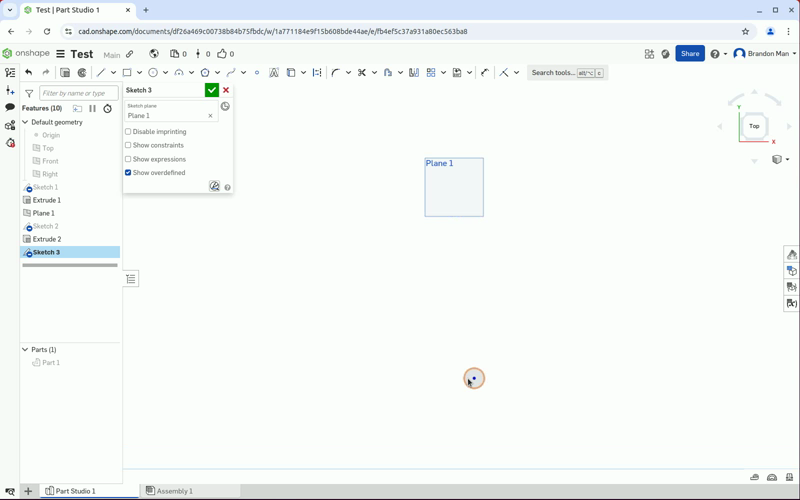
scroll(6)
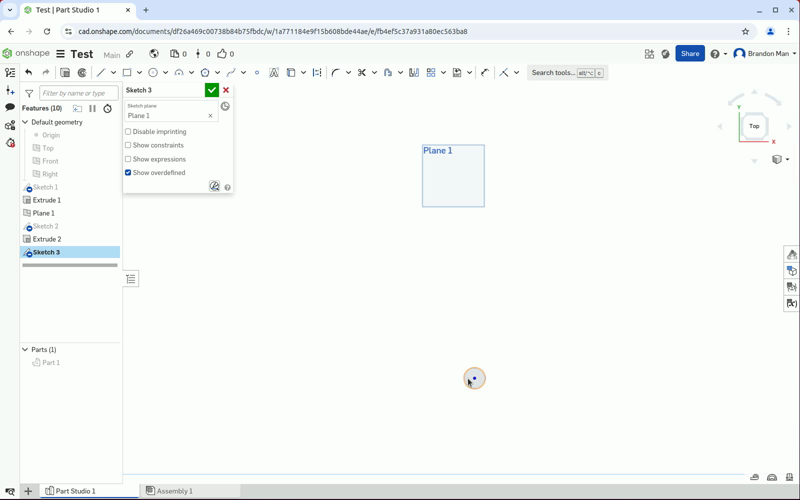
scroll(6)
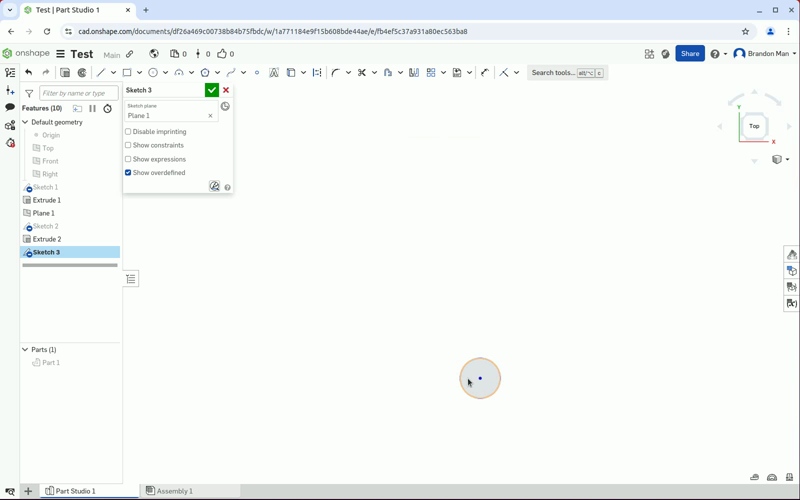
scroll(6)
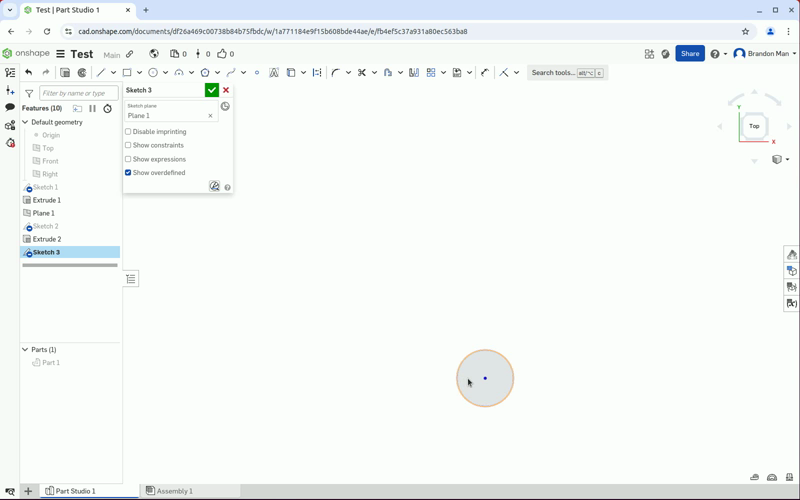
scroll(6)
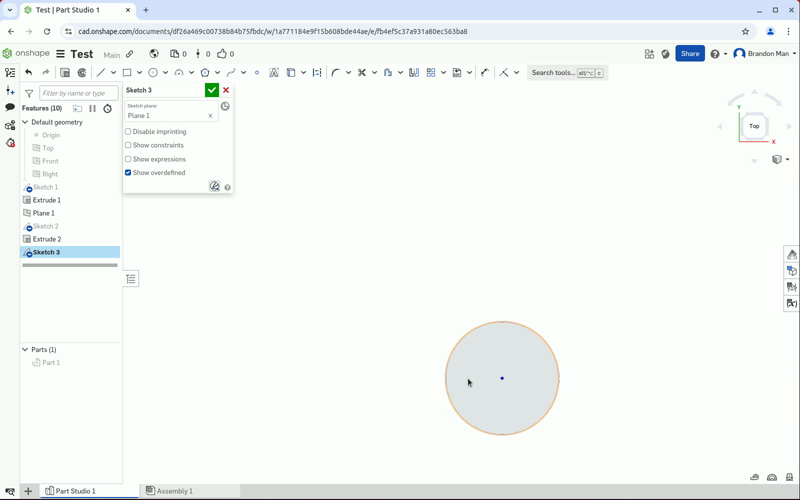
click(468, 378)
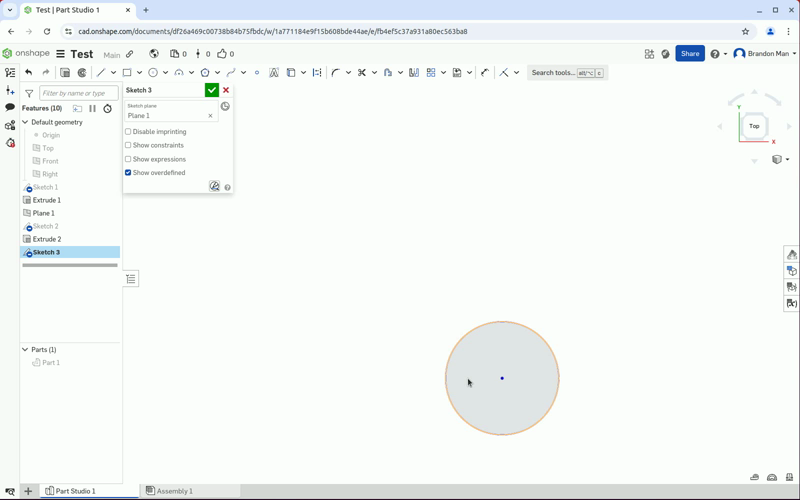
scroll(-6)
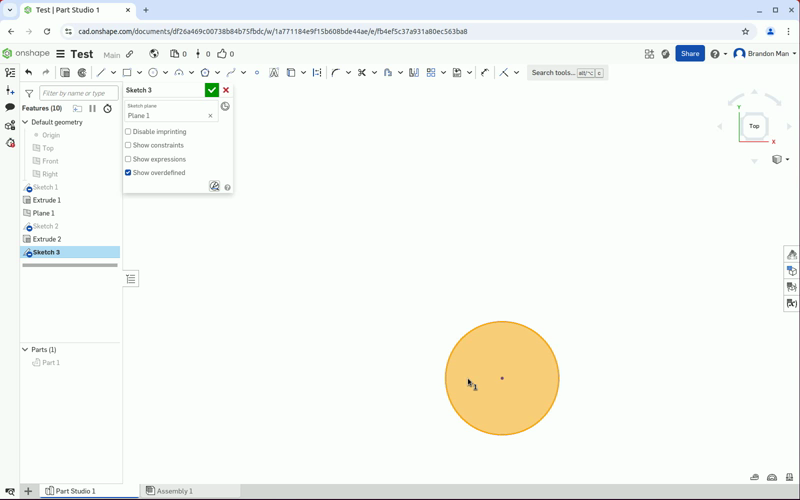
scroll(-6)
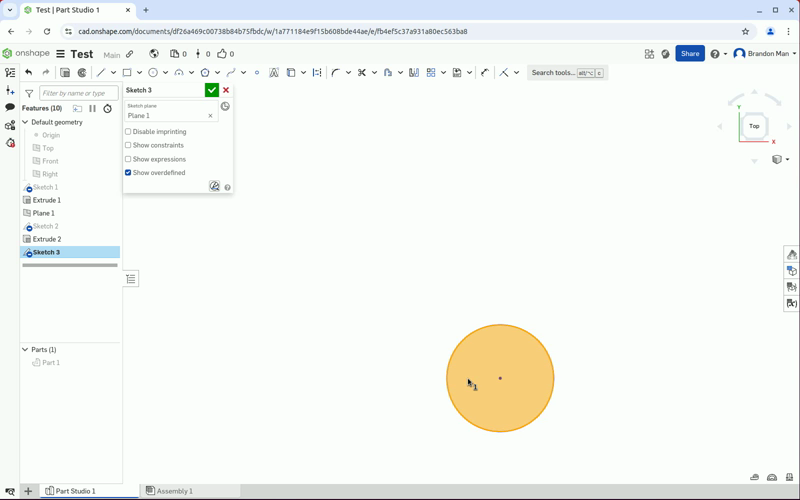
scroll(-6)
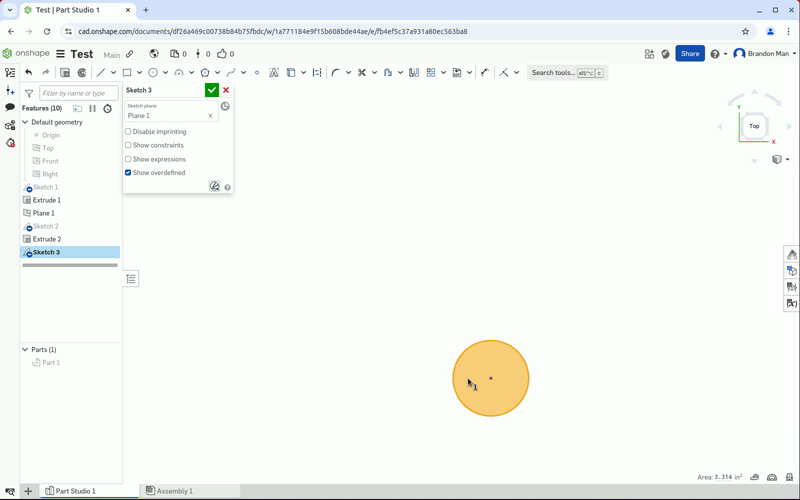
scroll(-6)
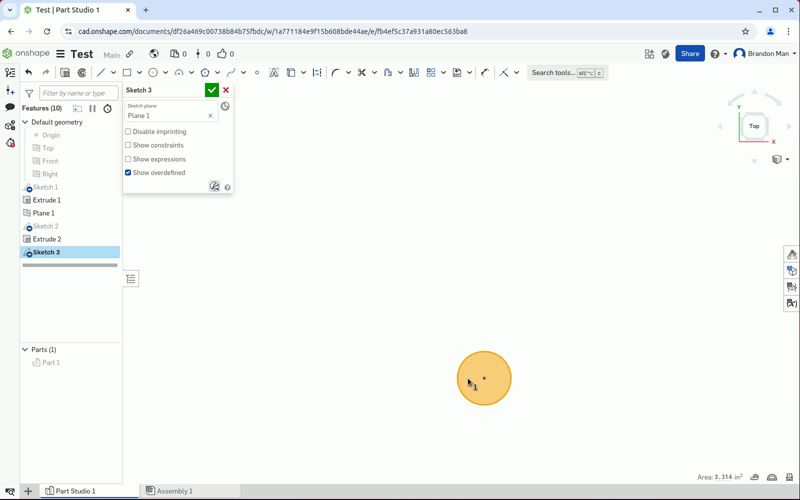
scroll(-6)
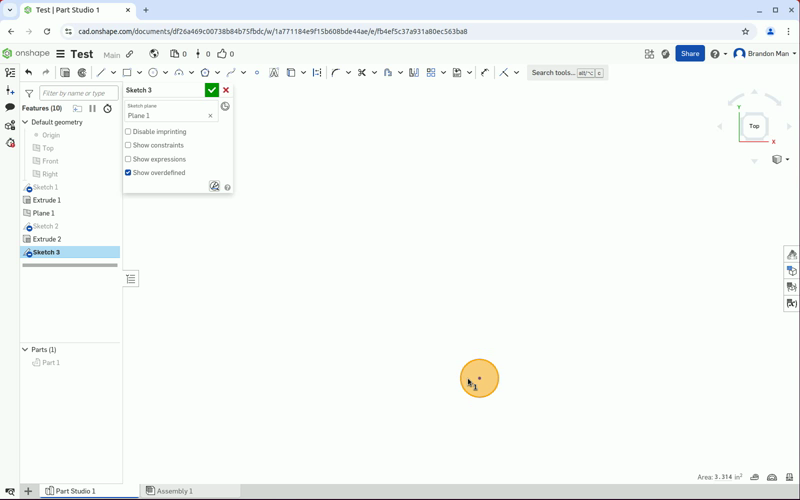
scroll(-6)
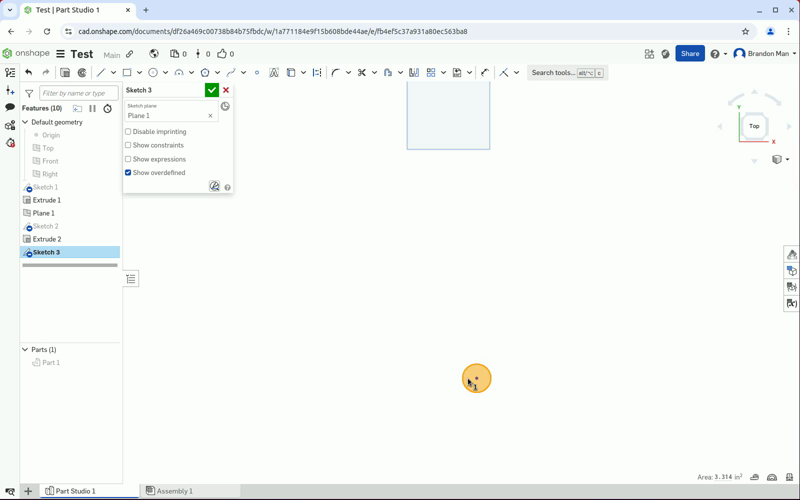
scroll(-6)
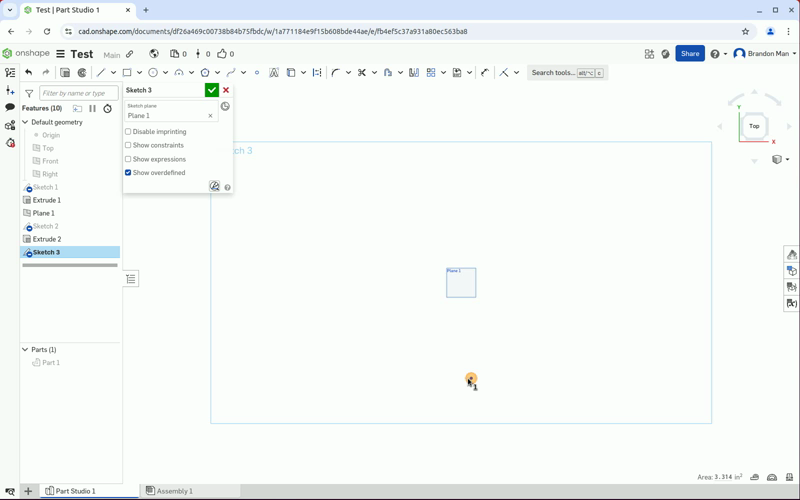
mouse_move(73, 352)
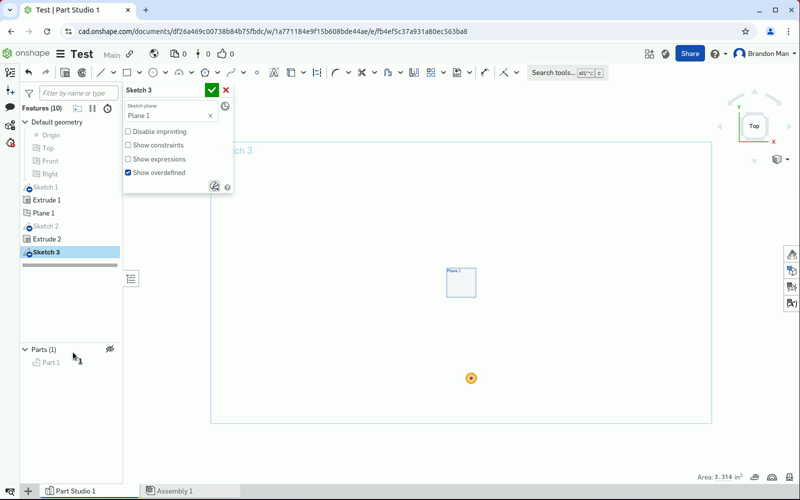
key(shift+y)
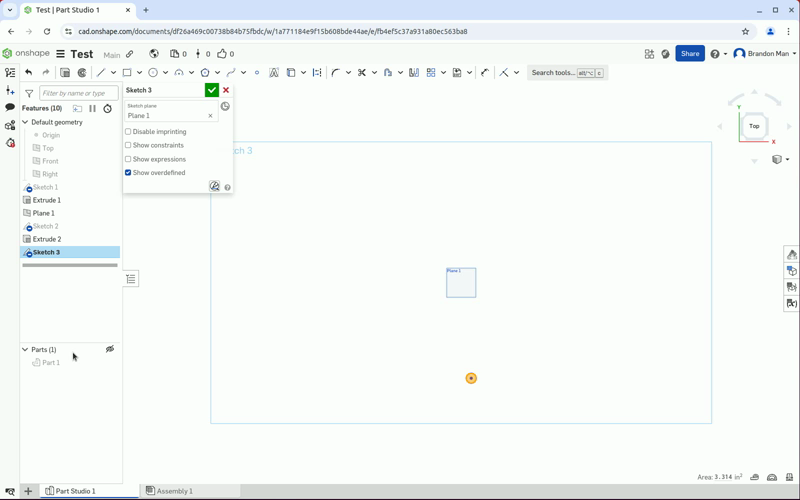
key(shift+e)
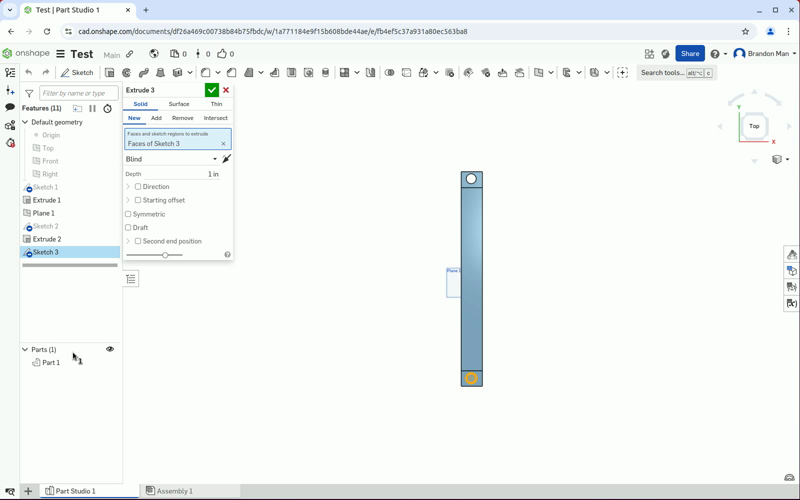
mouse_move(143, 106)
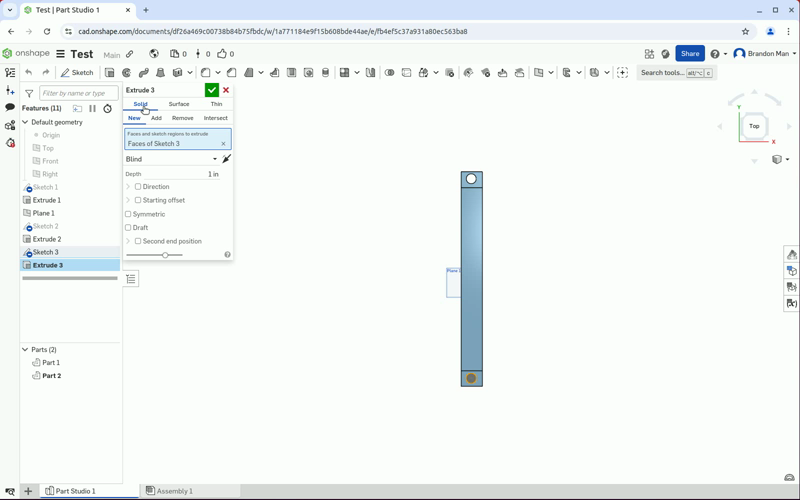
click(143, 106)
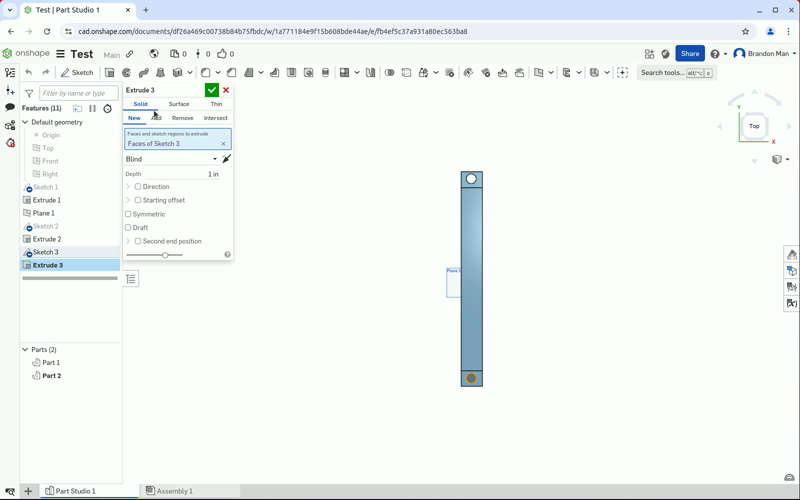
mouse_move(186, 120)
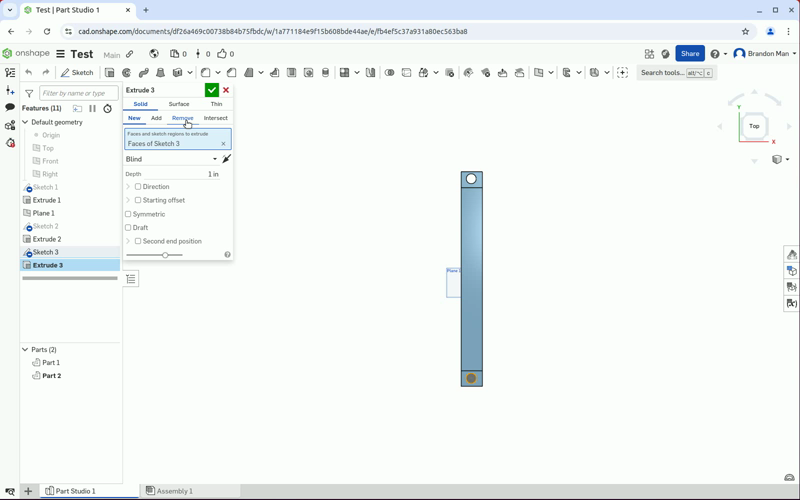
click(186, 120)
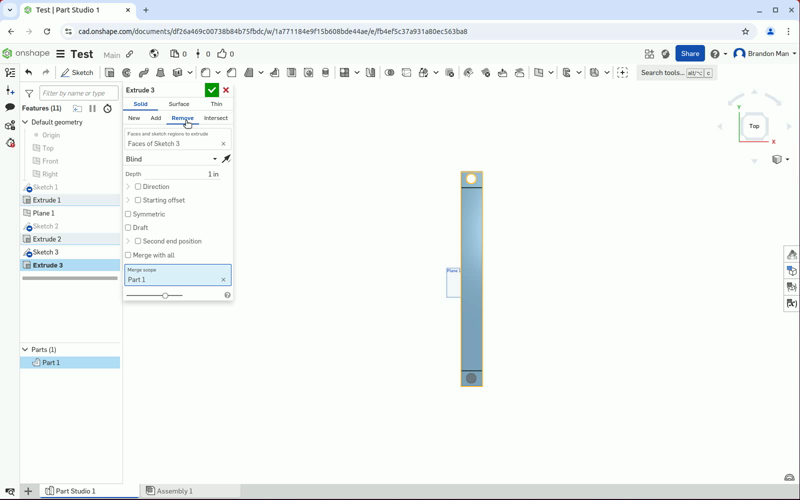
key(tab, 4)
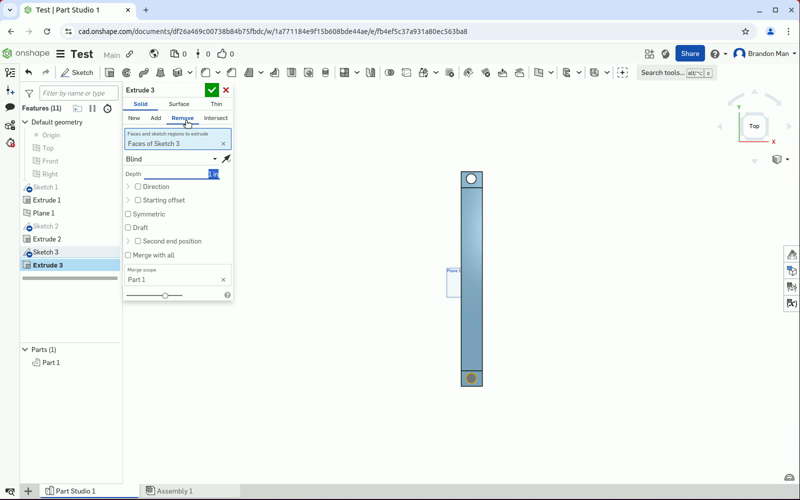
text(10.832)
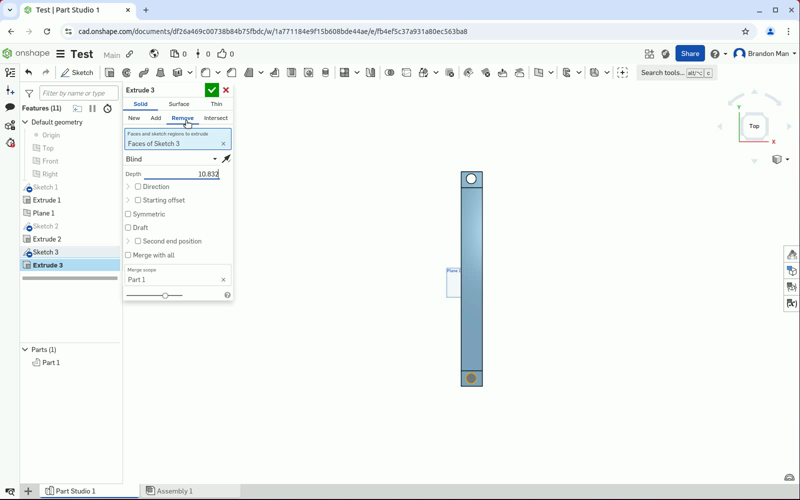
key(tab, 6)
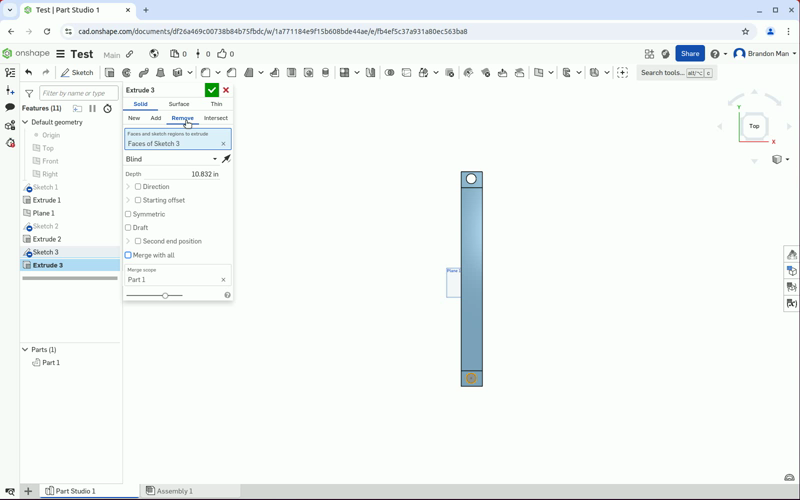
key(space)
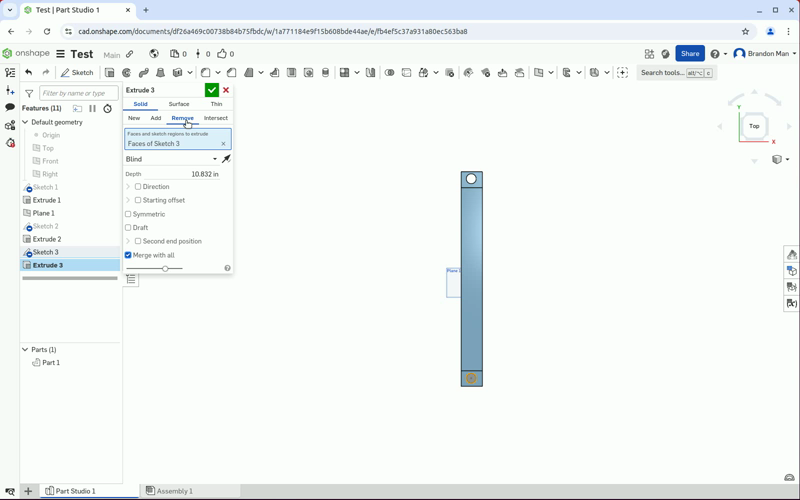
key(enter)
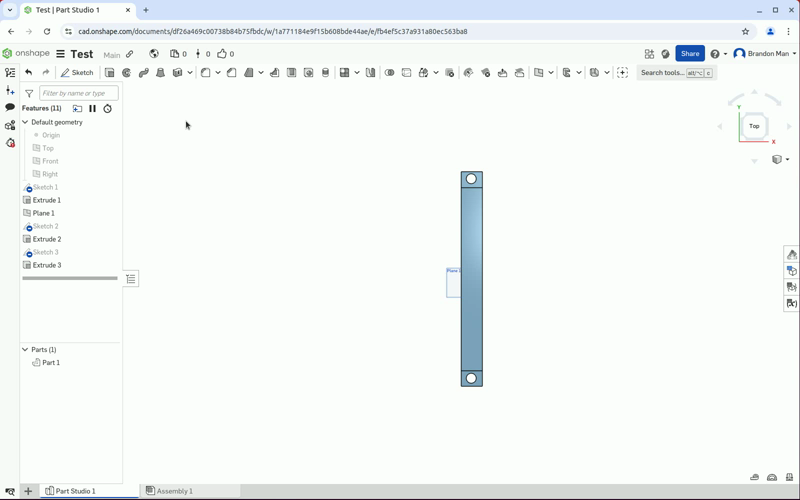
key(shift+h)
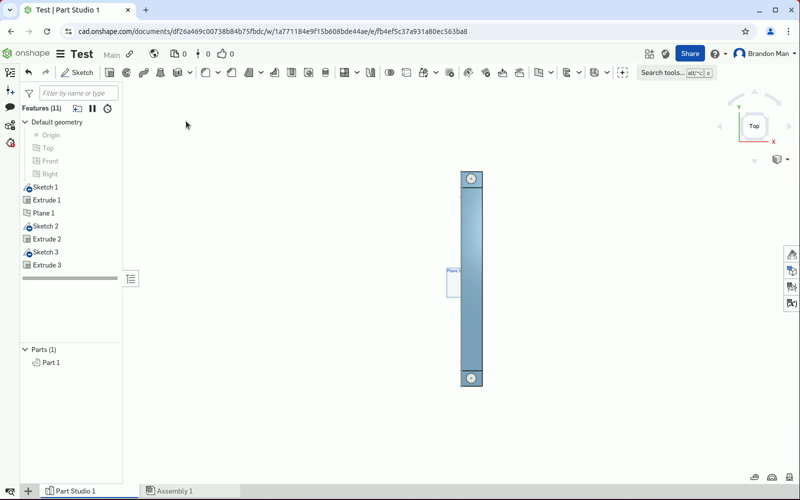
key(shift+h)
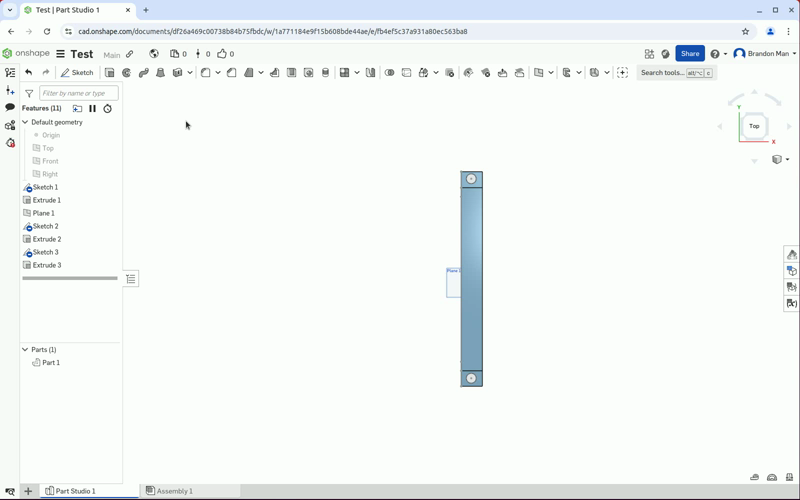
key(shift+7)
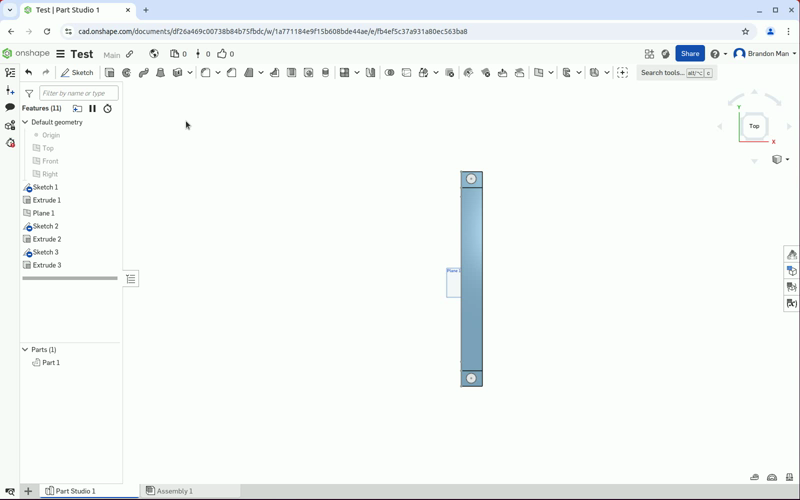
key(up, 3)
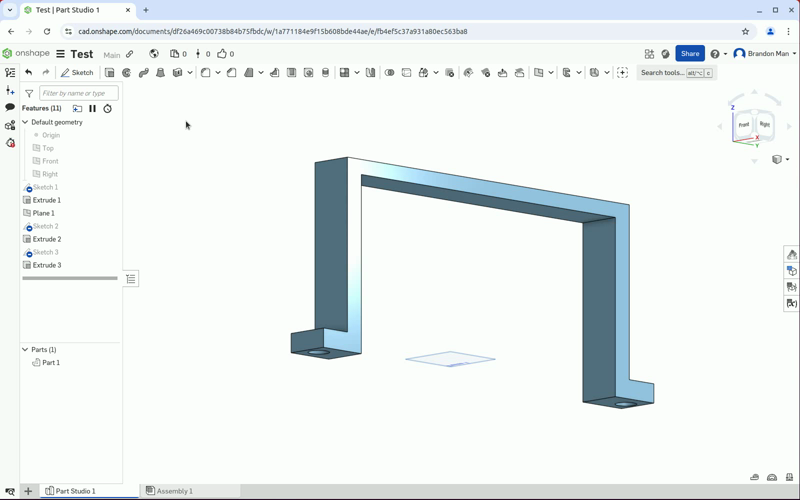
key(left, 3)
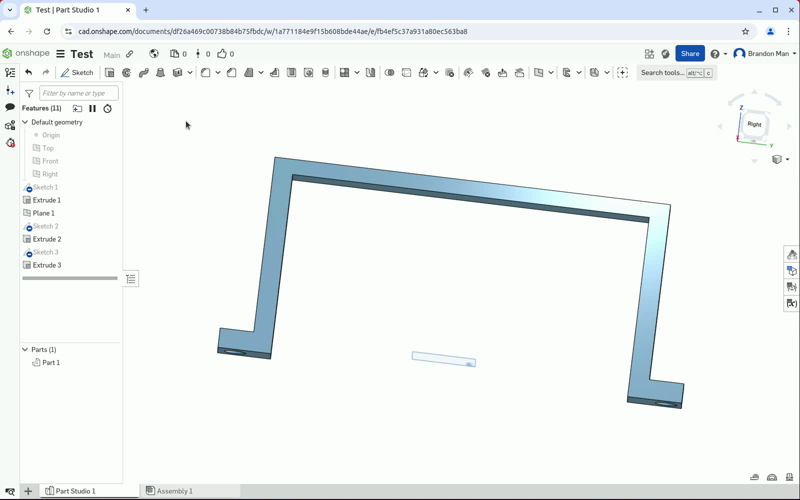
key(right, 3)
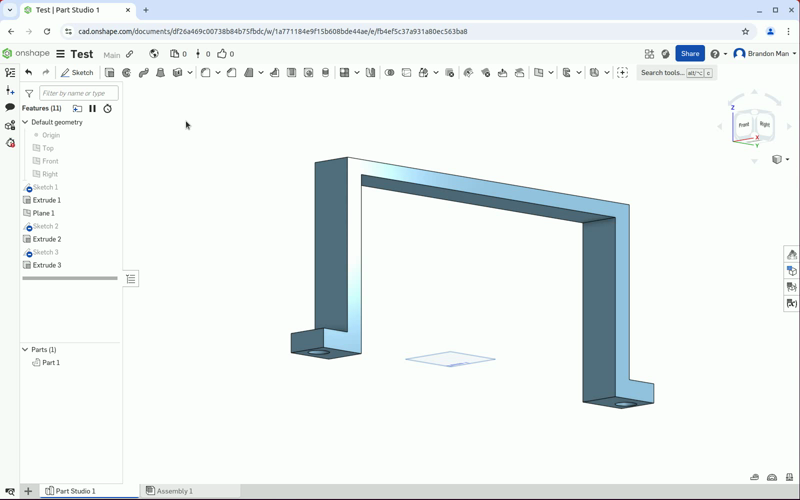
key(down, 3)
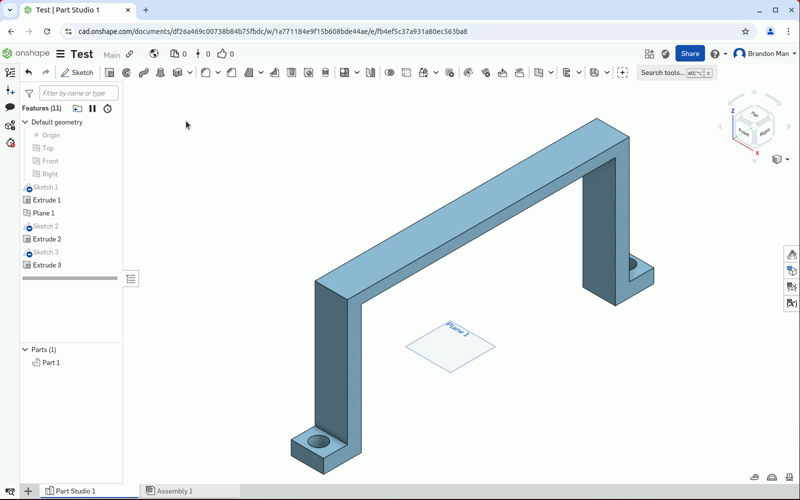
mouse_move(73, 189)
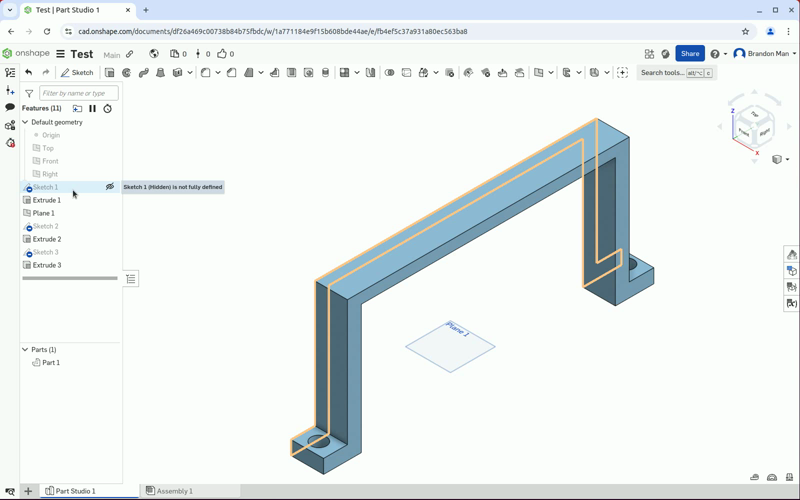
click(73, 189)